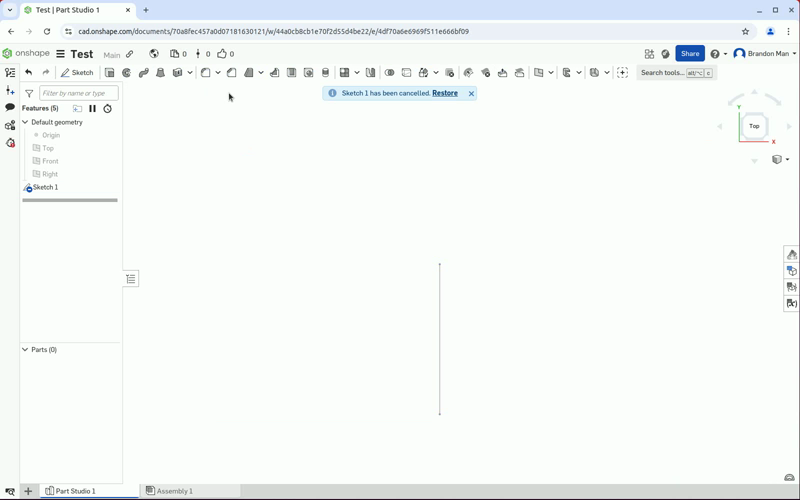
key(shift+h)
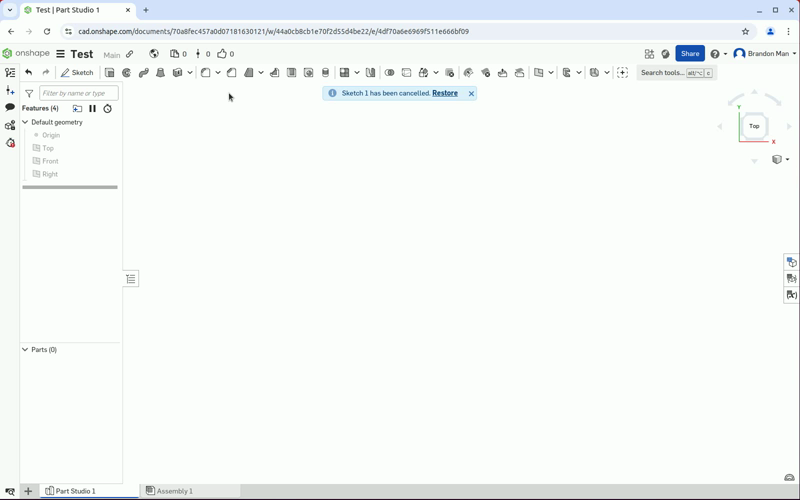
mouse_move(73, 352)
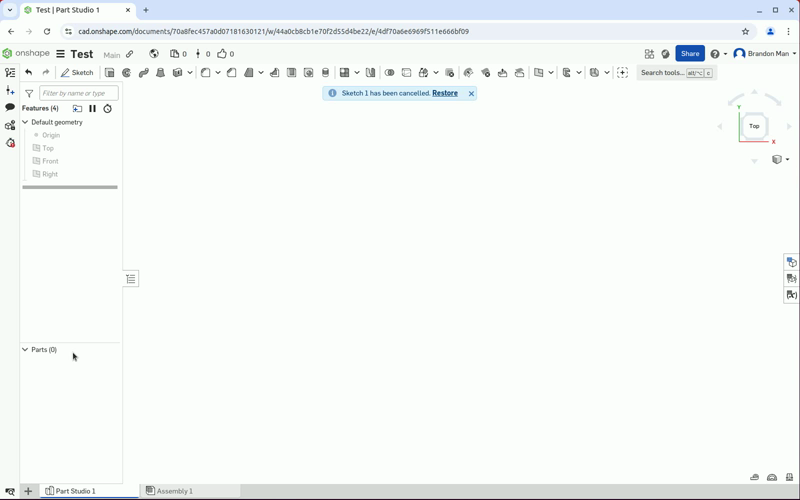
key(y)
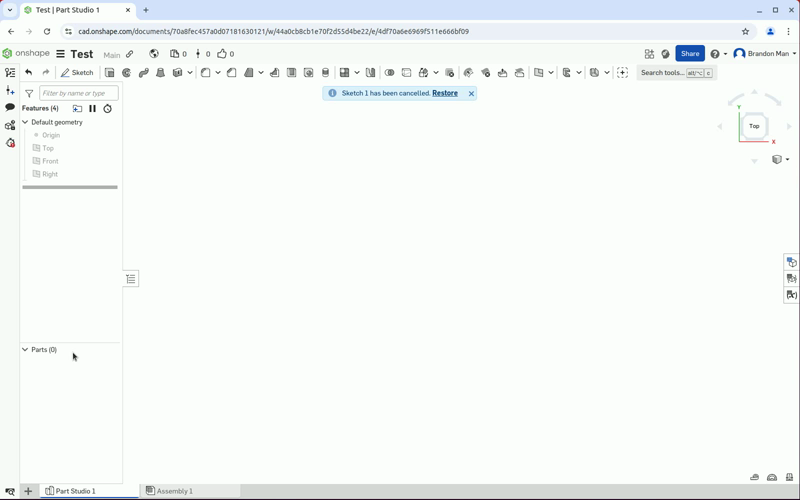
key(shift+p)
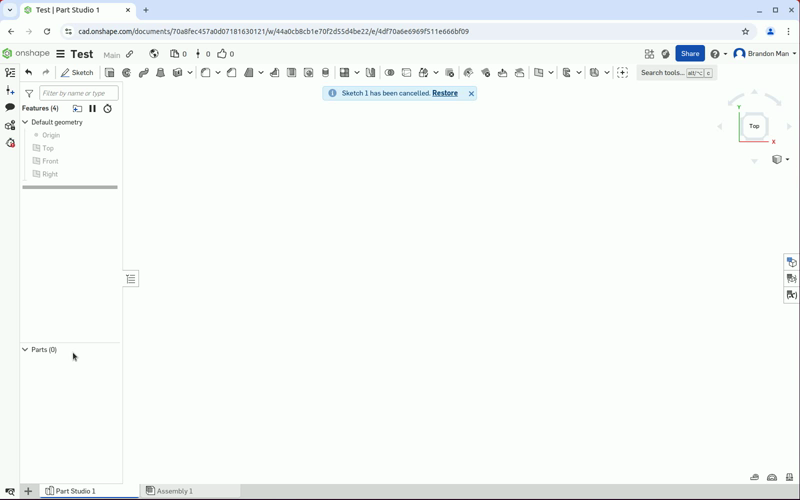
key(space)
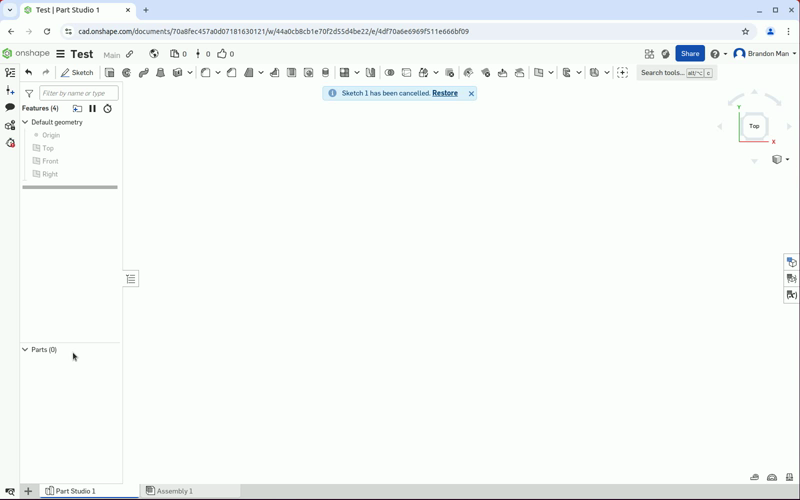
key_down(shift)
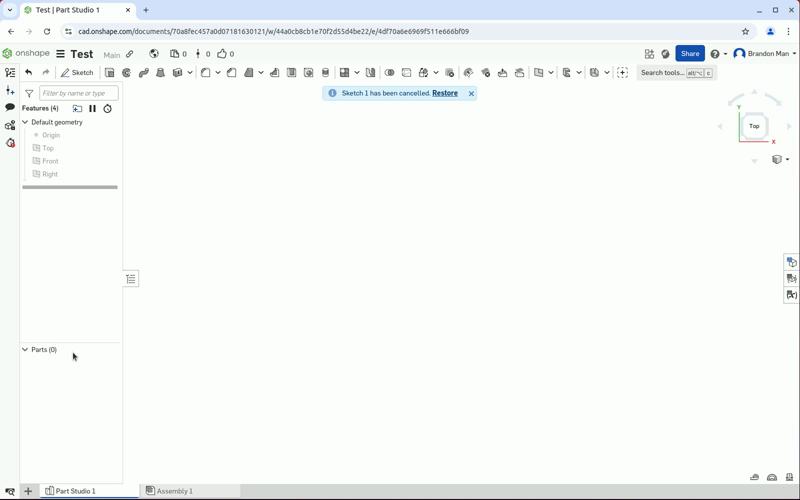
key(up)
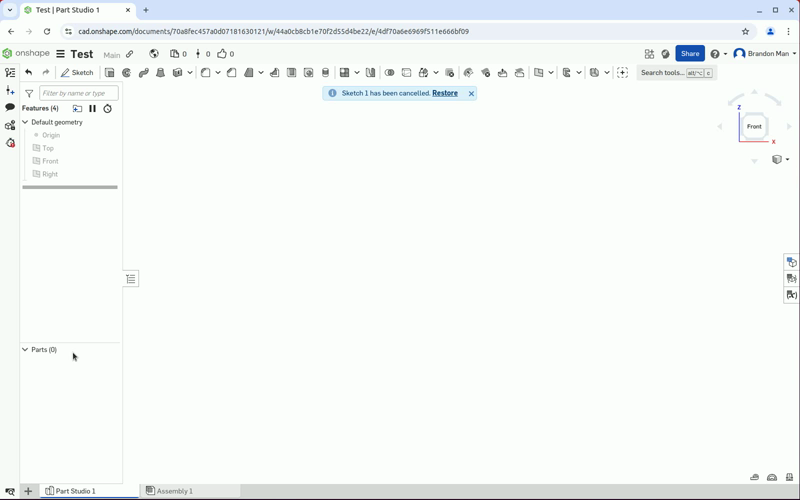
key_up(shift)
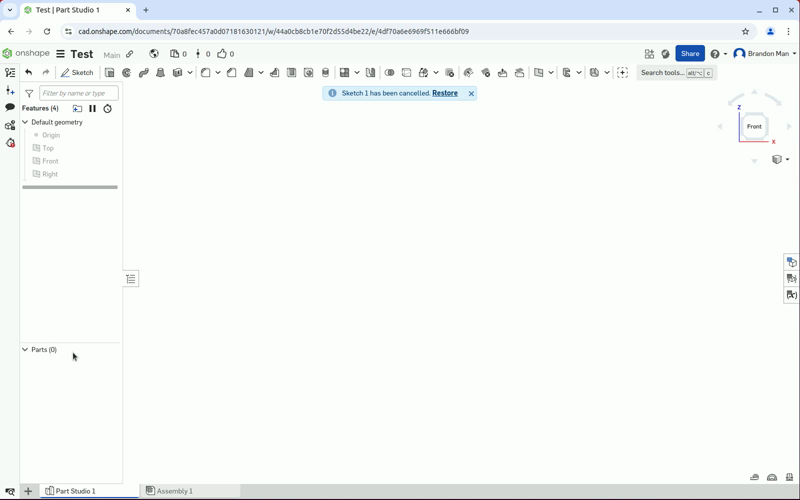
key(space)
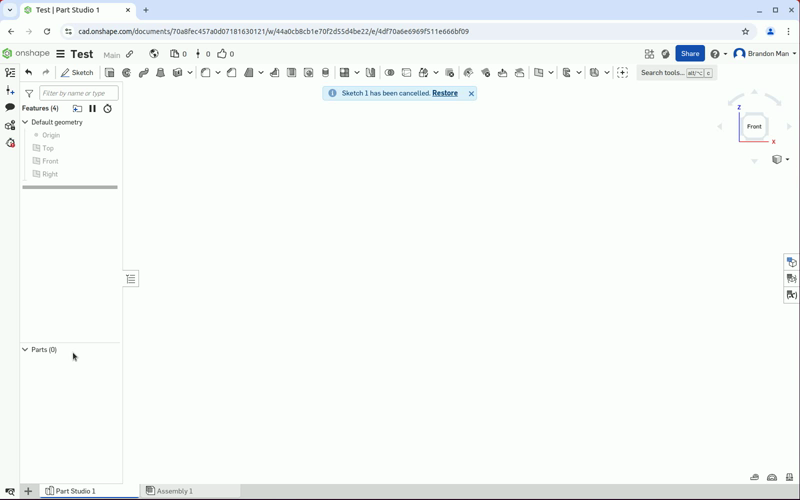
key_down(shift)
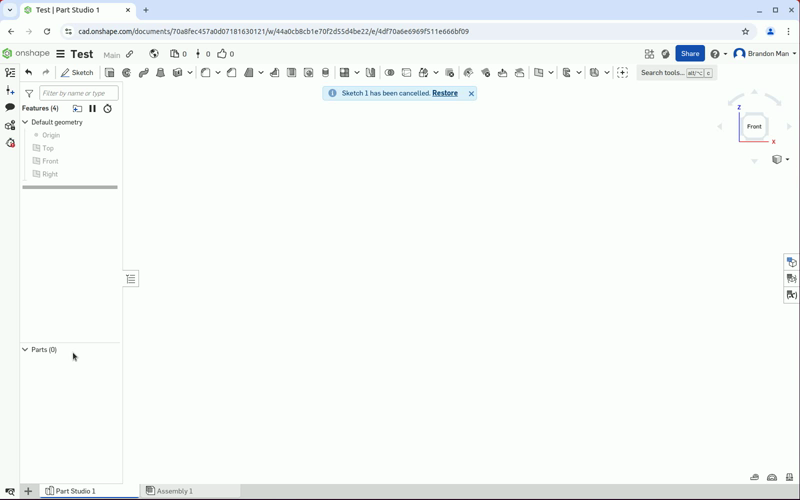
key(left)
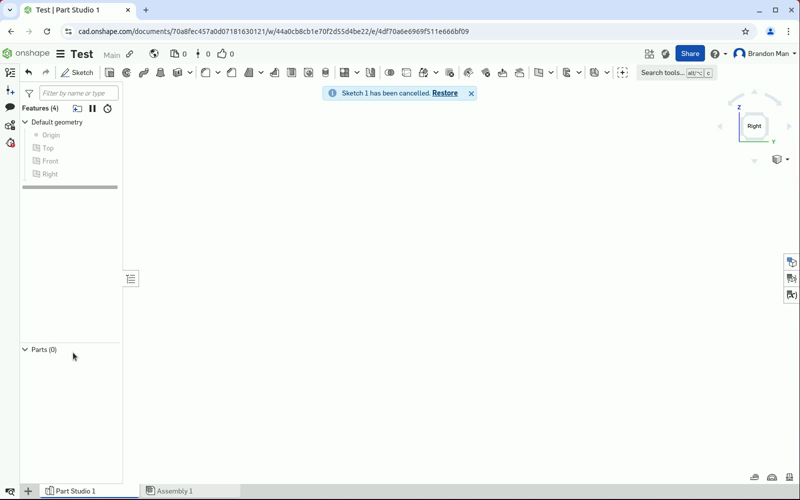
key_up(shift)
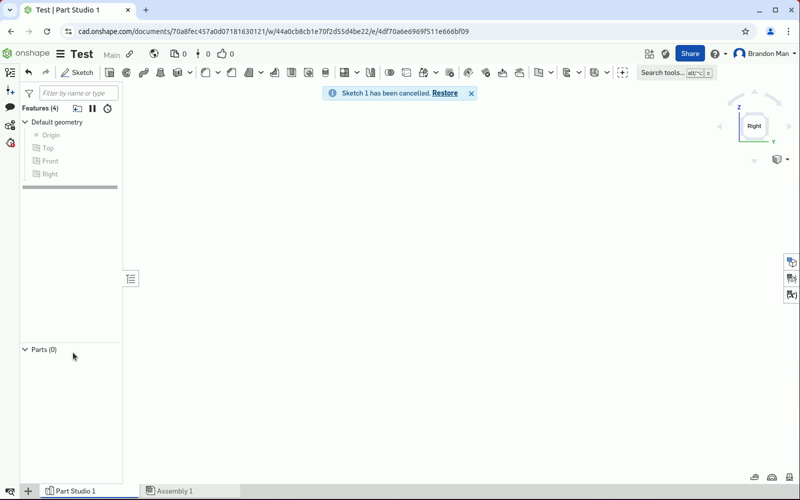
mouse_move(73, 352)
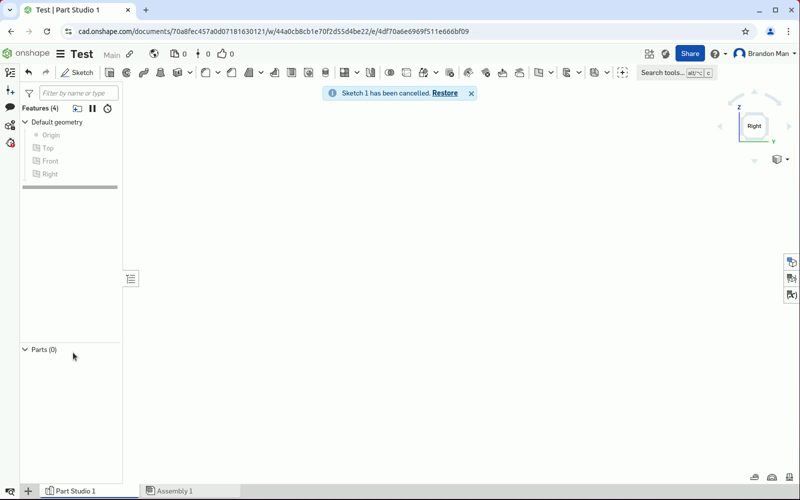
key(shift+y)
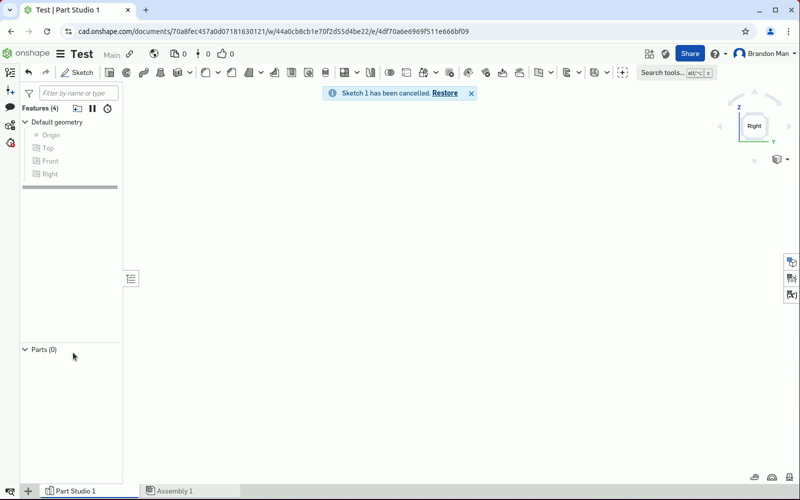
key(shift+s)
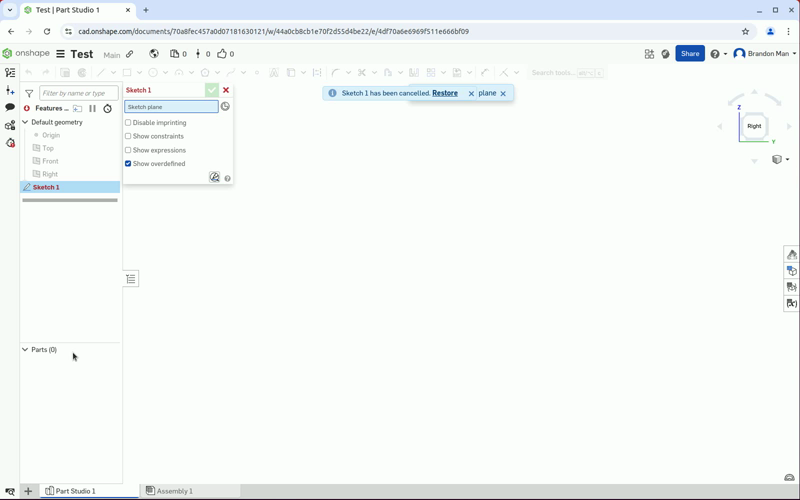
mouse_move(73, 176)
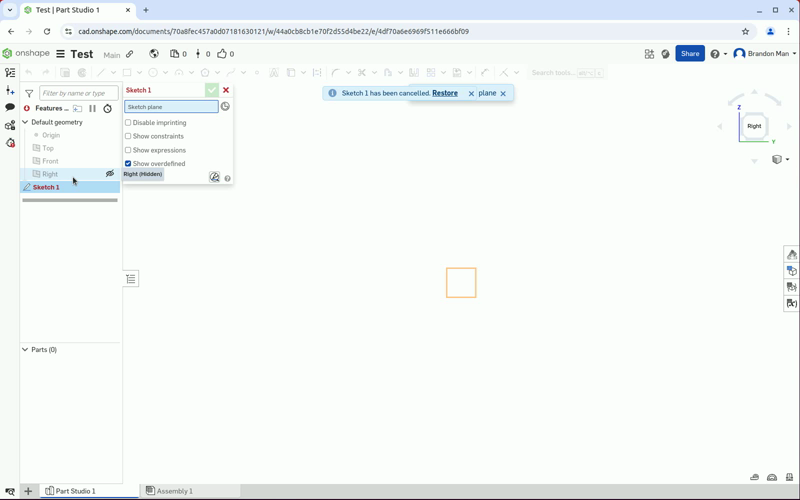
click(73, 176)
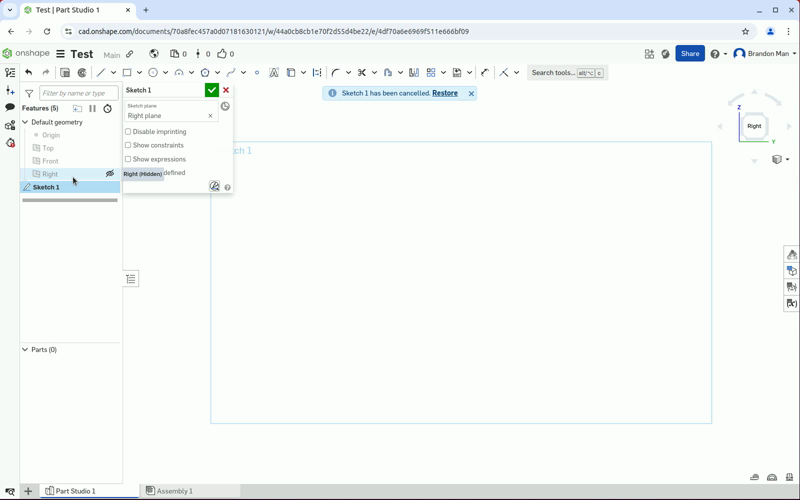
mouse_move(73, 352)
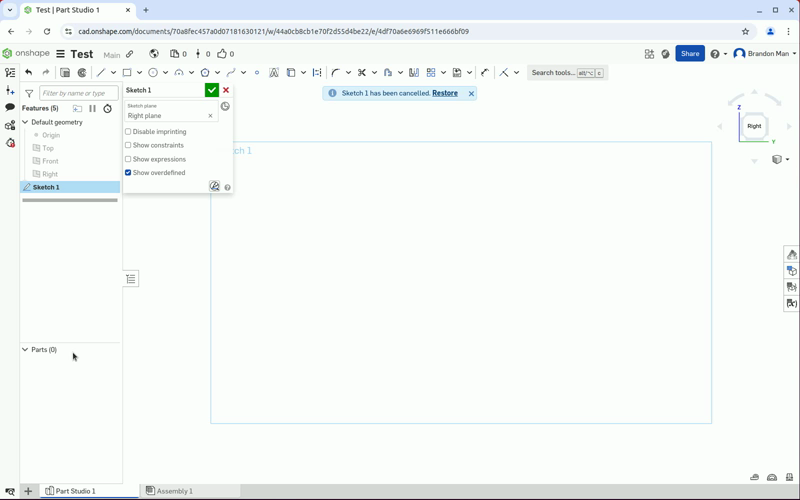
key(y)
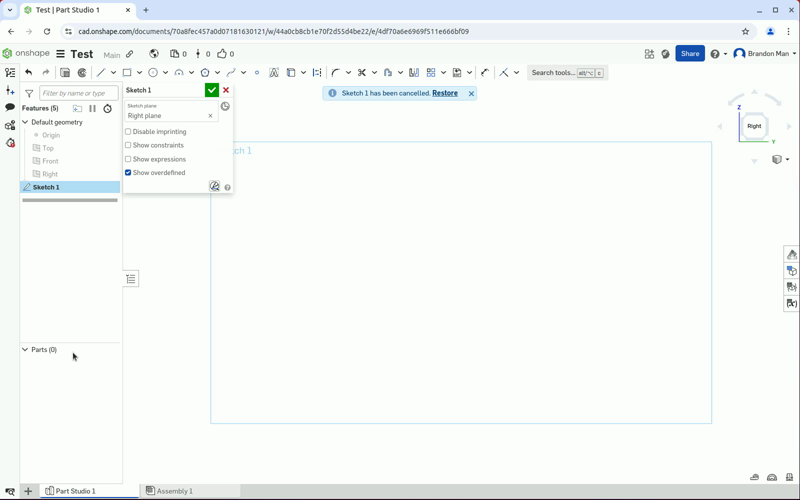
key(l)
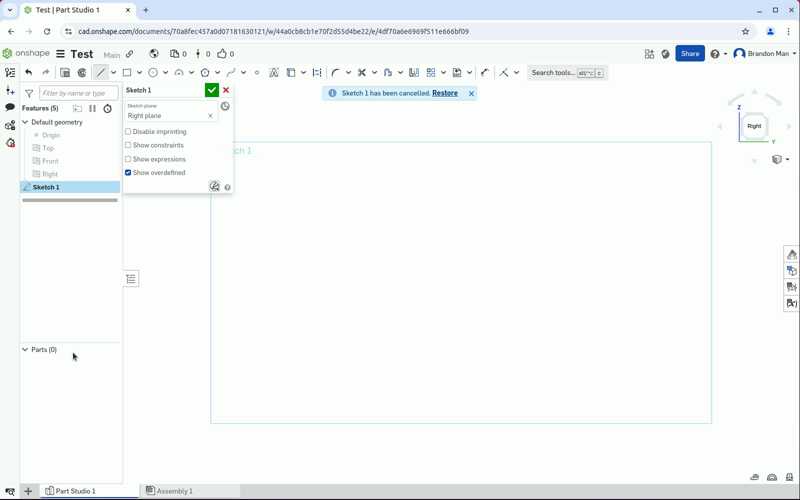
key_down(shift)
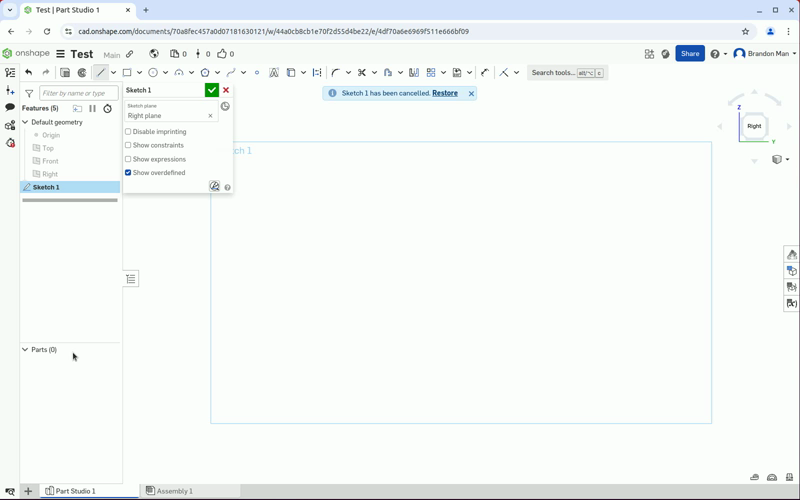
mouse_move(427, 282)
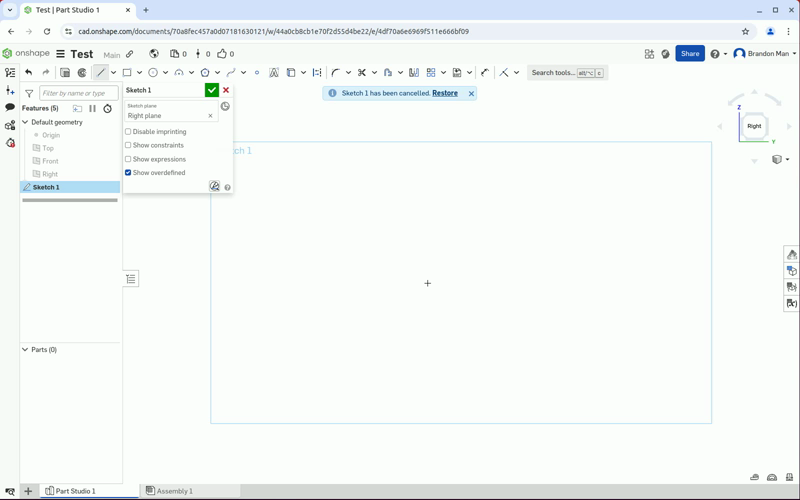
click(427, 282)
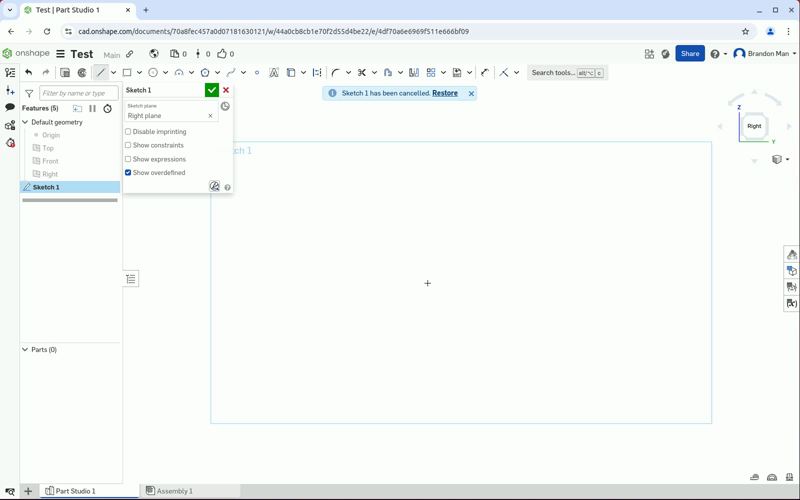
key_up(shift)
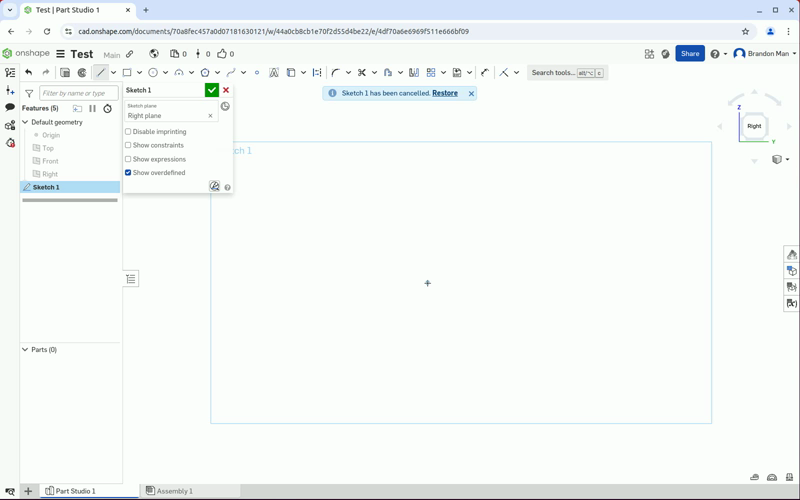
key_down(shift)
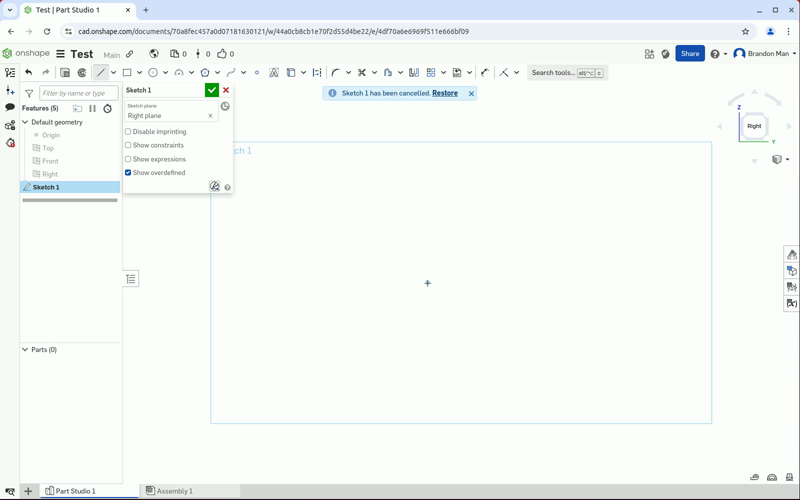
mouse_move(457, 282)
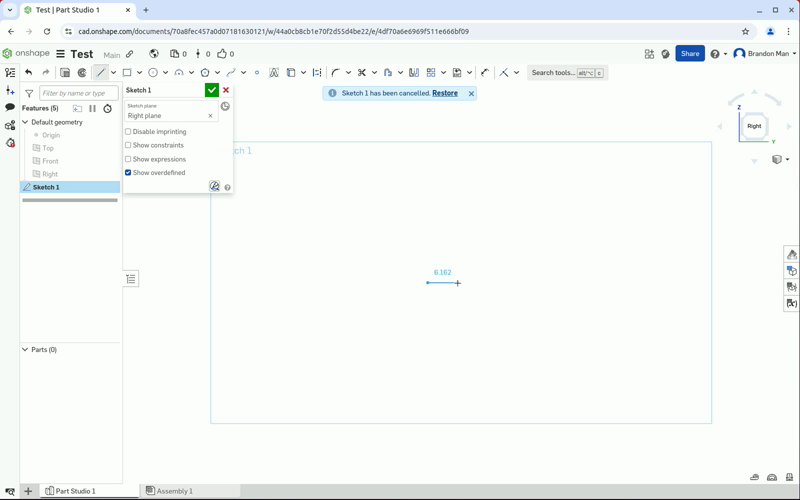
mouse_move(461, 282)
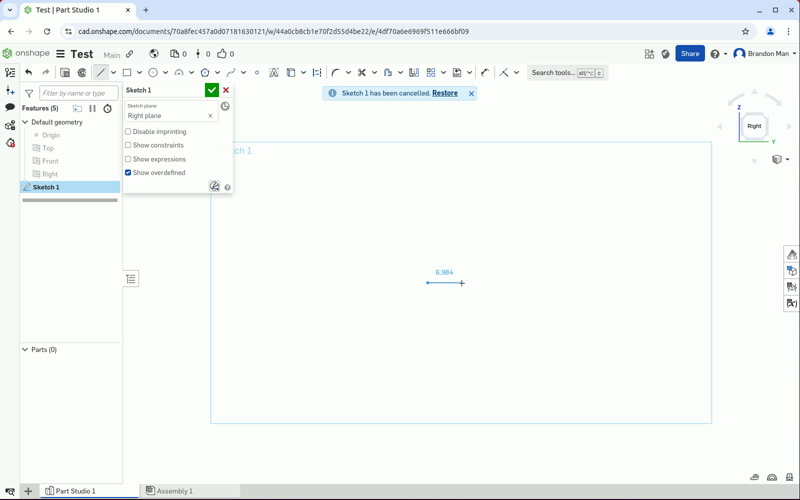
click(461, 282)
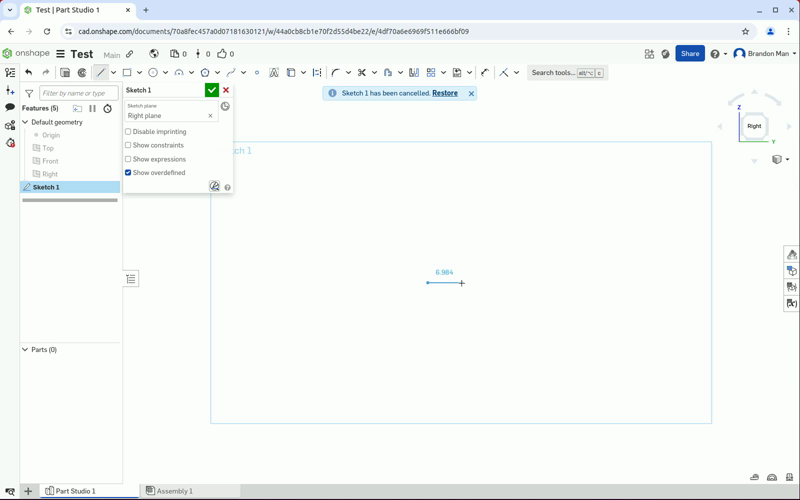
key_up(shift)
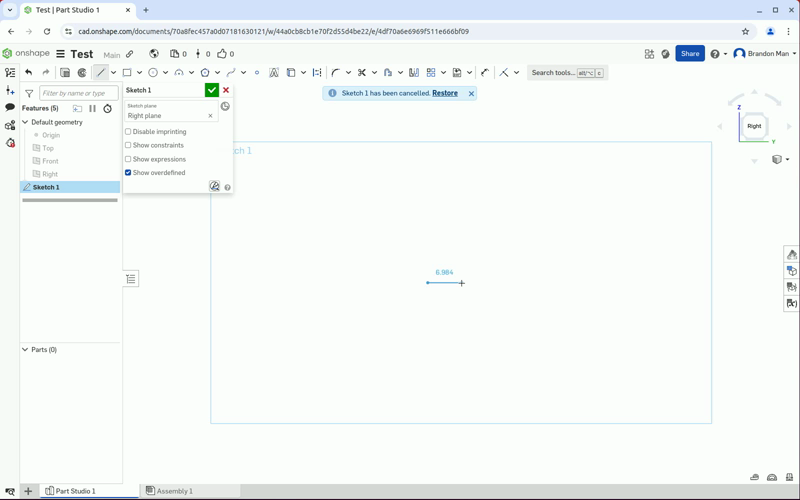
key_down(shift)
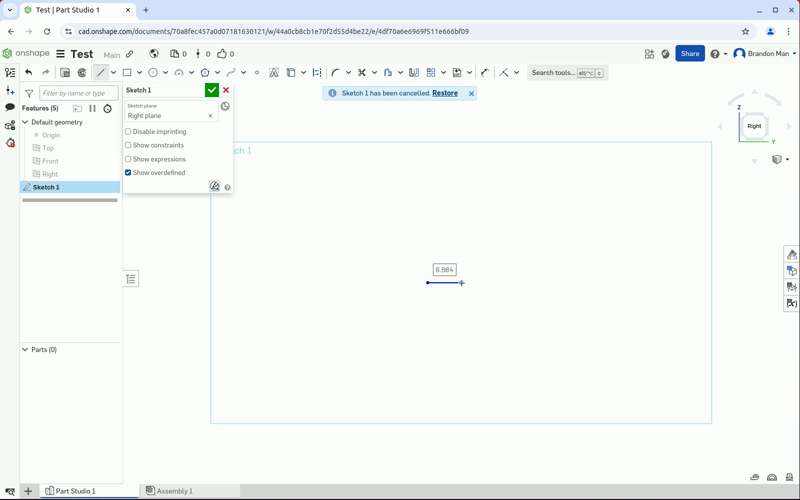
mouse_move(491, 282)
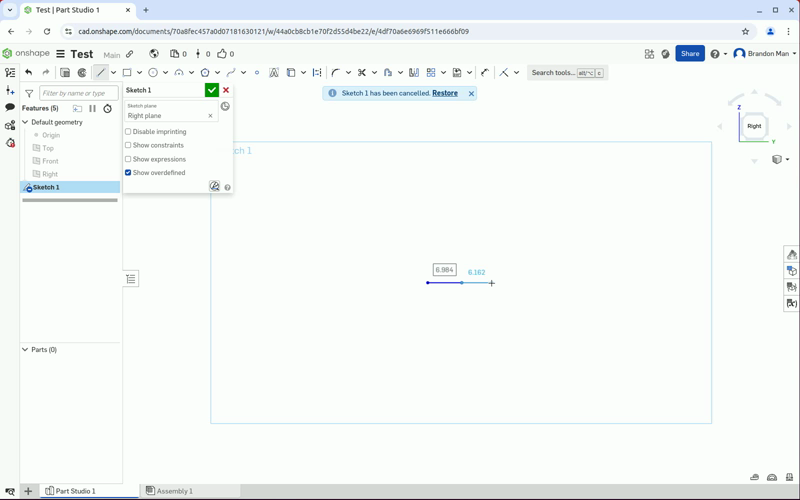
mouse_move(444, 264)
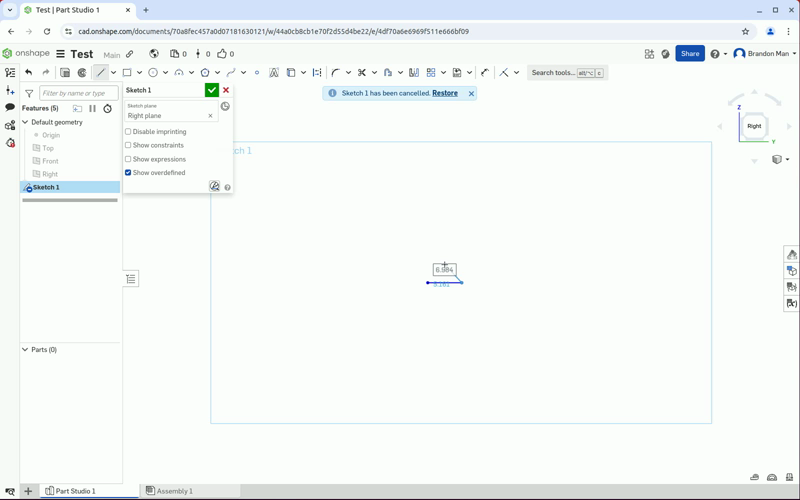
click(444, 264)
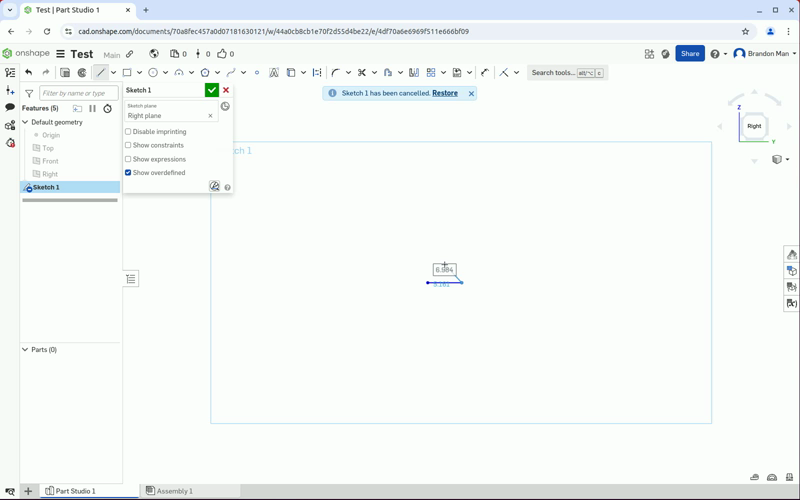
key_up(shift)
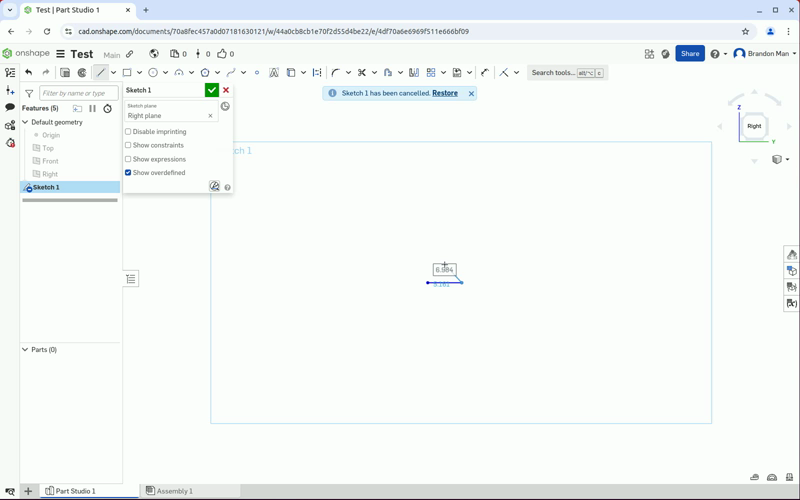
mouse_move(474, 264)
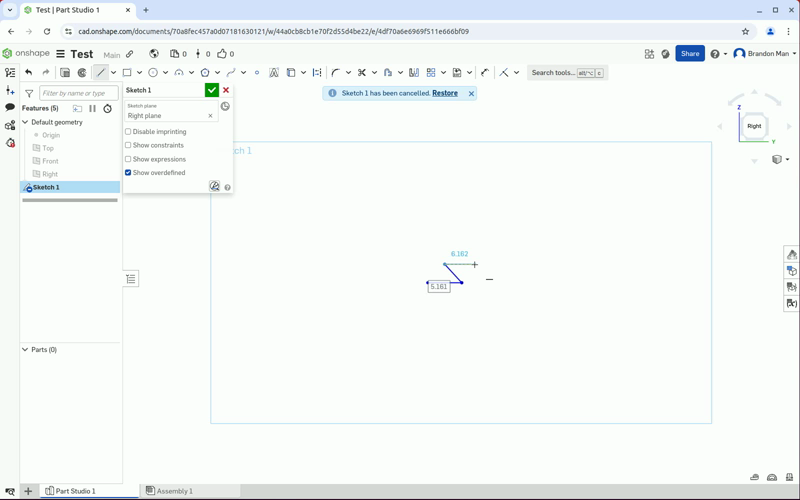
key_down(shift)
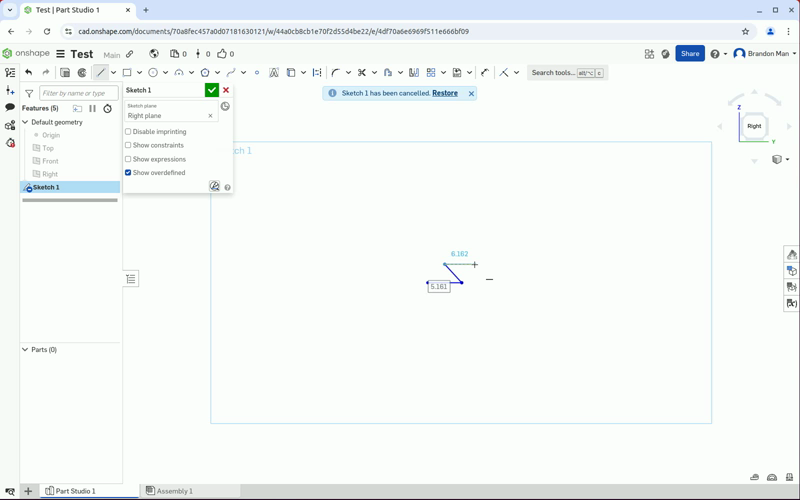
mouse_move(427, 282)
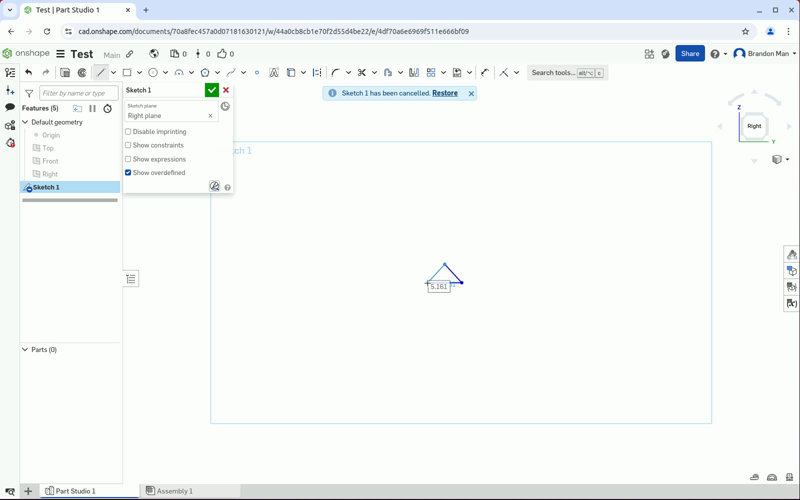
key_up(shift)
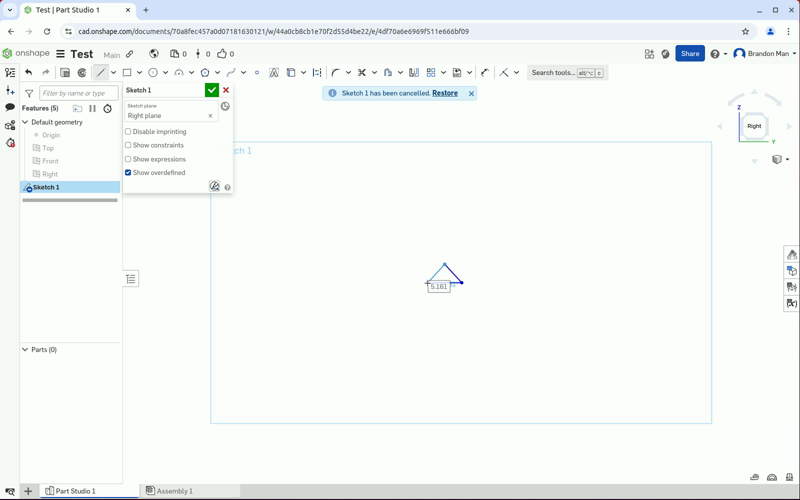
click(427, 282)
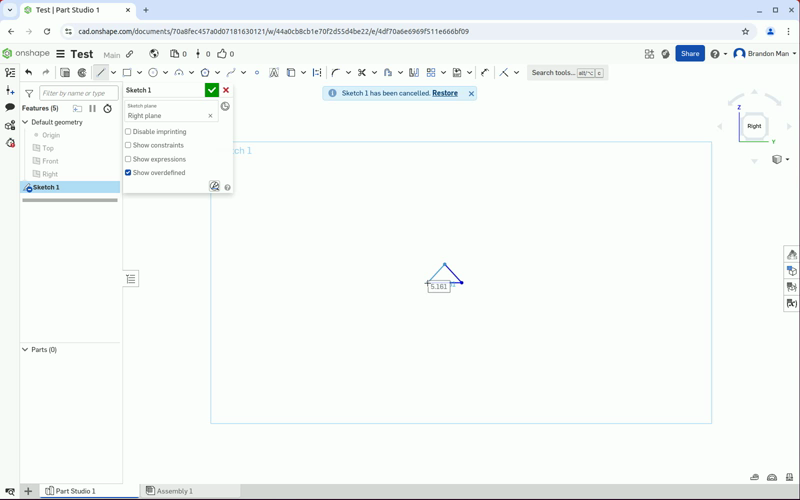
key(esc)
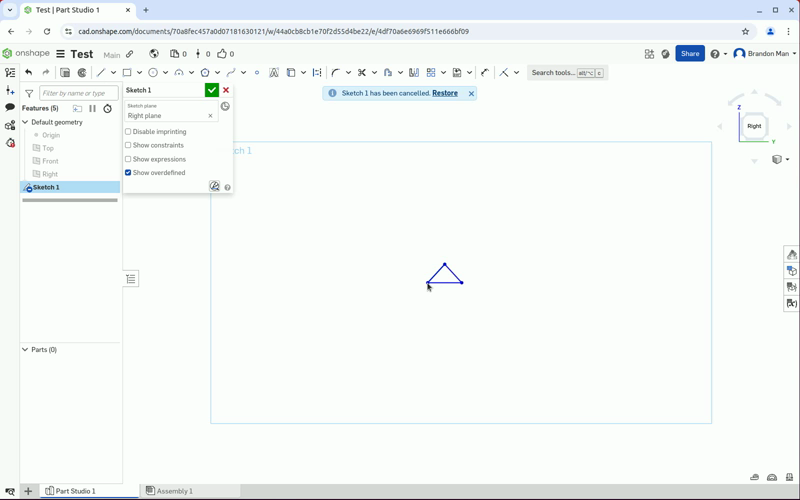
mouse_move(453, 281)
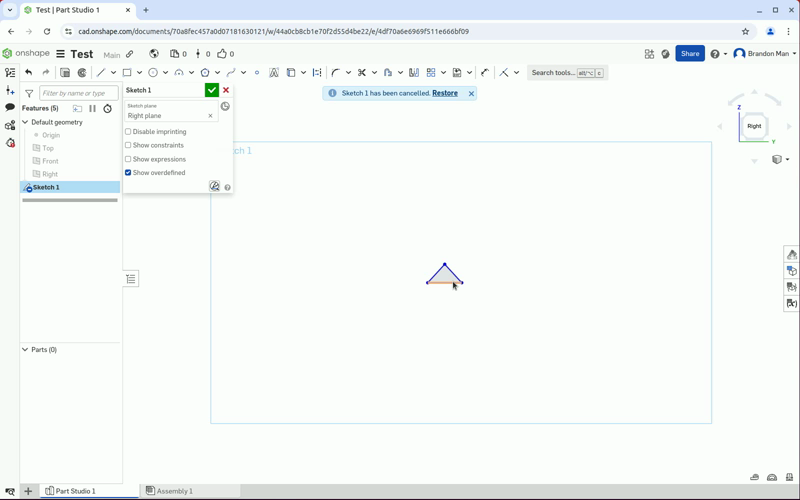
scroll(6)
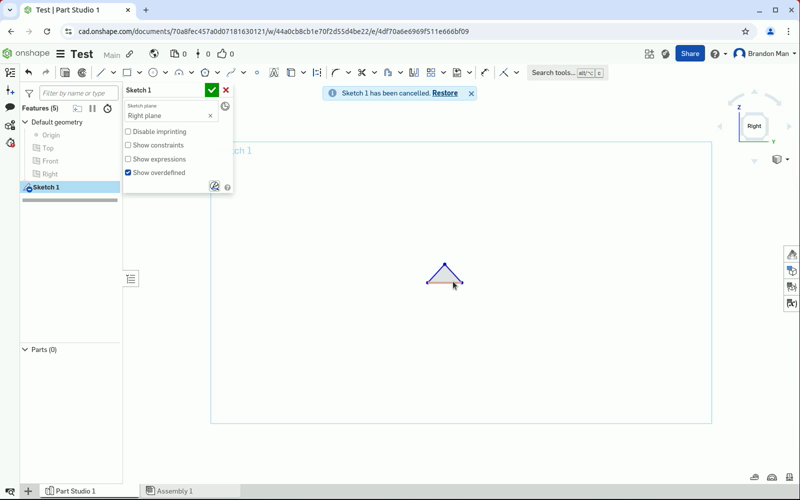
scroll(6)
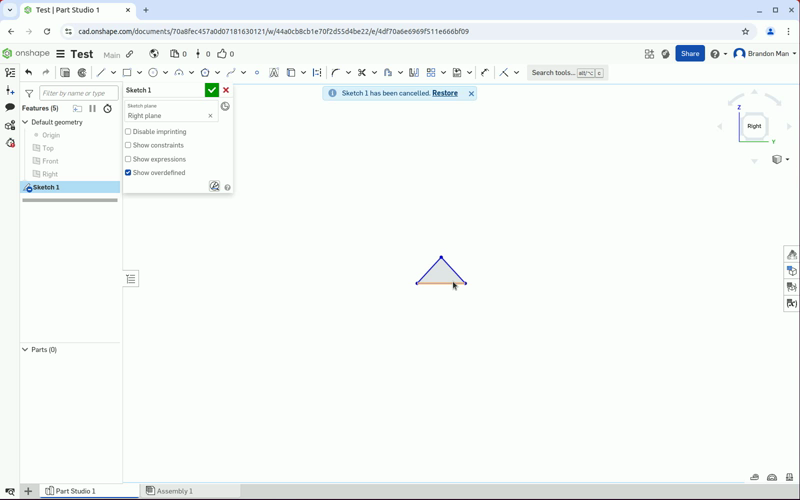
scroll(6)
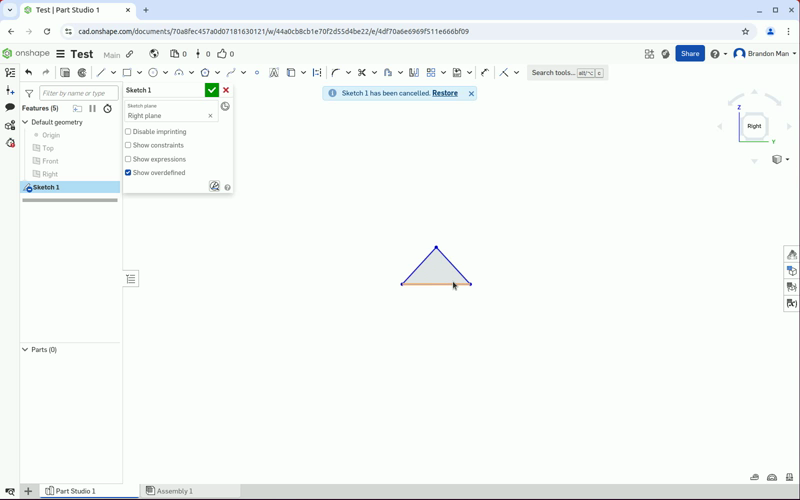
scroll(6)
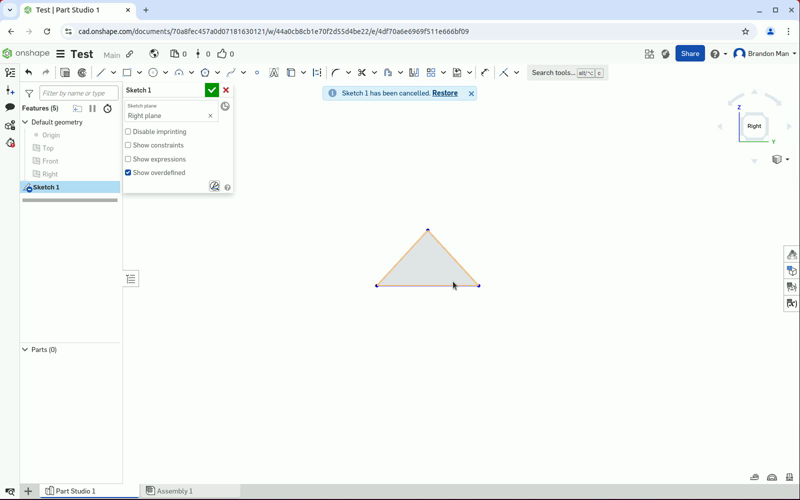
scroll(6)
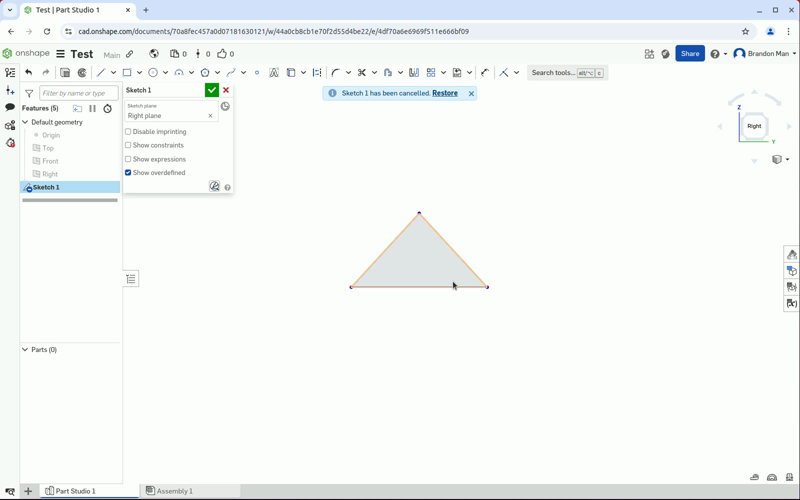
scroll(6)
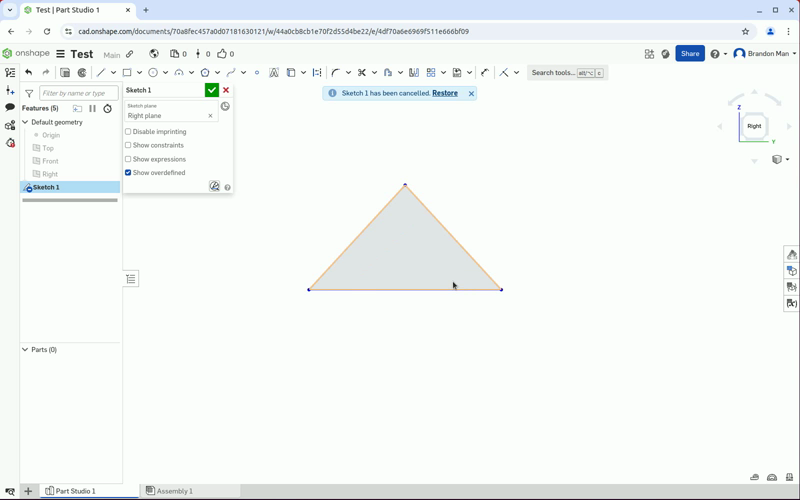
scroll(6)
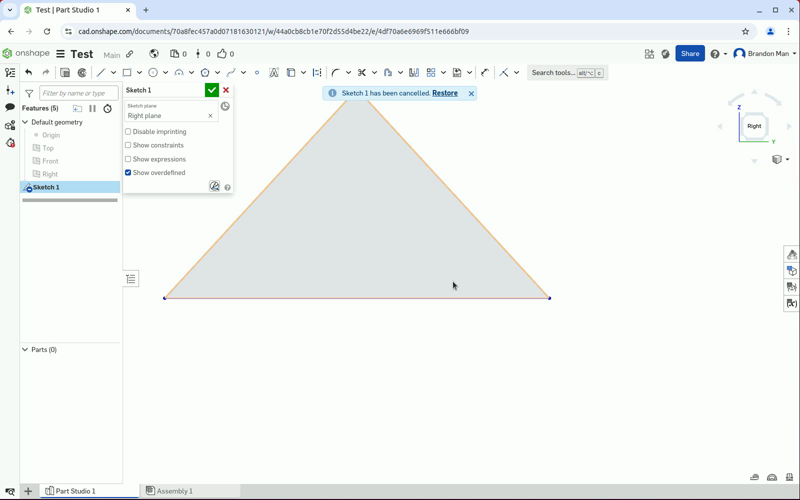
click(453, 281)
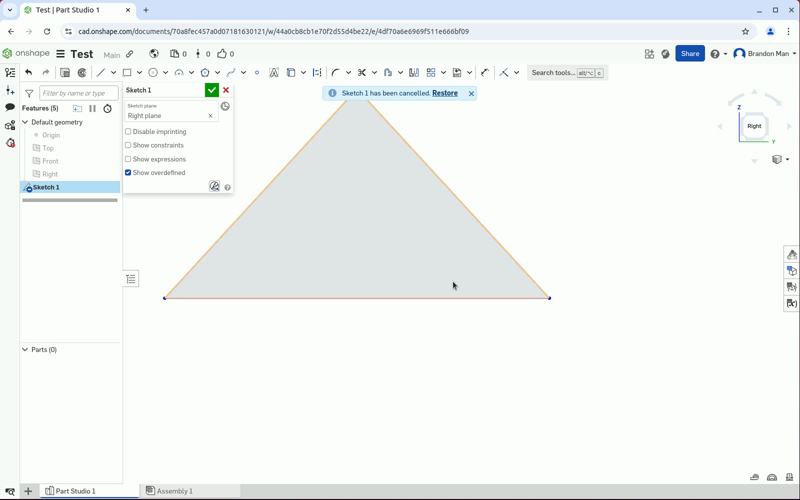
scroll(-6)
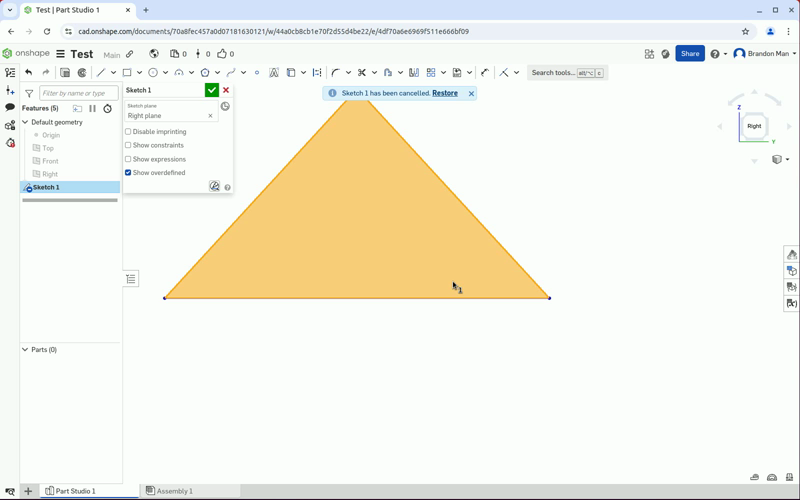
scroll(-6)
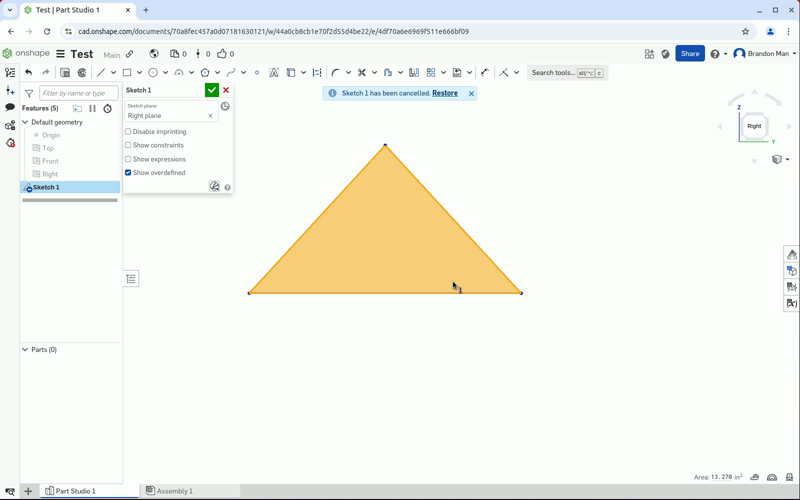
scroll(-6)
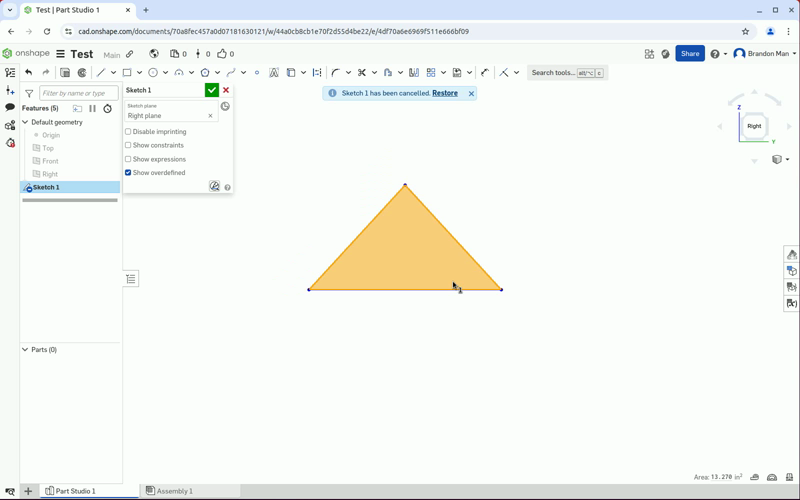
scroll(-6)
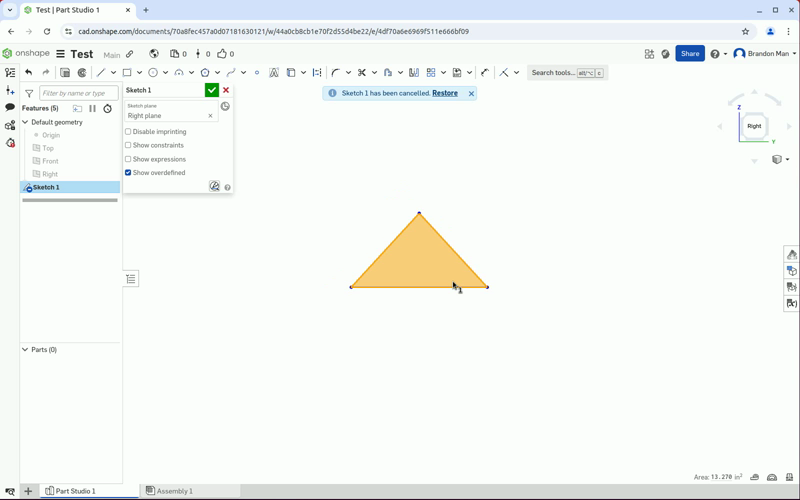
scroll(-6)
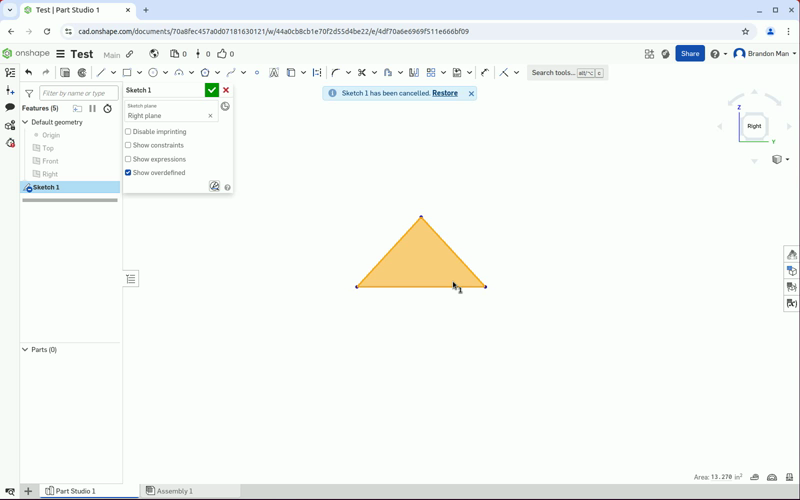
scroll(-6)
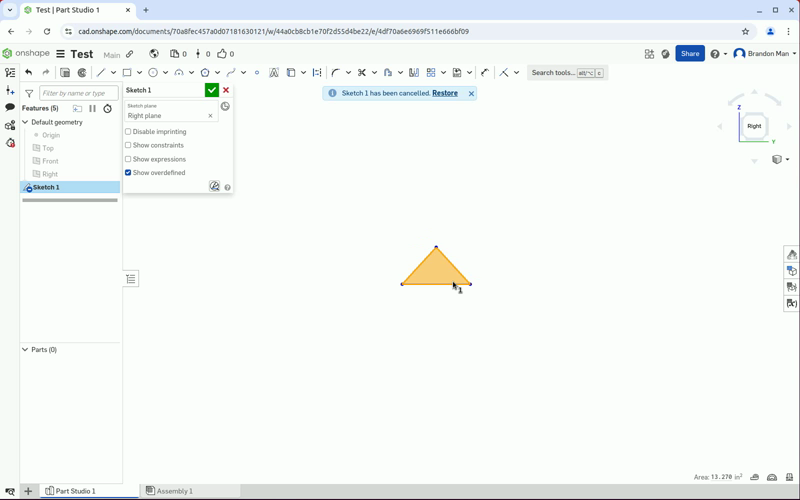
scroll(-6)
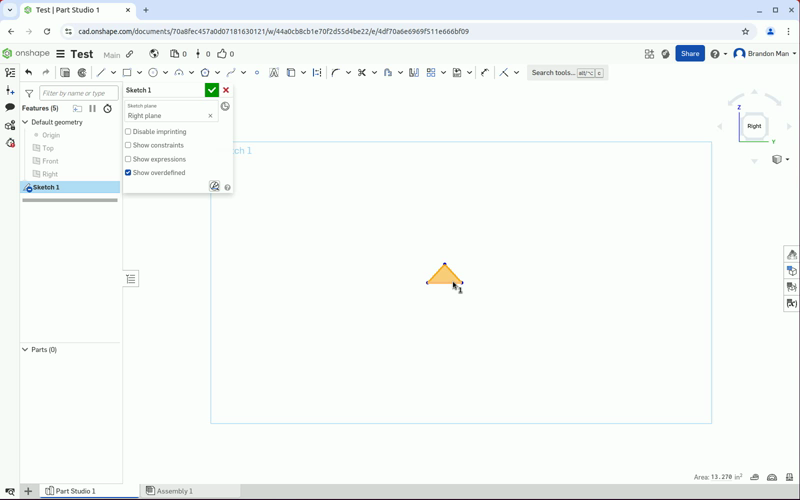
mouse_move(73, 352)
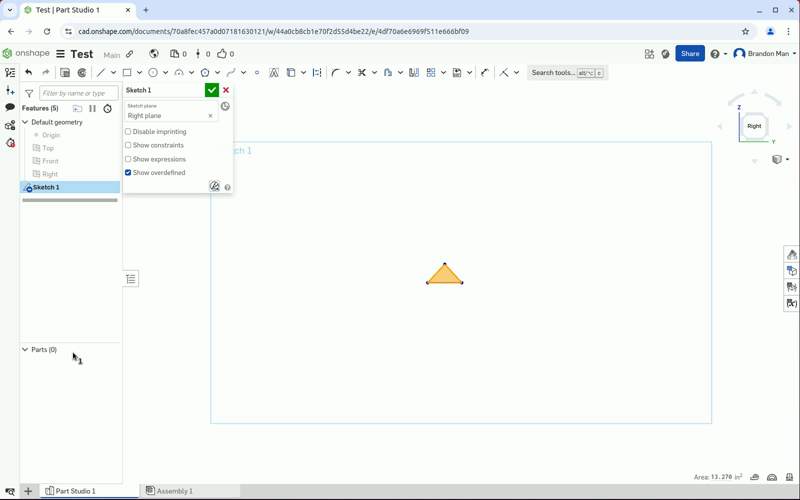
key(shift+y)
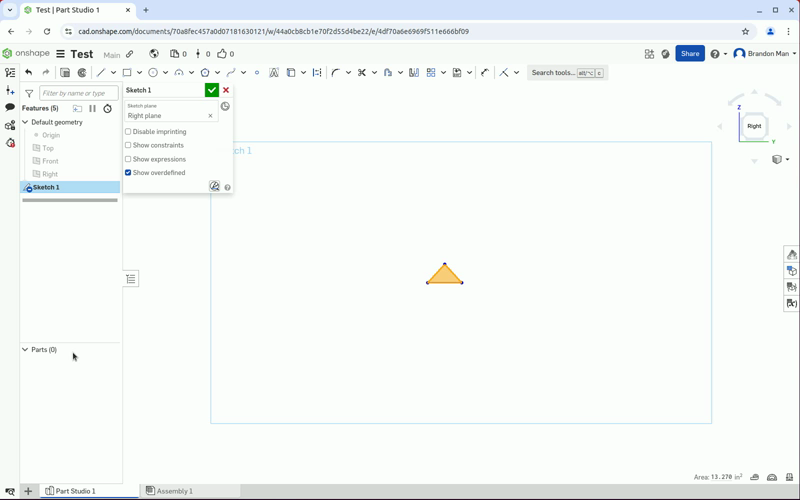
key(shift+e)
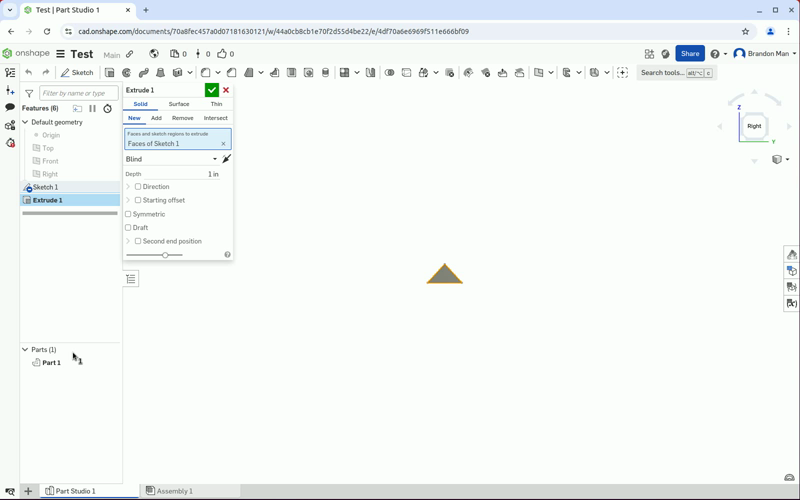
mouse_move(143, 106)
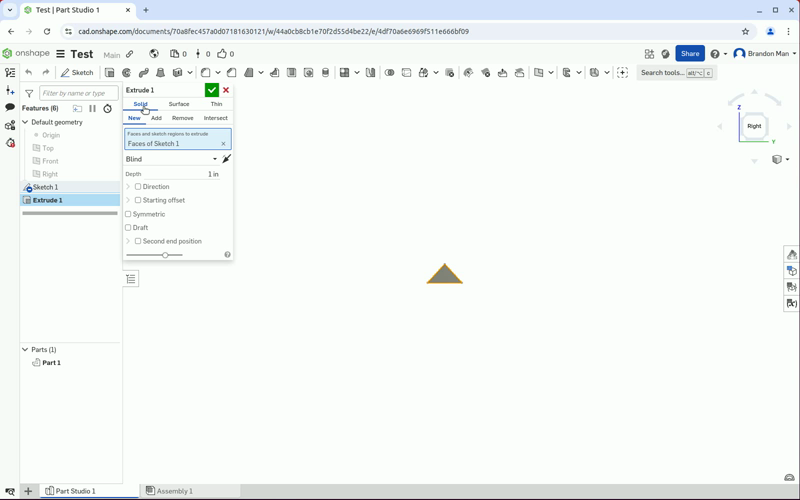
click(143, 106)
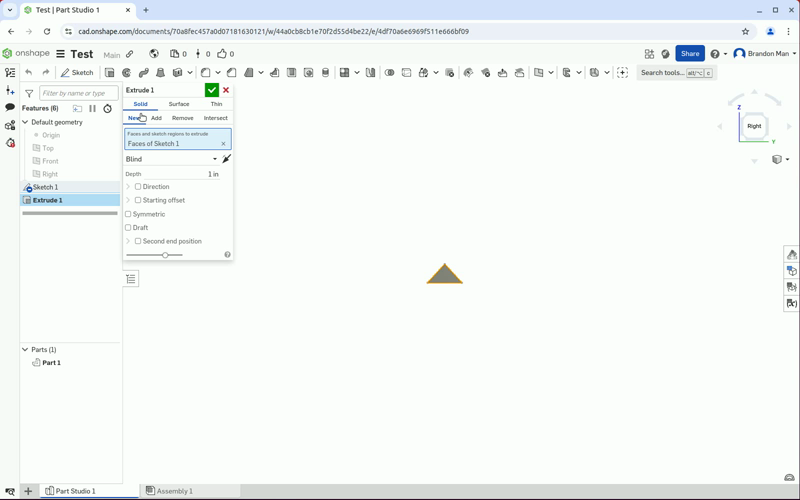
mouse_move(137, 120)
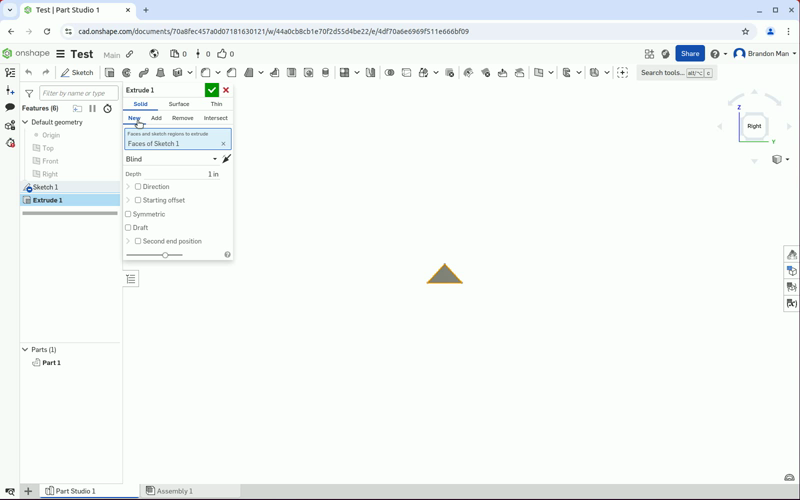
click(137, 120)
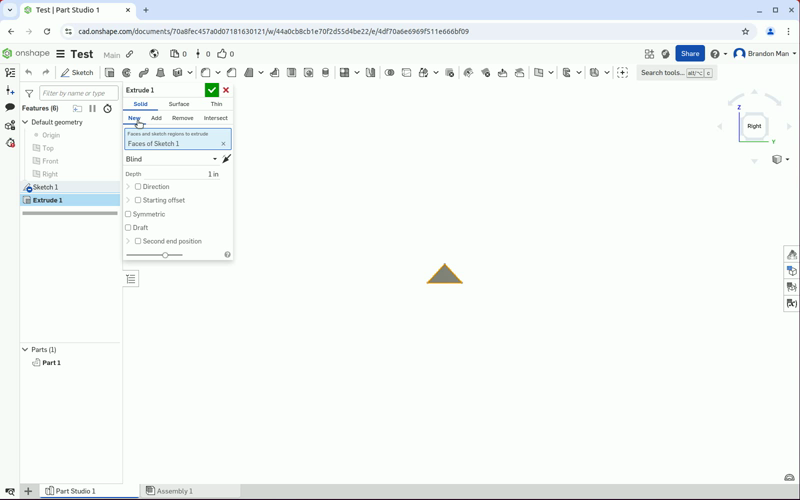
key(tab, 4)
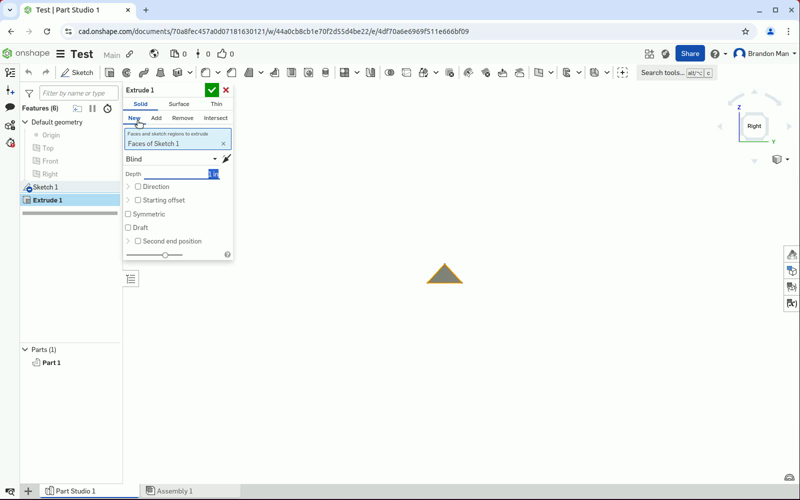
text(-0.241)
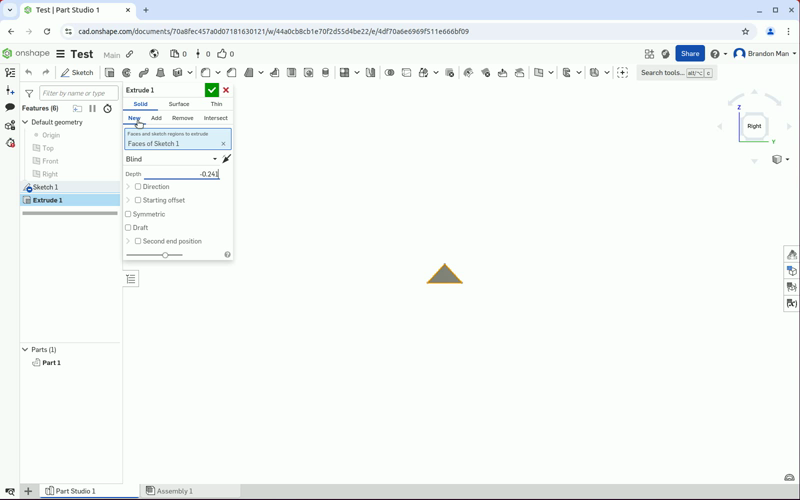
key(enter)
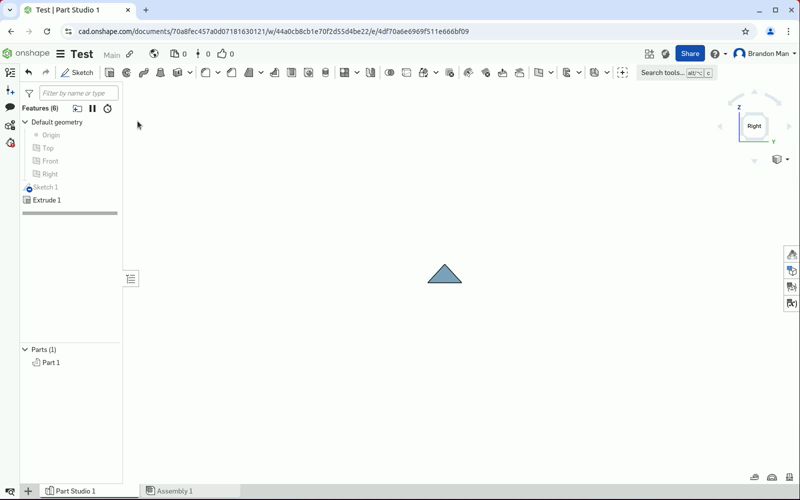
key(shift+h)
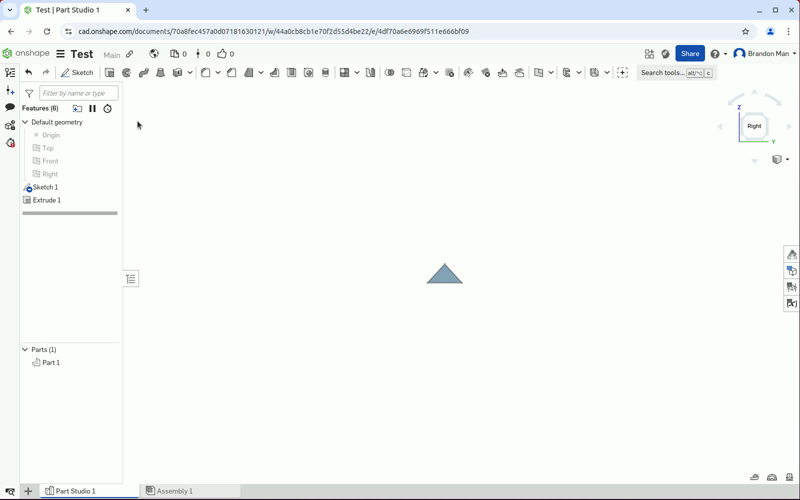
key(shift+h)
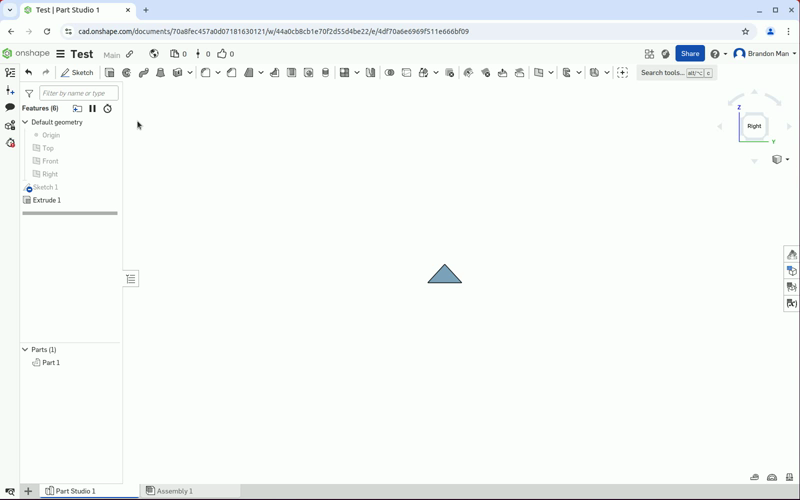
mouse_move(73, 189)
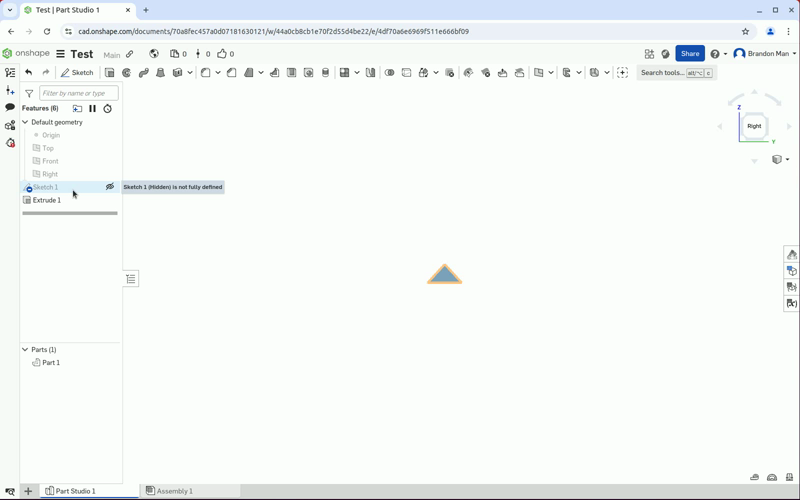
click(73, 189)
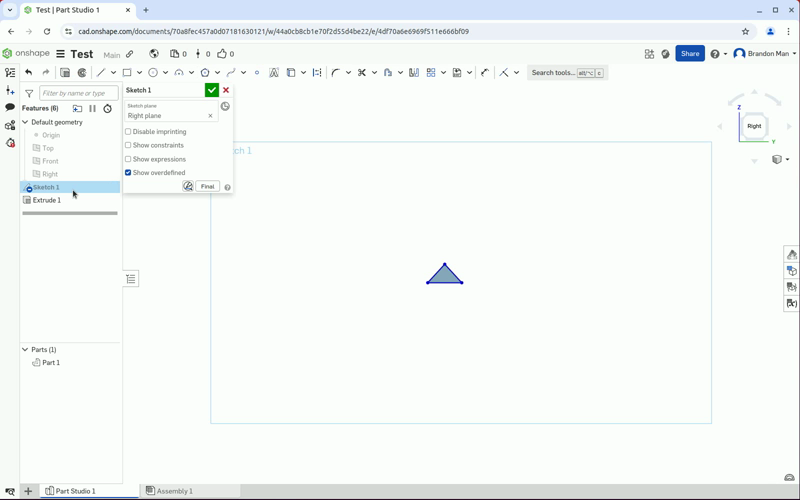
mouse_move(229, 92)
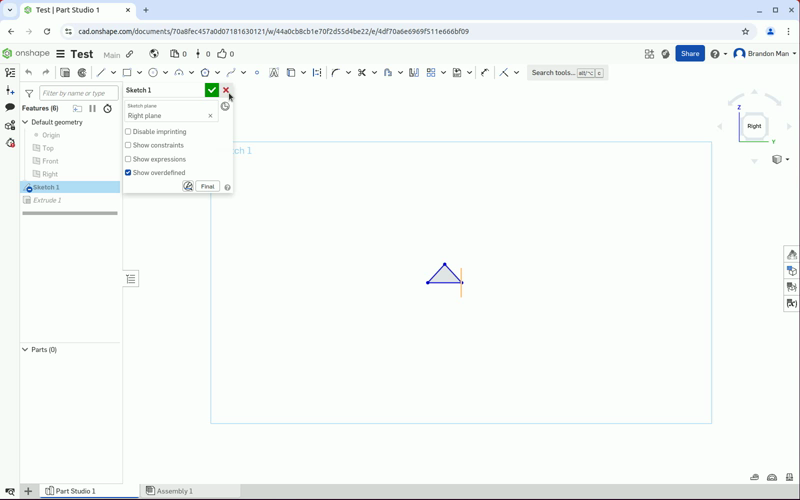
click(229, 92)
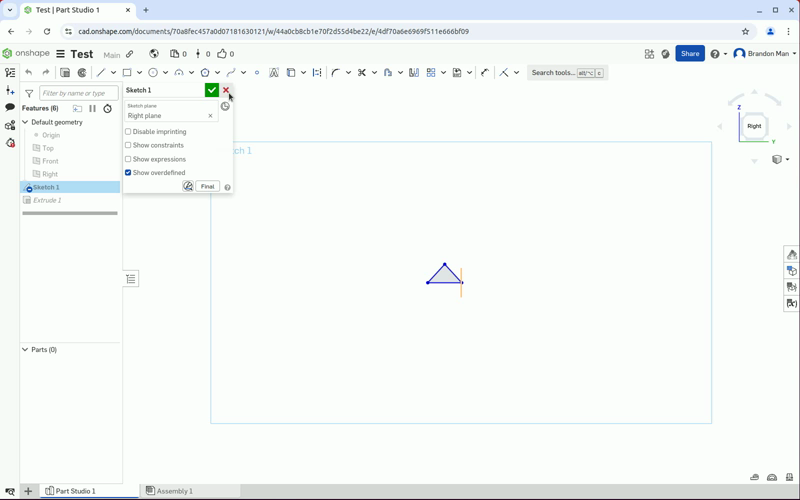
key(shift+s)
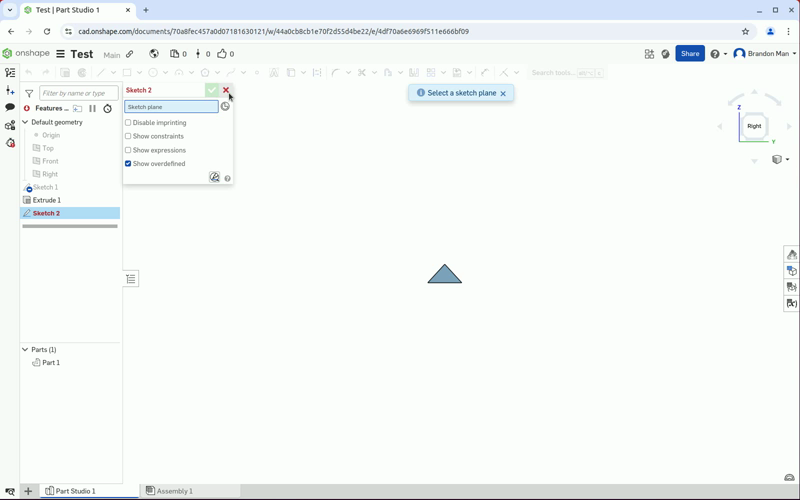
mouse_move(73, 176)
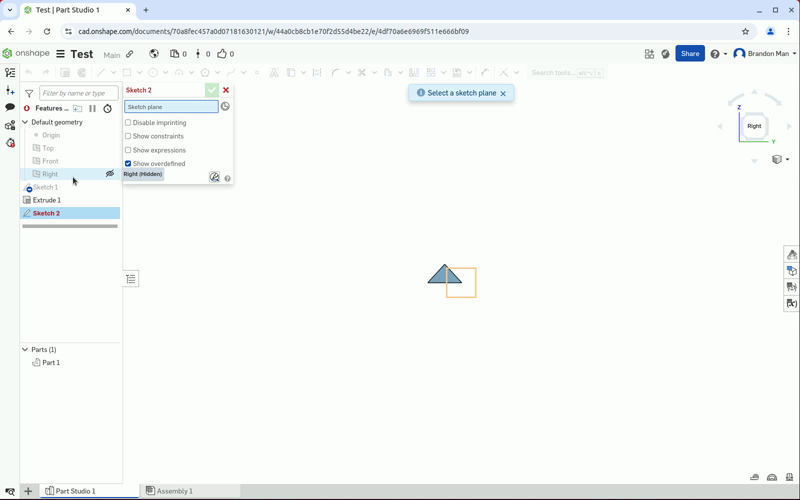
click(73, 176)
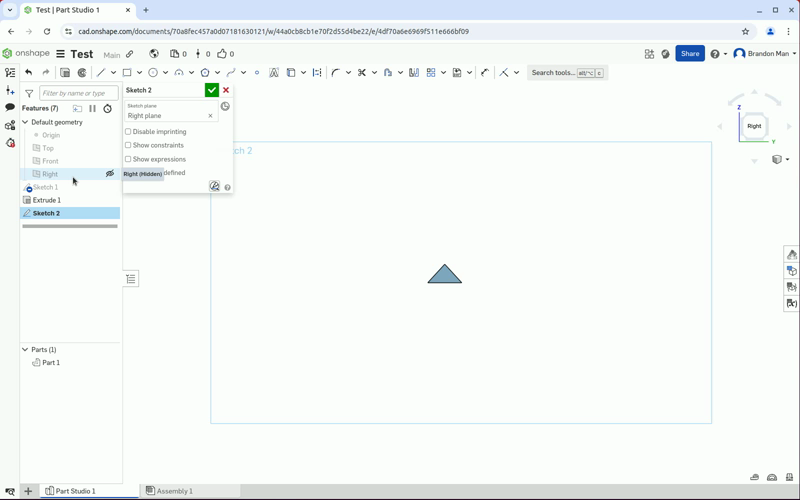
mouse_move(73, 352)
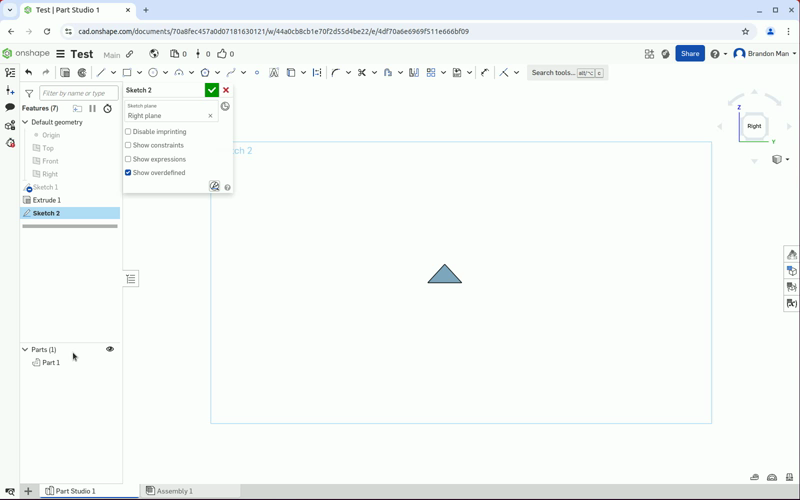
key(y)
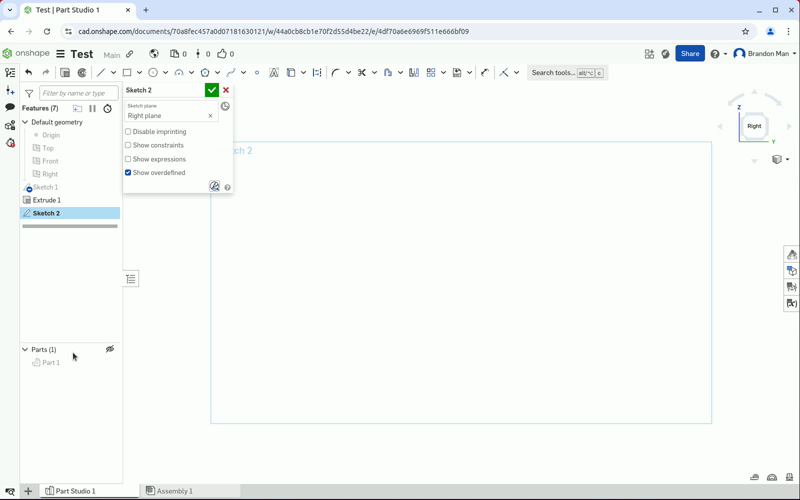
key(l)
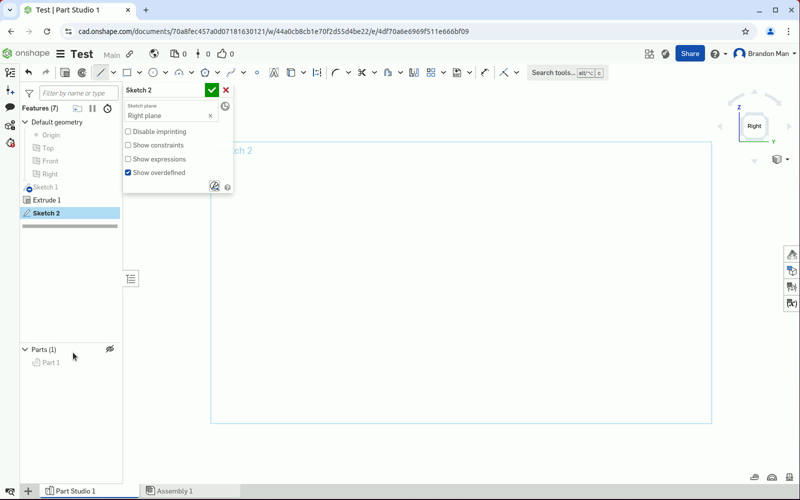
key_down(shift)
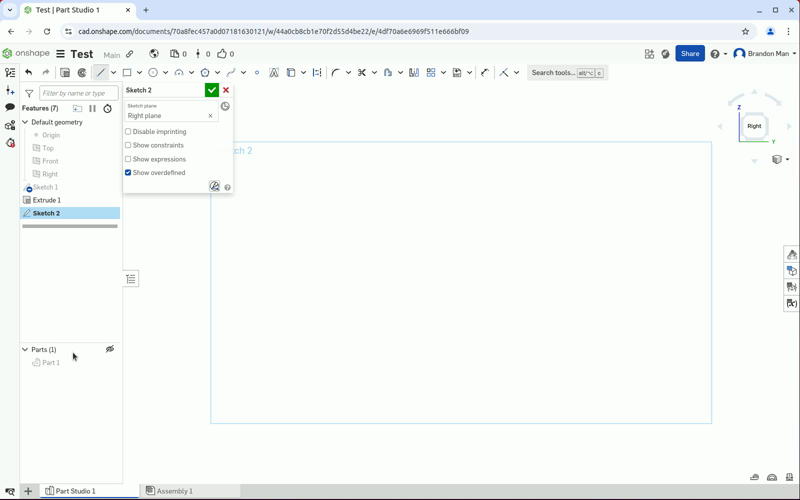
mouse_move(460, 238)
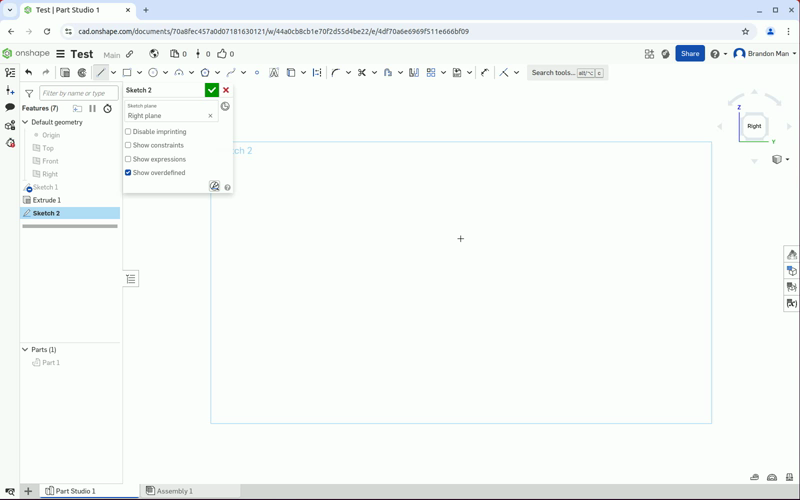
click(460, 238)
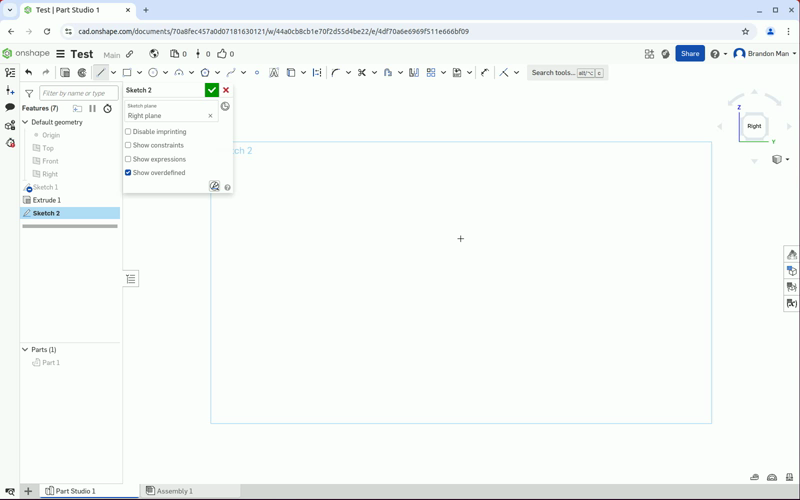
key_up(shift)
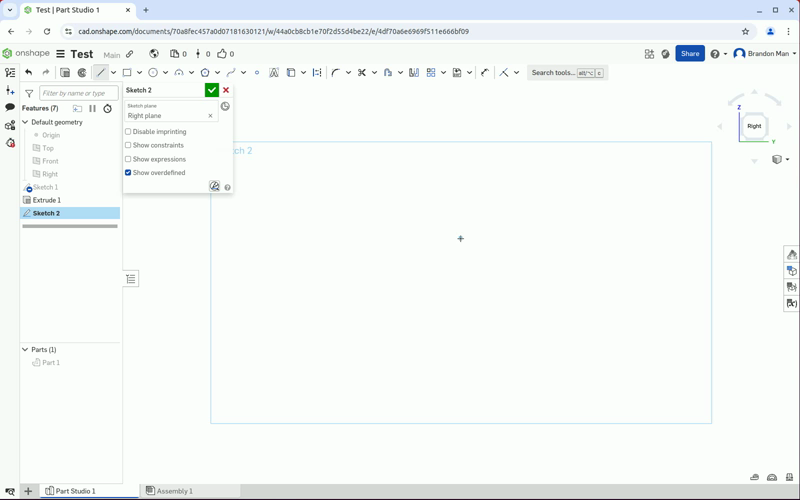
key_down(shift)
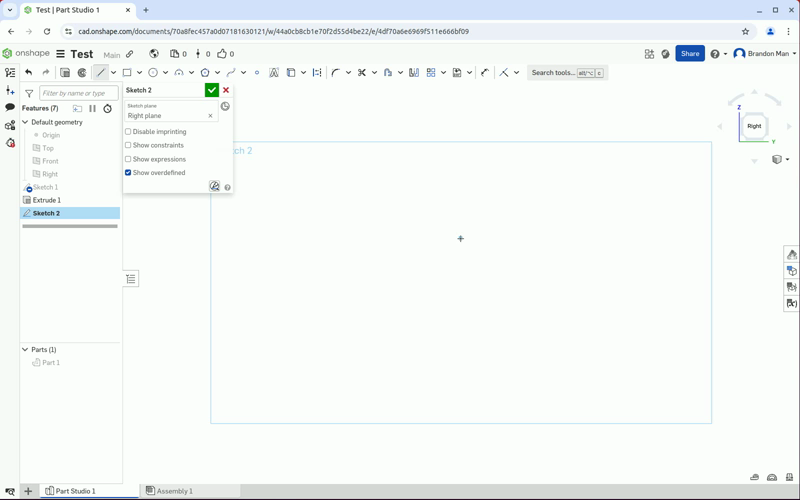
mouse_move(490, 238)
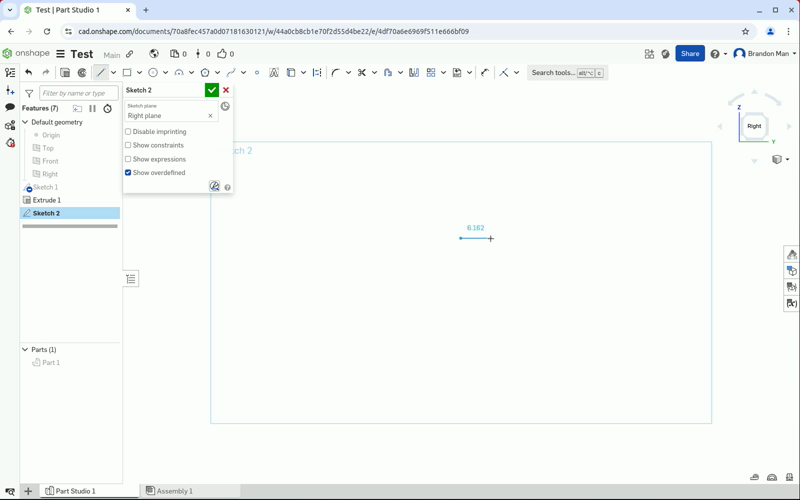
mouse_move(461, 238)
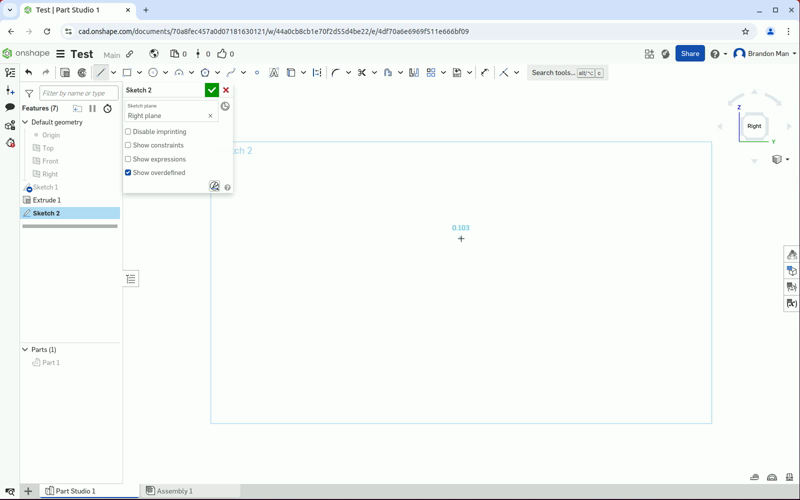
scroll(6)
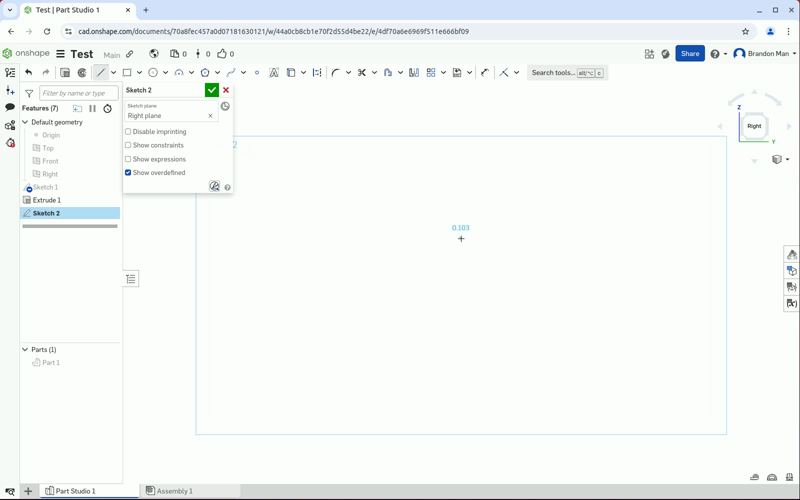
scroll(6)
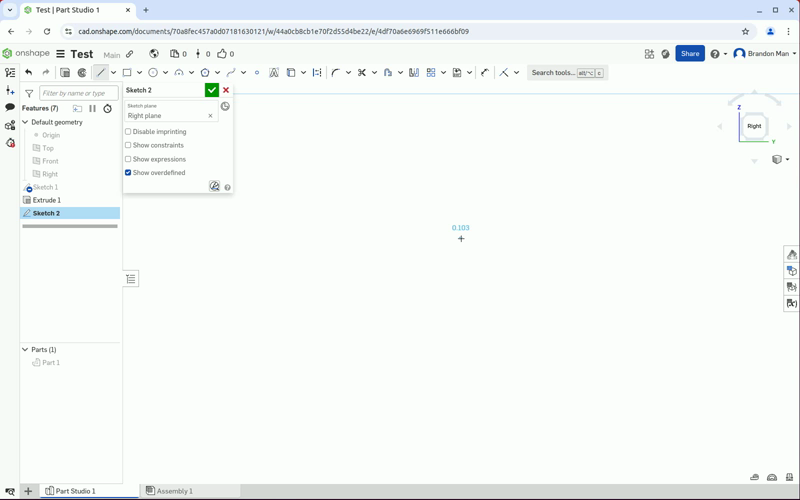
scroll(6)
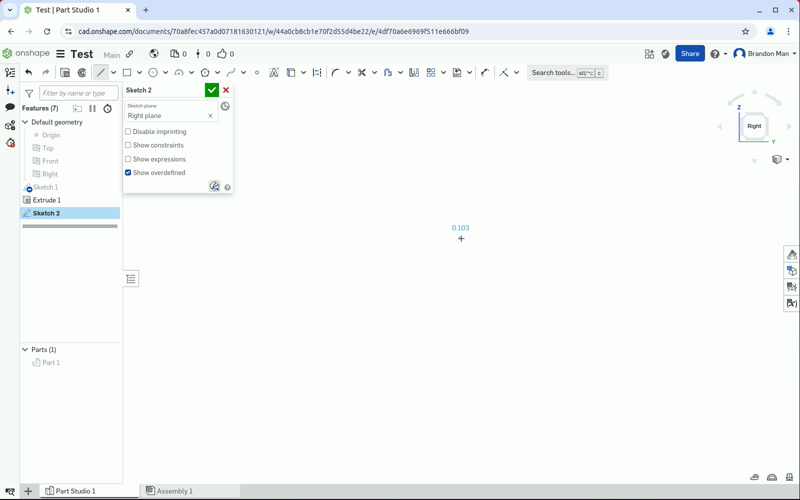
scroll(6)
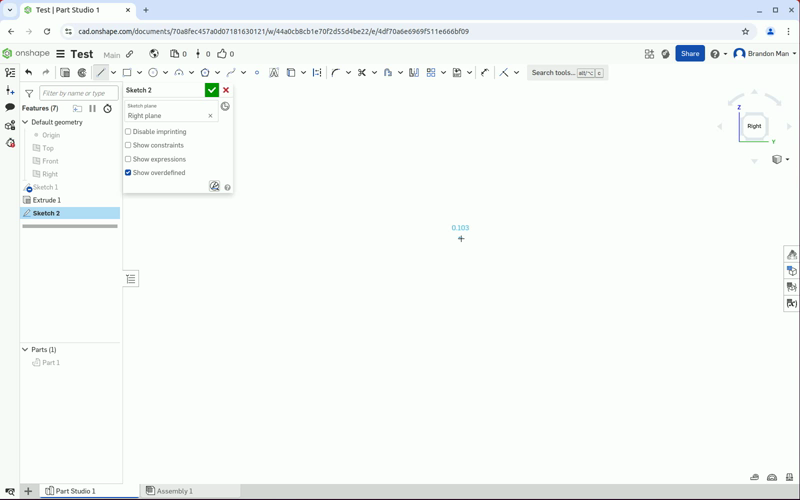
scroll(6)
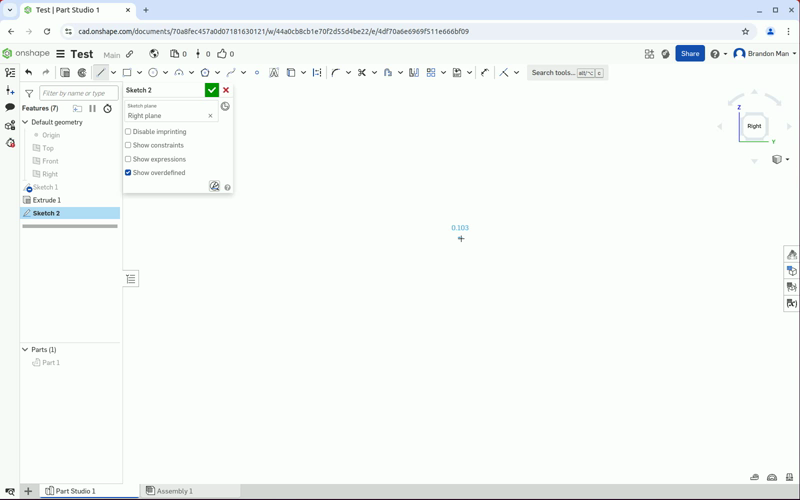
scroll(6)
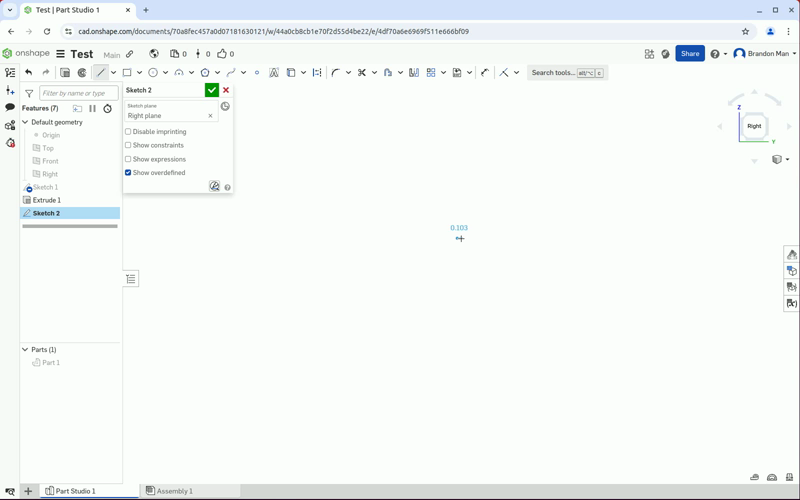
scroll(6)
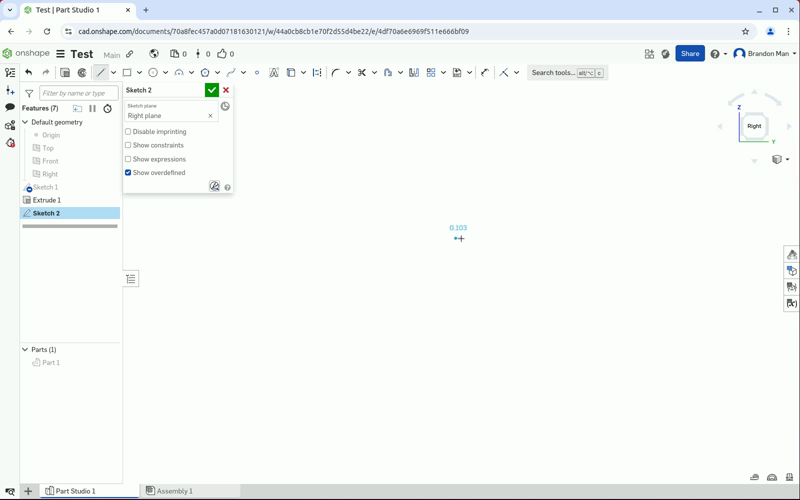
click(461, 238)
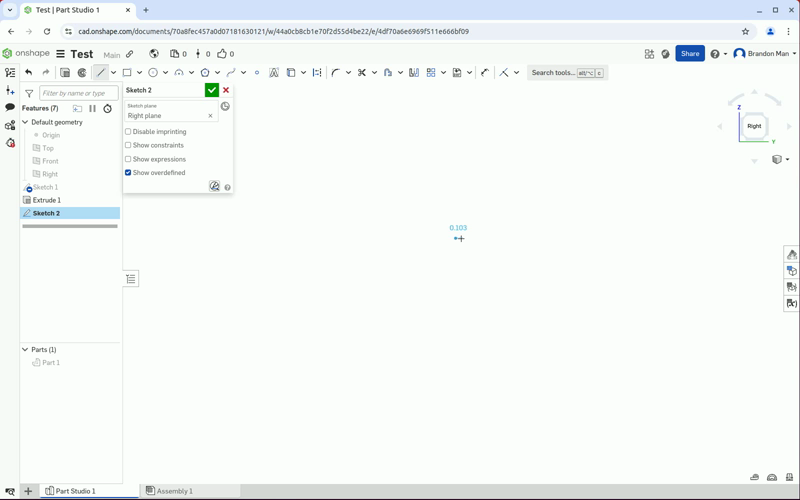
scroll(-6)
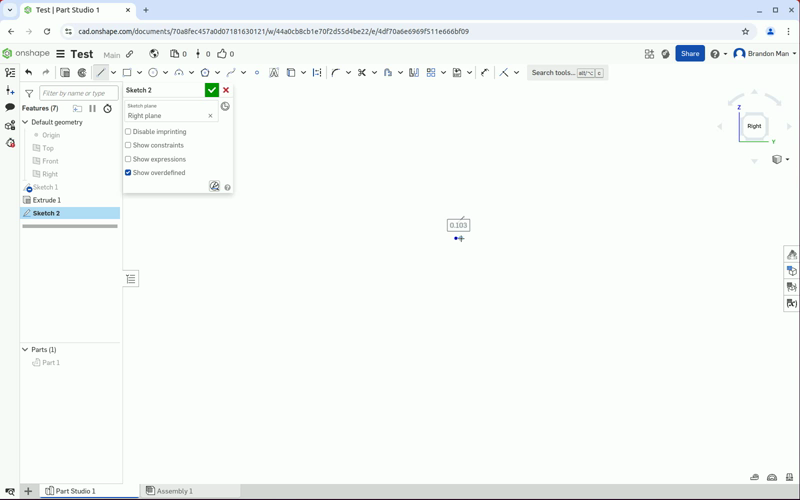
scroll(-6)
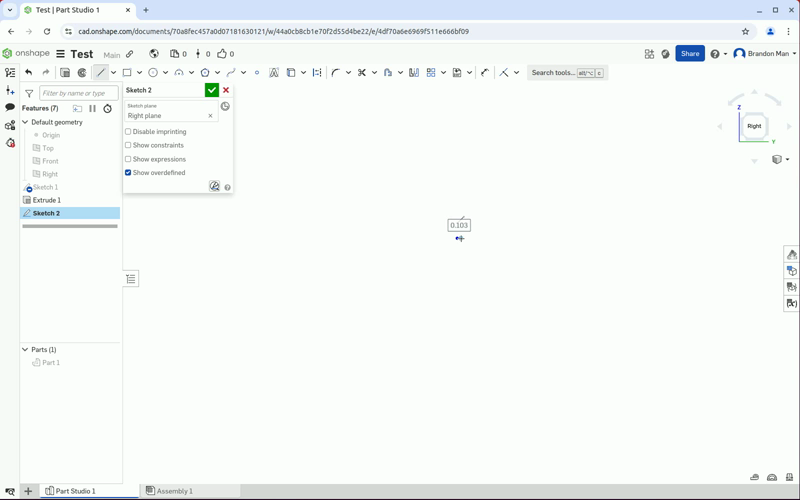
scroll(-6)
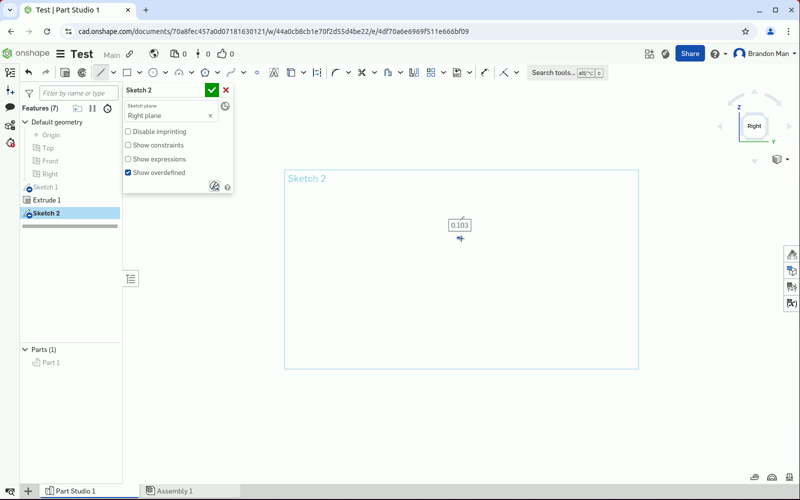
scroll(-6)
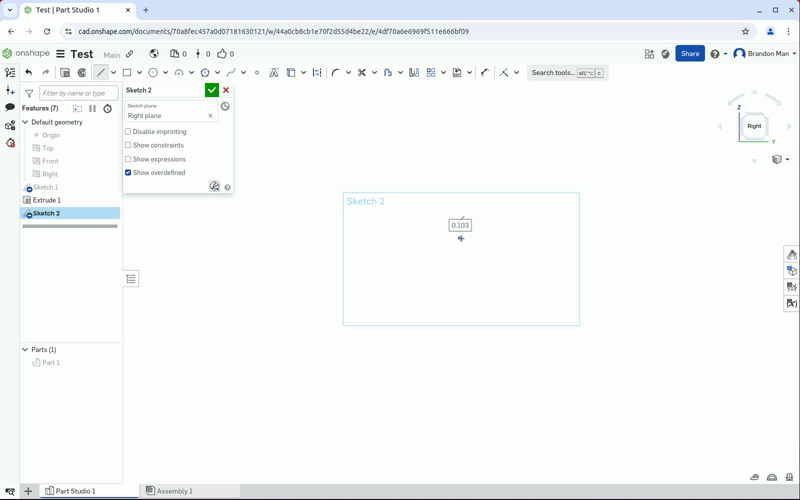
scroll(-6)
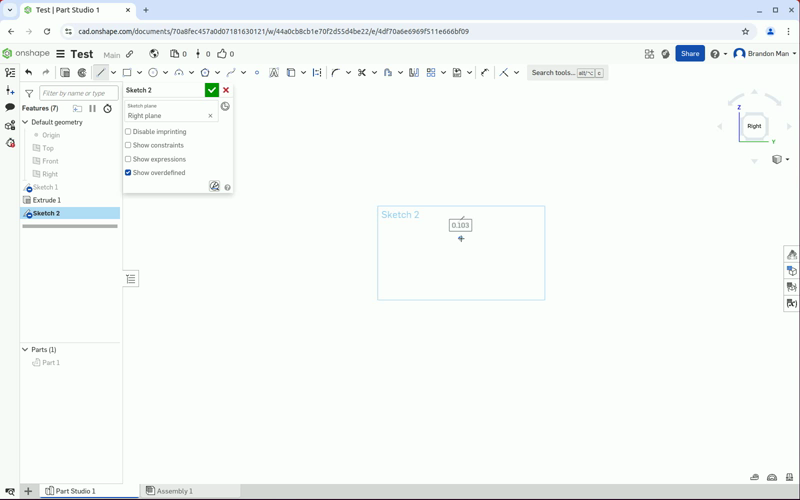
scroll(-6)
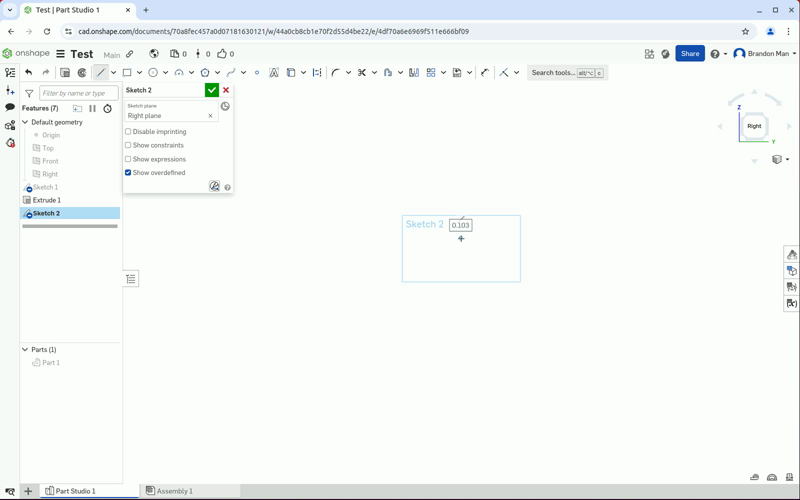
scroll(-6)
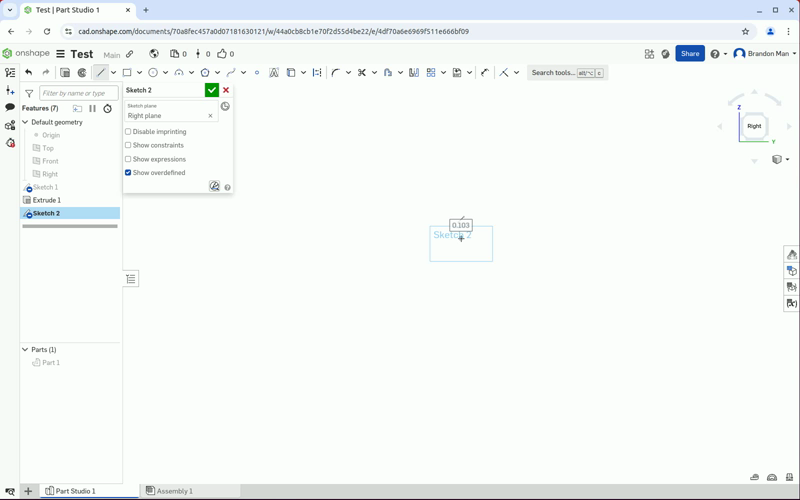
key_up(shift)
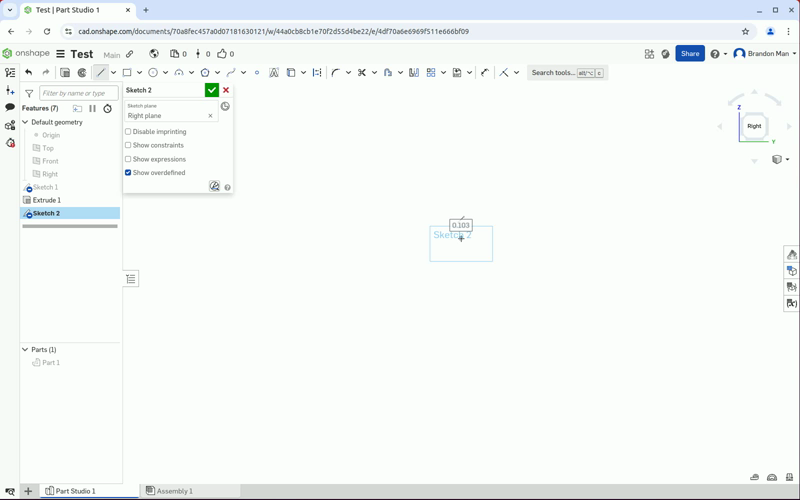
key_down(shift)
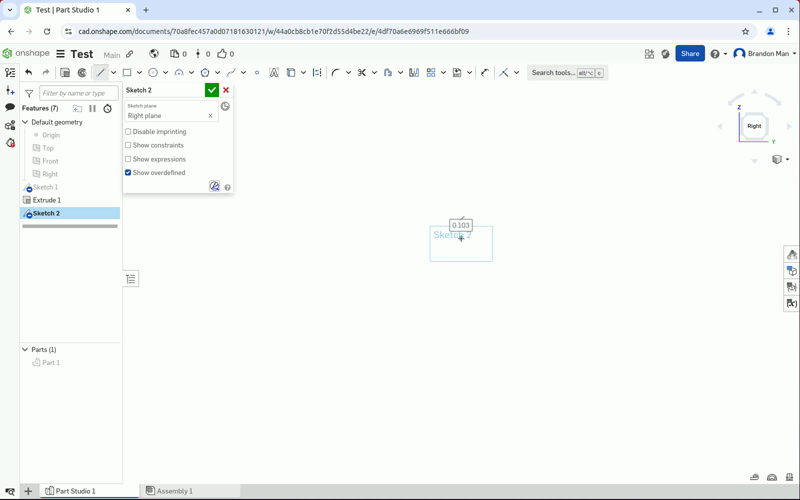
mouse_move(491, 238)
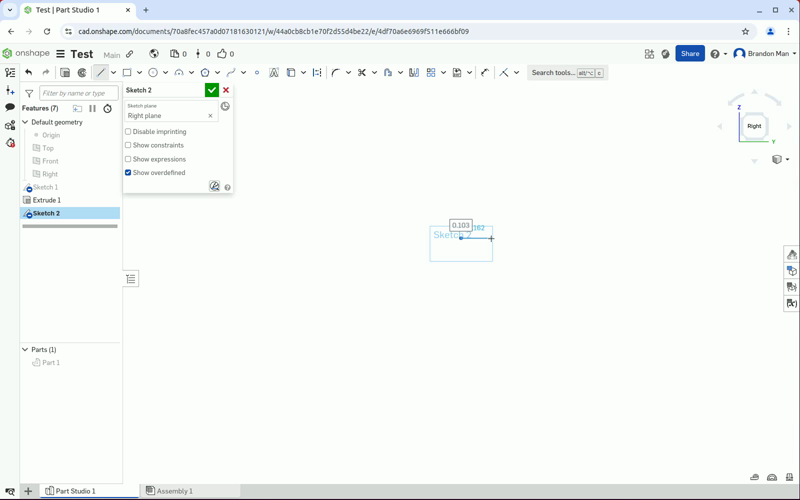
mouse_move(461, 221)
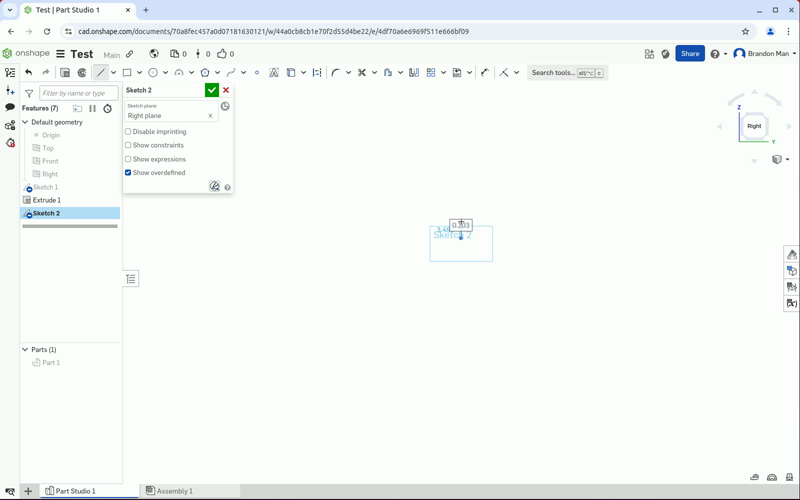
click(461, 221)
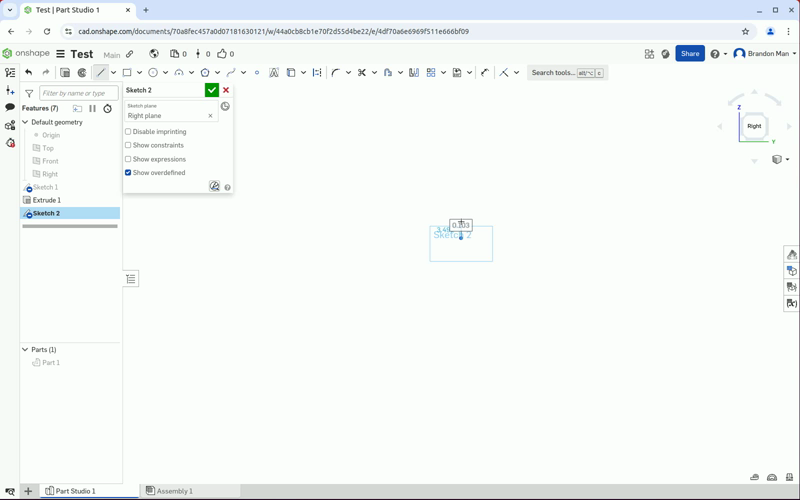
key_up(shift)
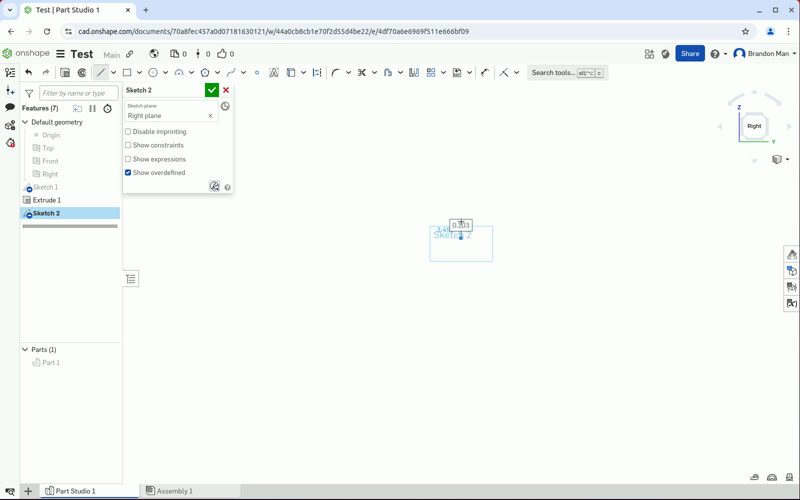
key_down(shift)
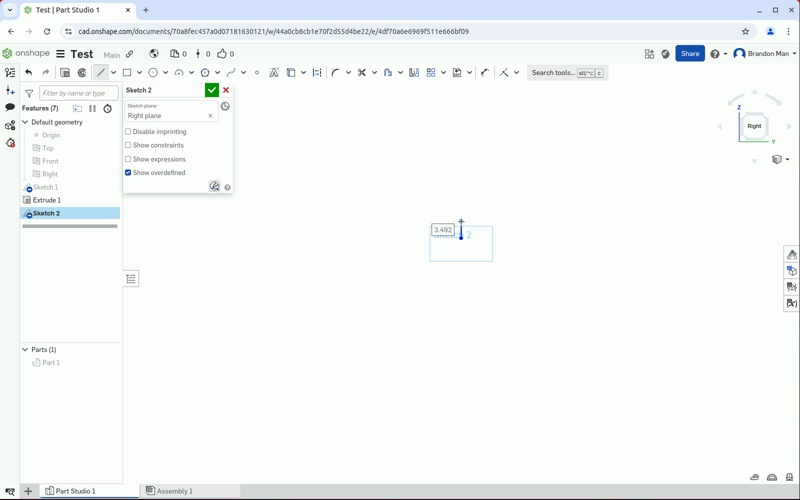
mouse_move(491, 221)
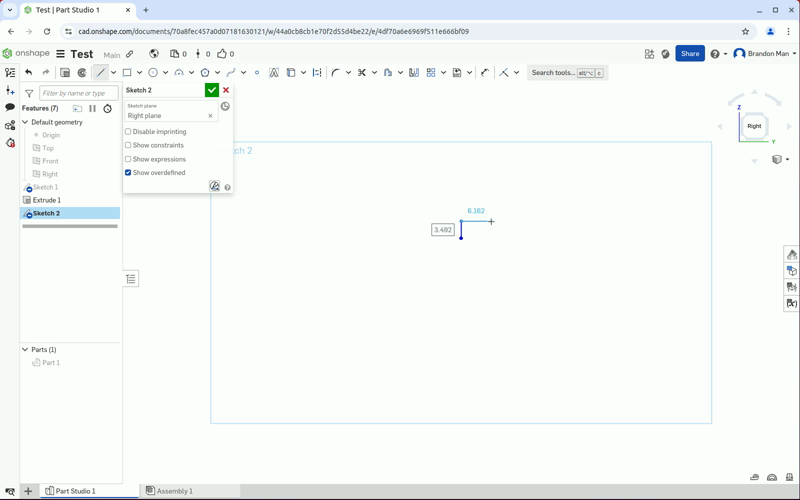
mouse_move(460, 221)
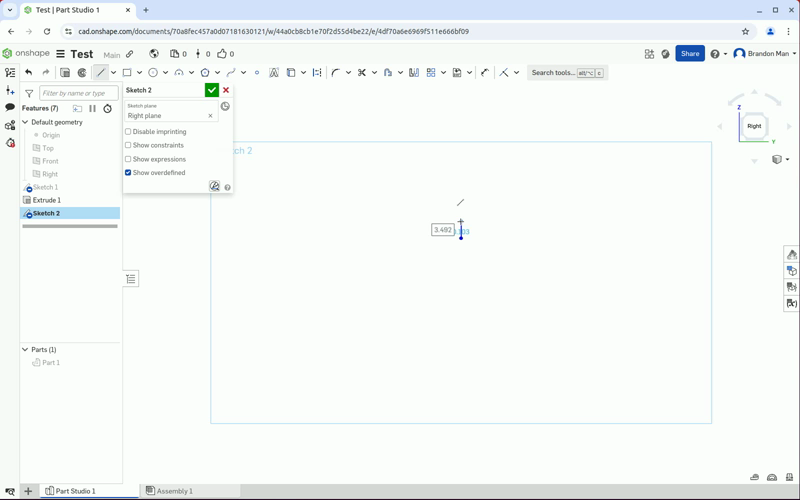
scroll(6)
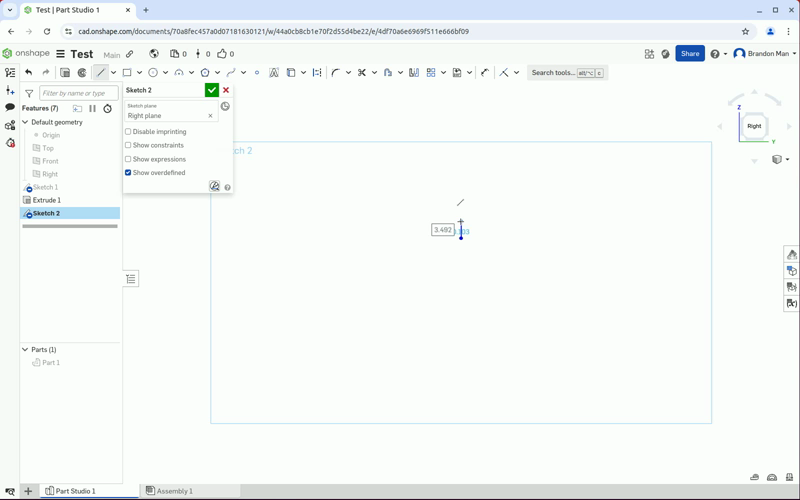
scroll(6)
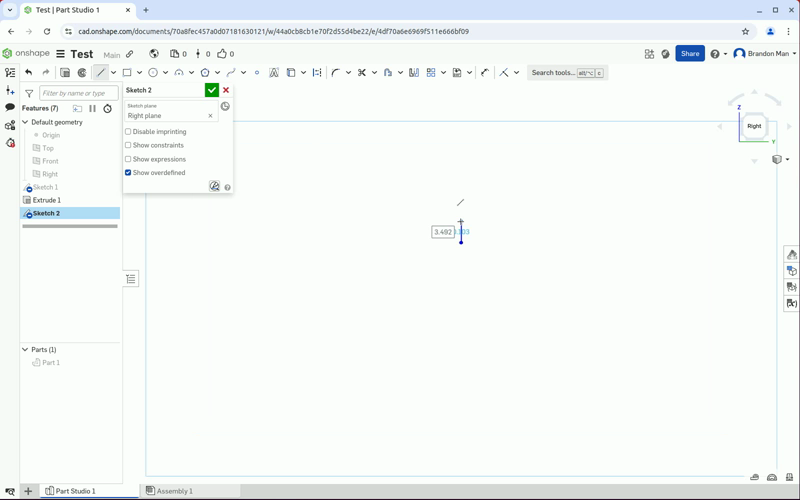
scroll(6)
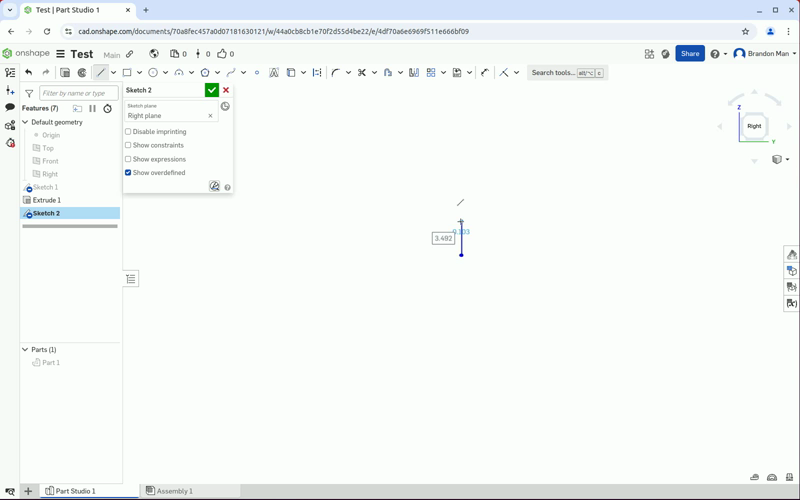
scroll(6)
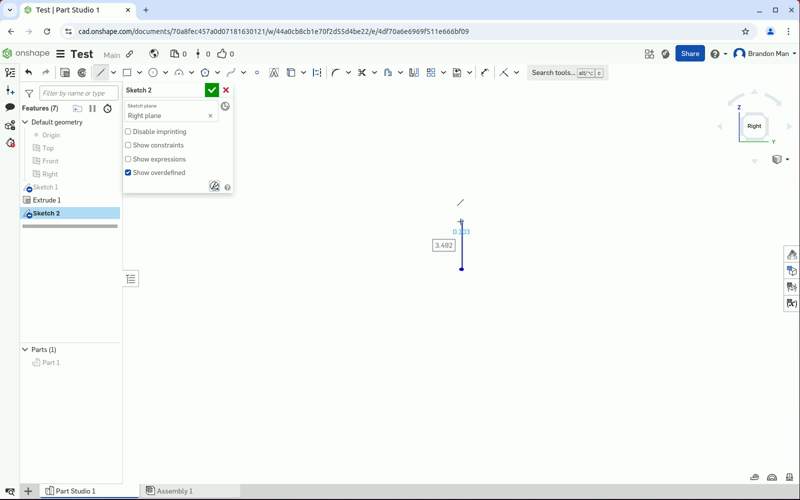
scroll(6)
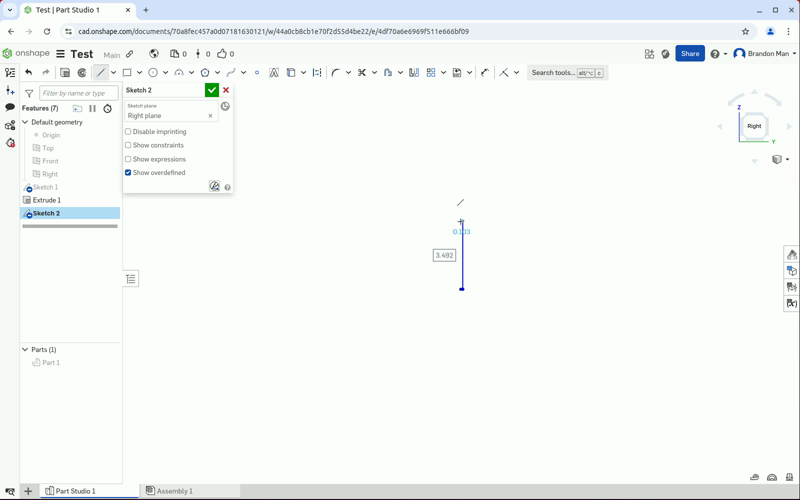
scroll(6)
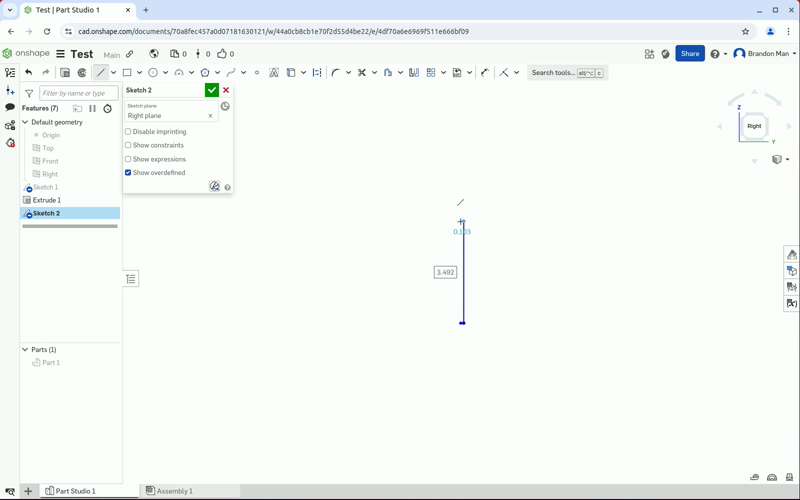
scroll(6)
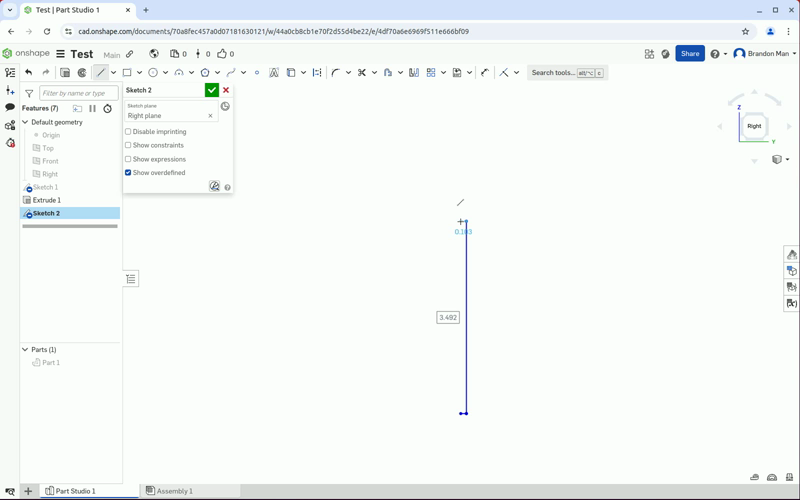
click(460, 221)
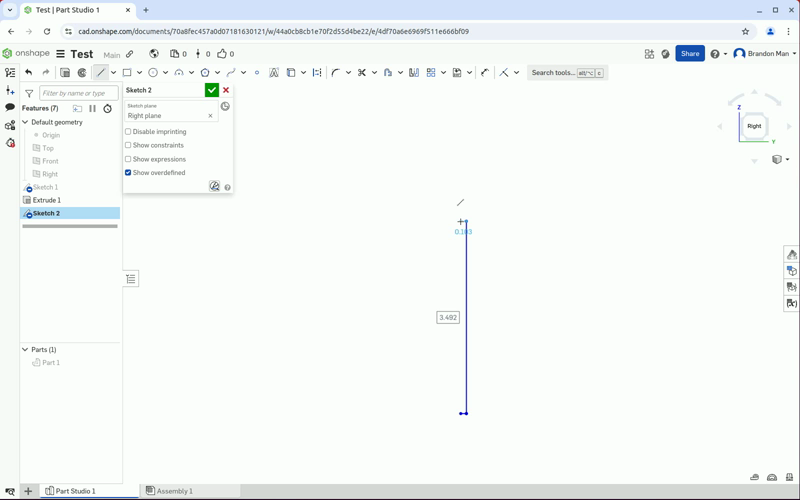
scroll(-6)
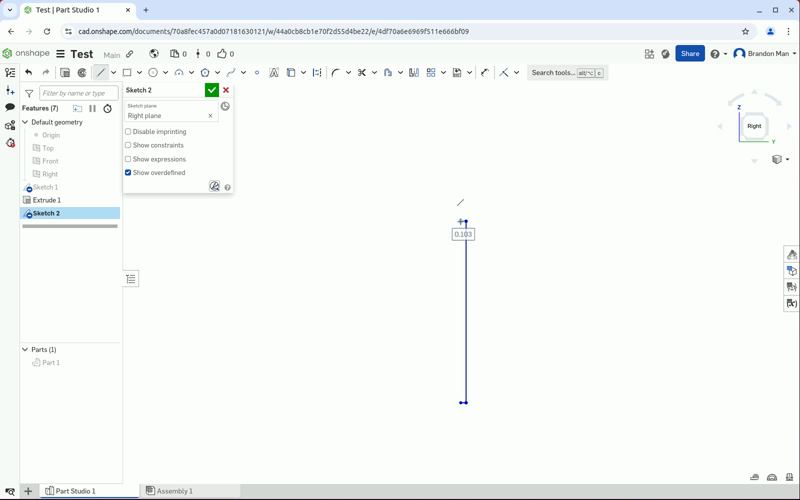
scroll(-6)
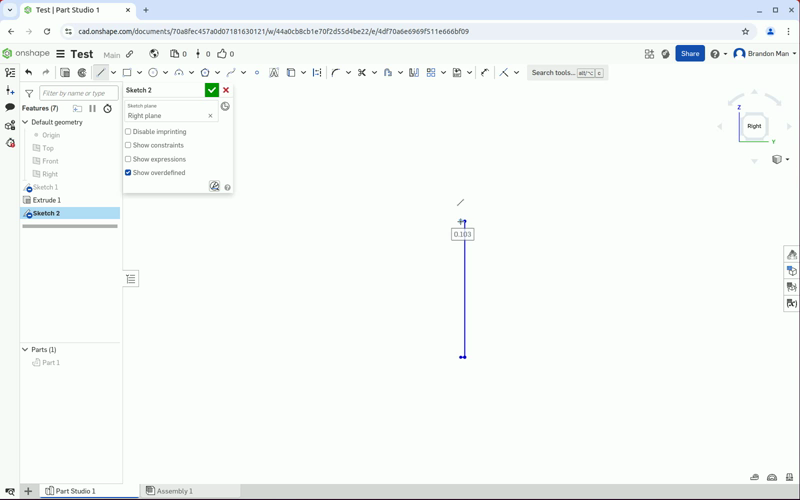
scroll(-6)
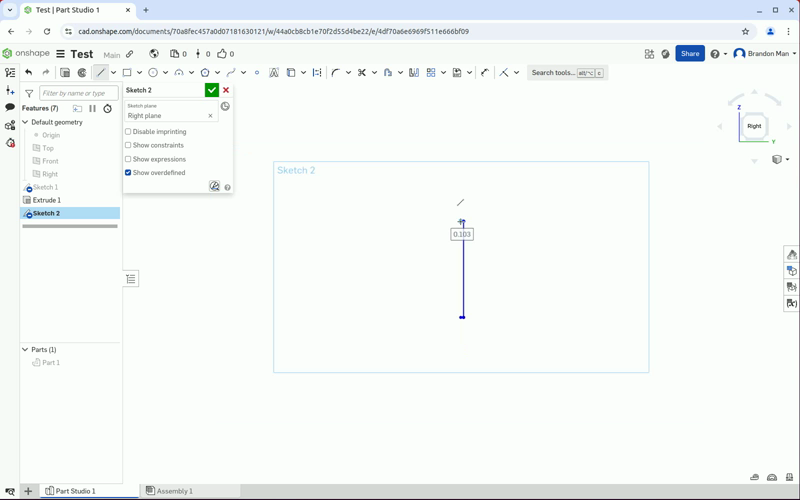
scroll(-6)
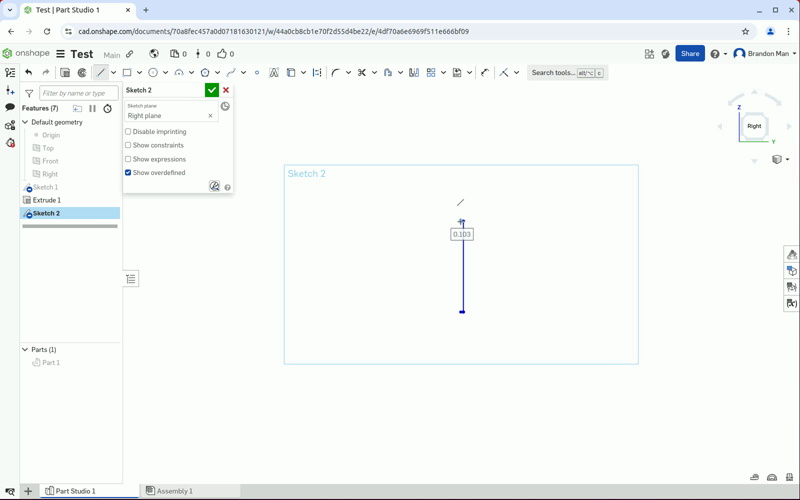
scroll(-6)
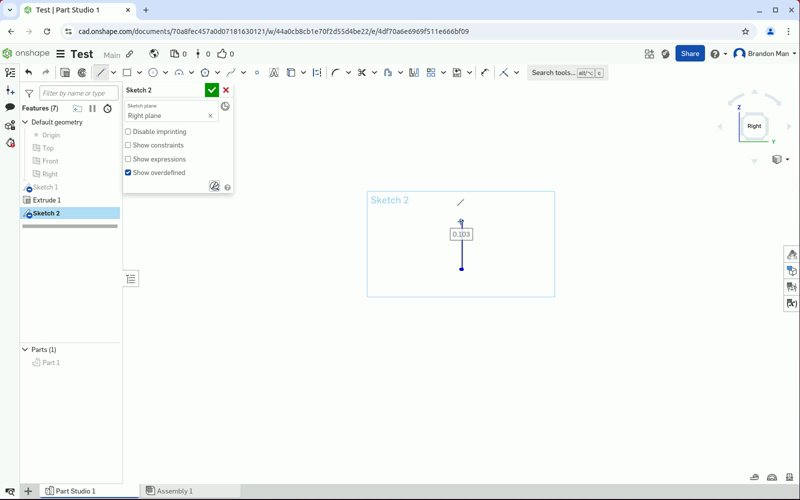
scroll(-6)
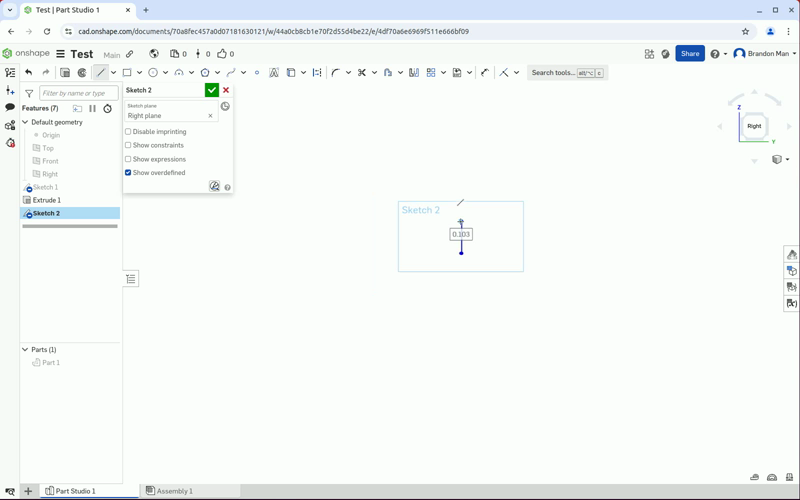
scroll(-6)
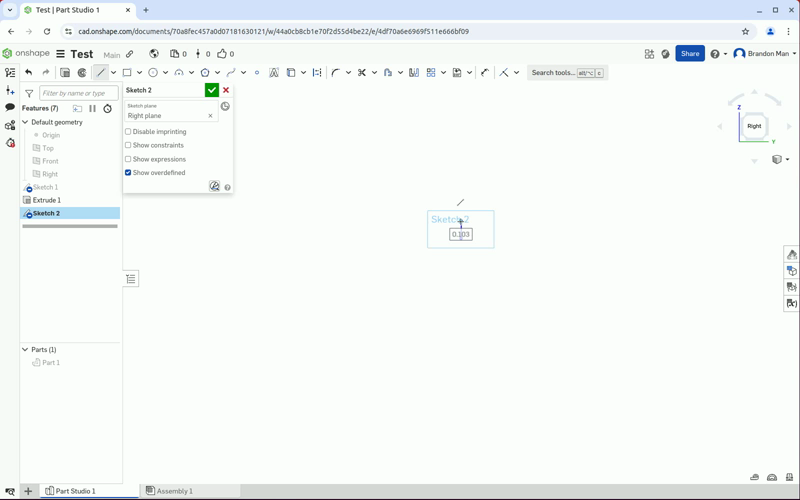
key_up(shift)
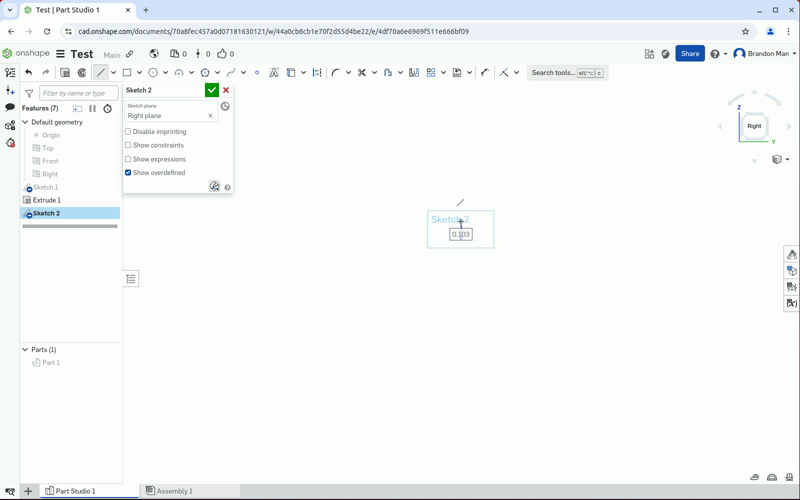
mouse_move(490, 221)
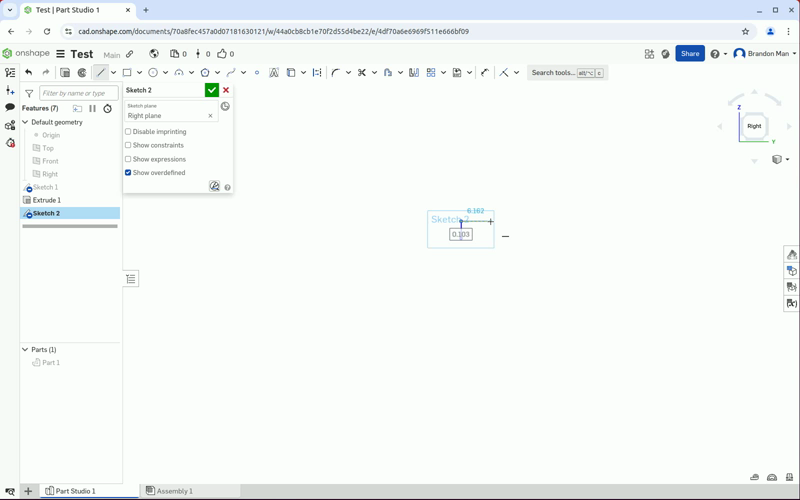
key_down(shift)
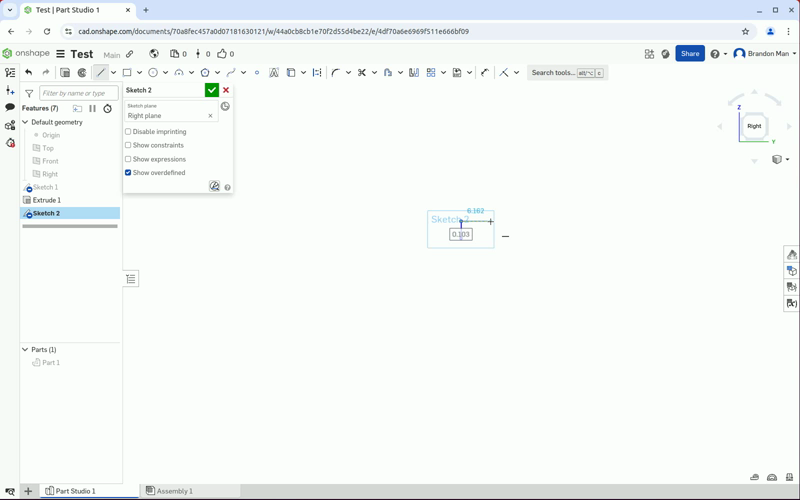
mouse_move(460, 238)
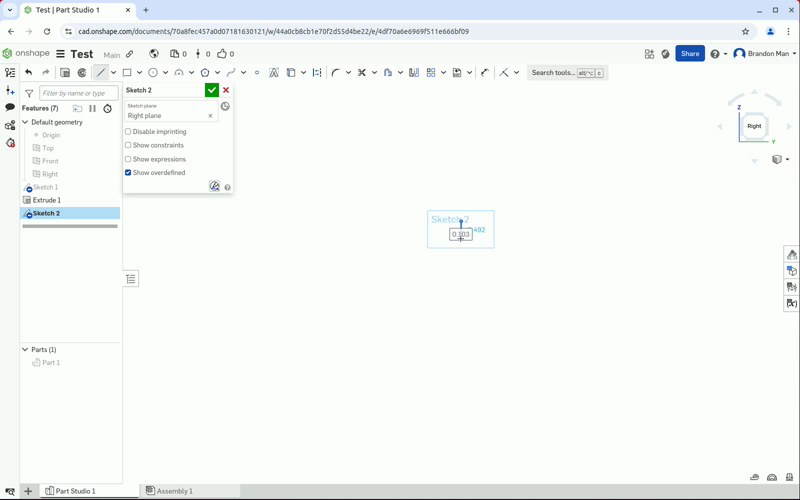
scroll(6)
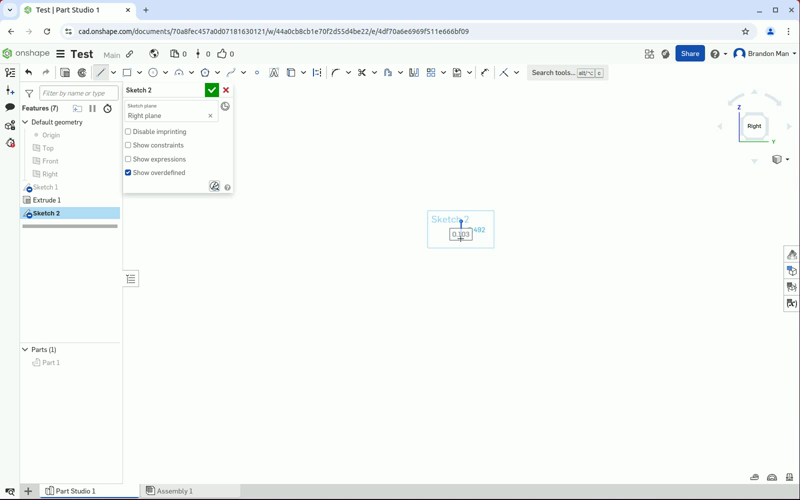
scroll(6)
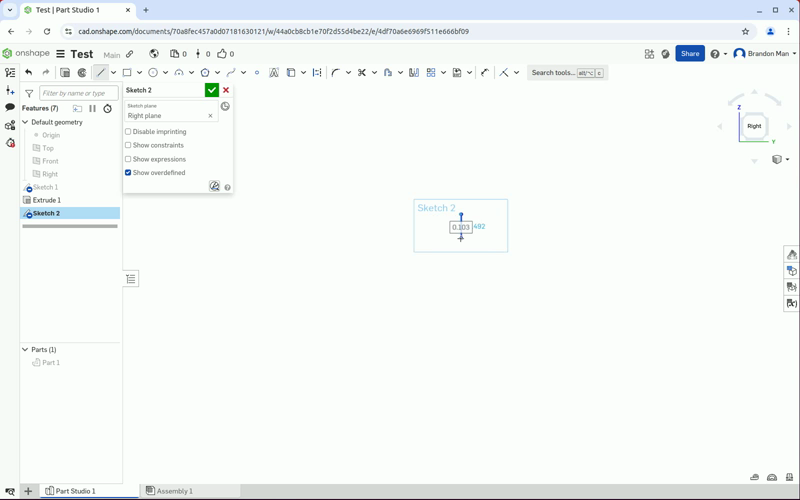
scroll(6)
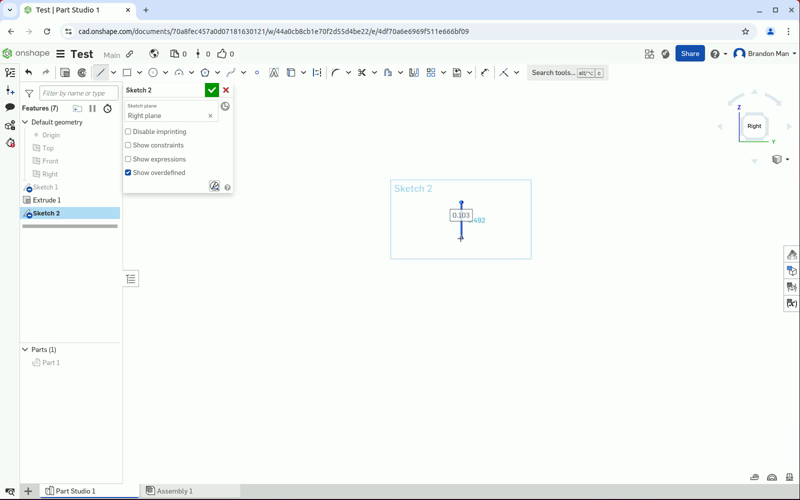
scroll(6)
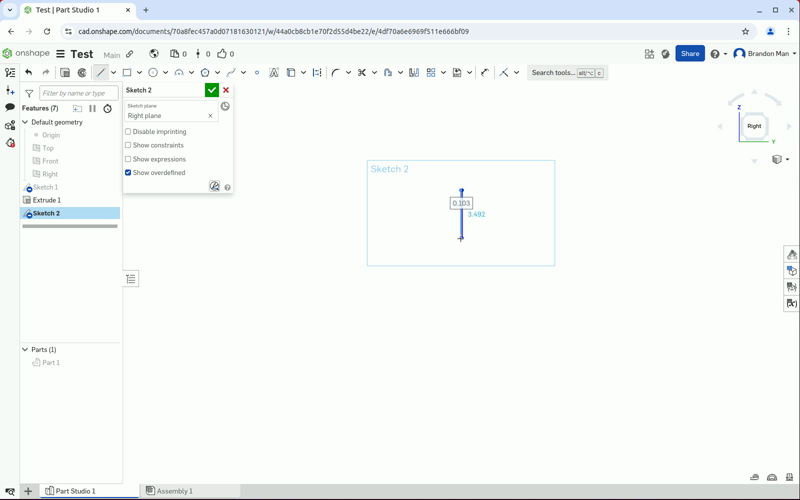
scroll(6)
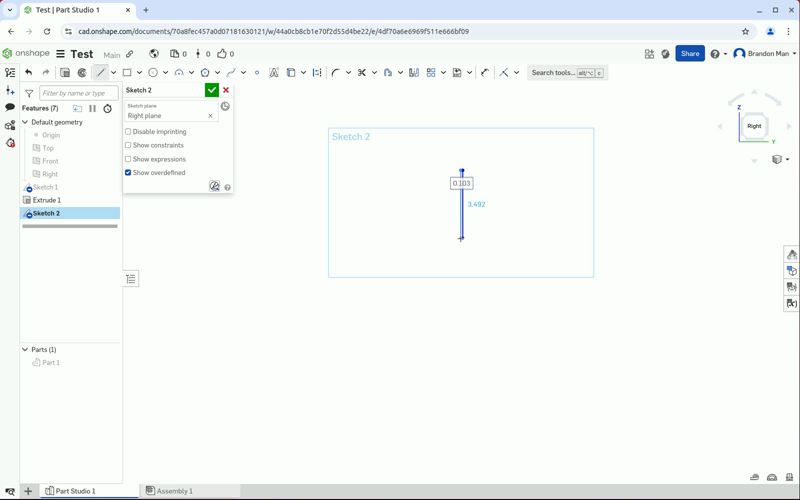
scroll(6)
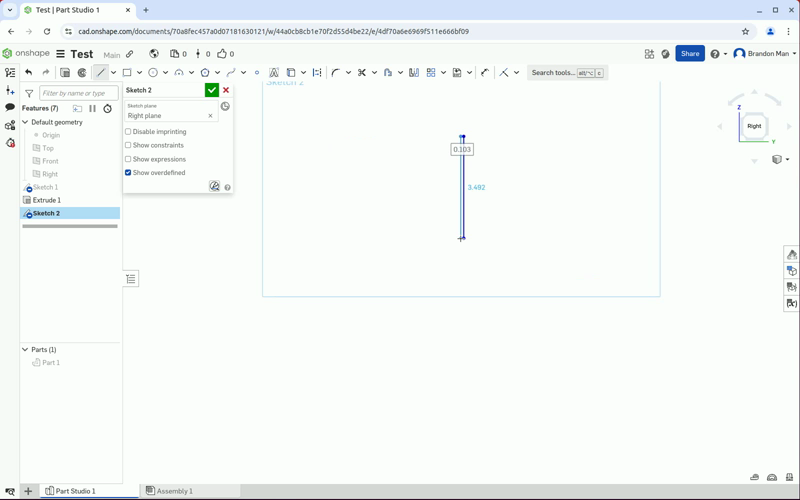
scroll(6)
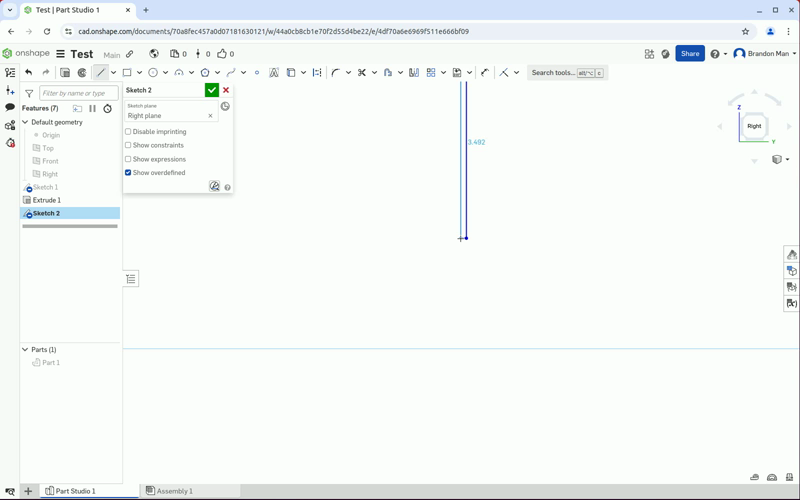
key_up(shift)
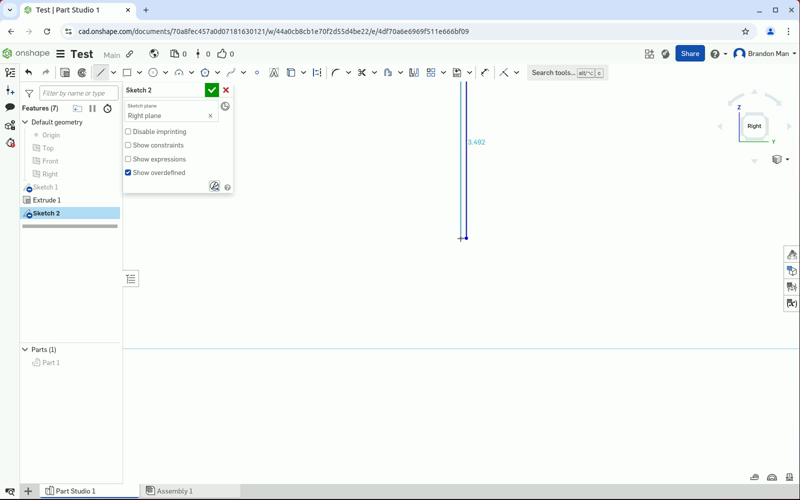
click(460, 238)
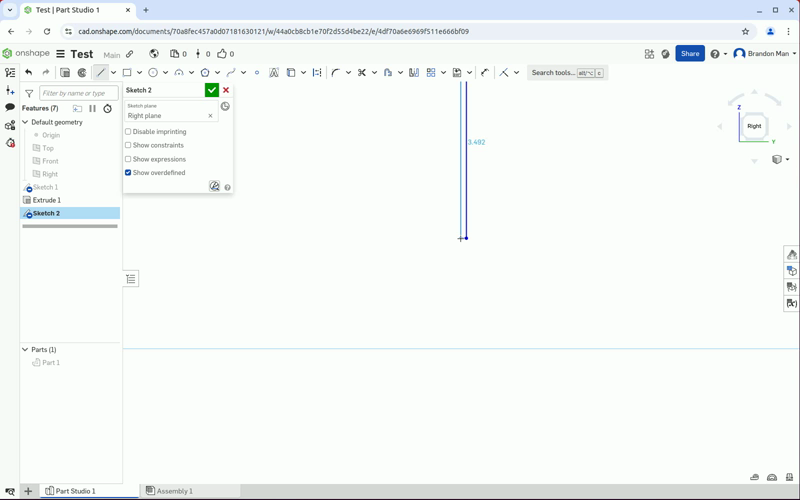
scroll(-6)
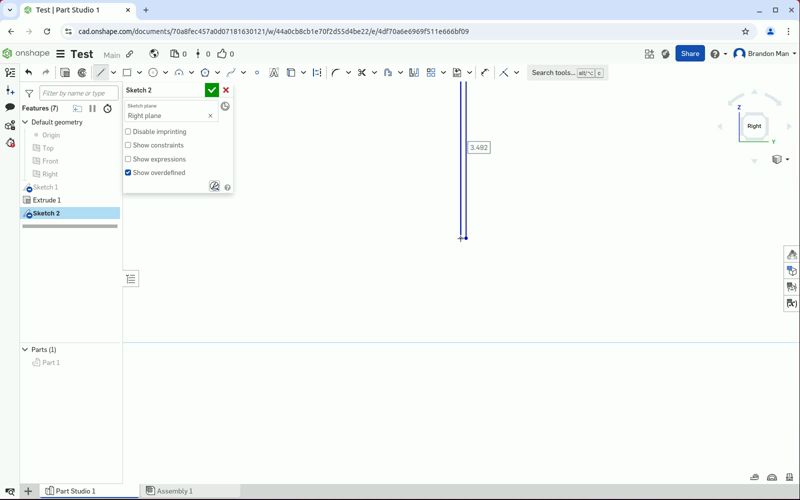
scroll(-6)
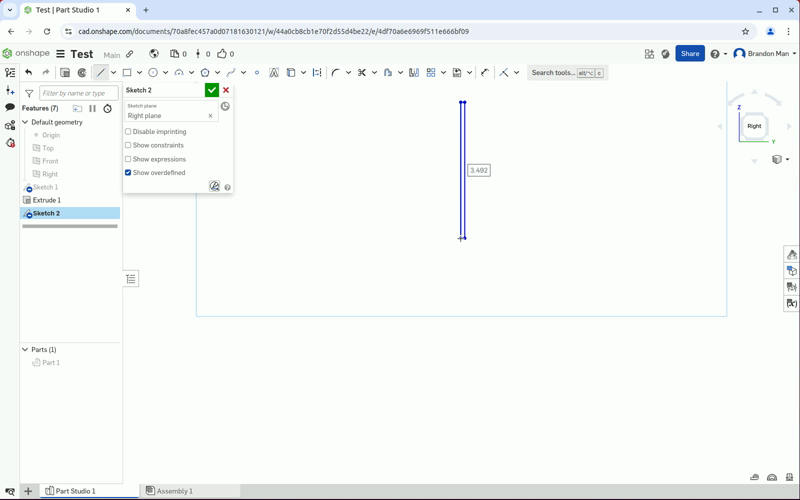
scroll(-6)
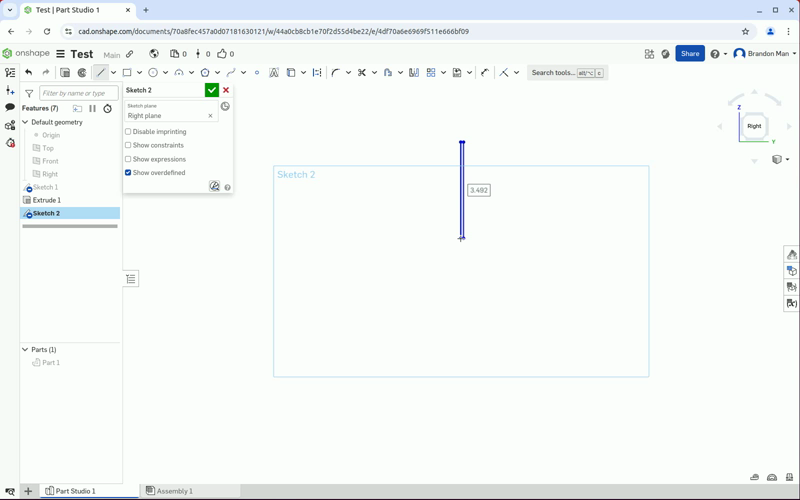
scroll(-6)
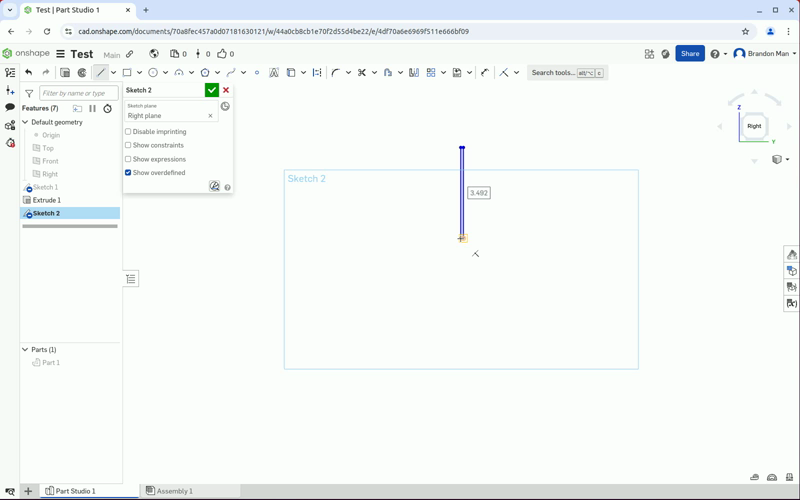
scroll(-6)
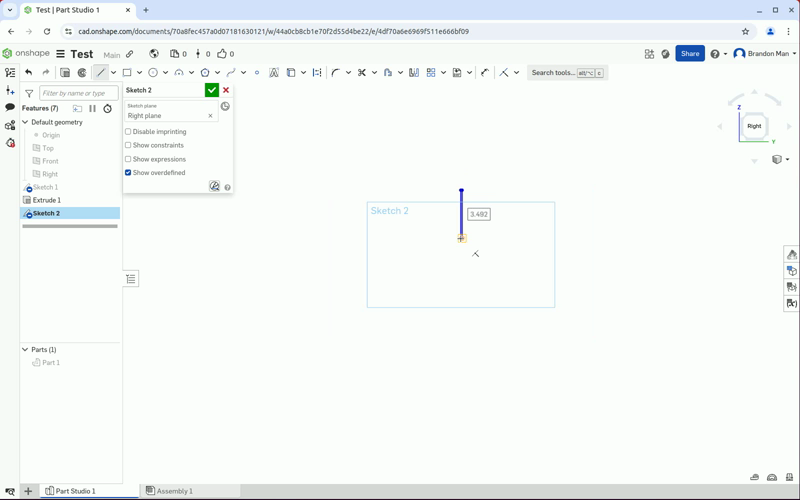
scroll(-6)
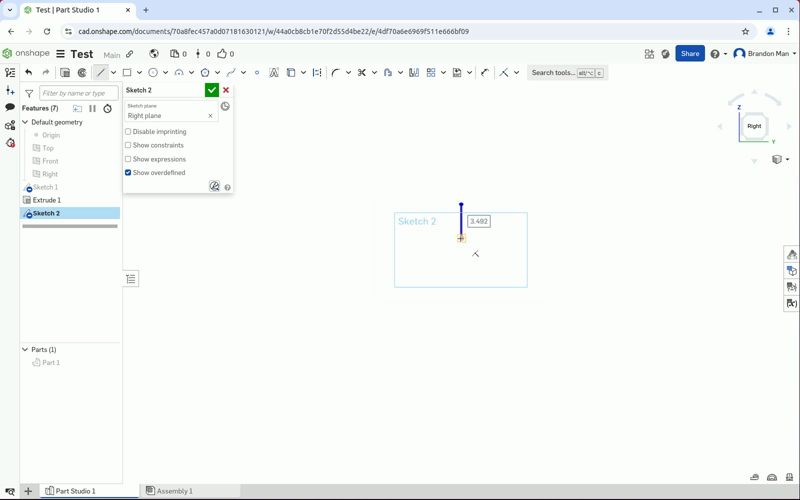
scroll(-6)
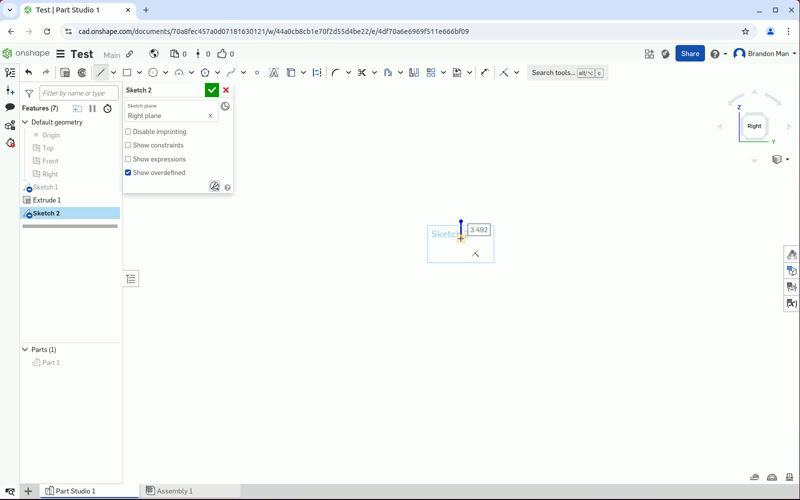
key(esc)
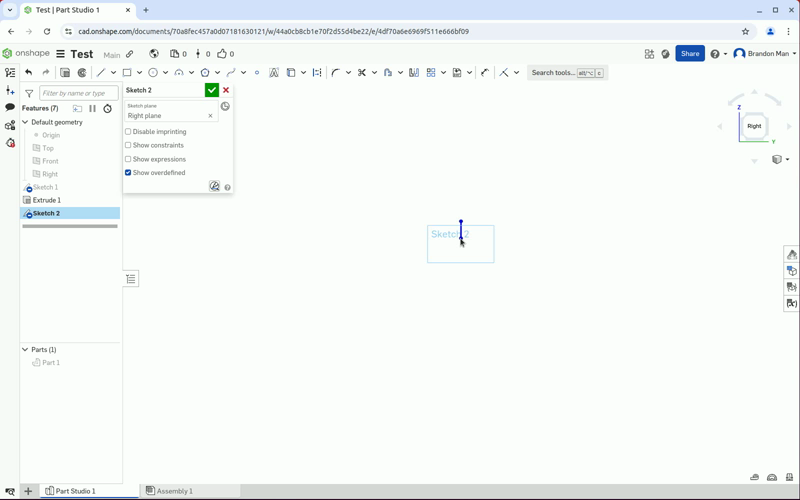
mouse_move(460, 234)
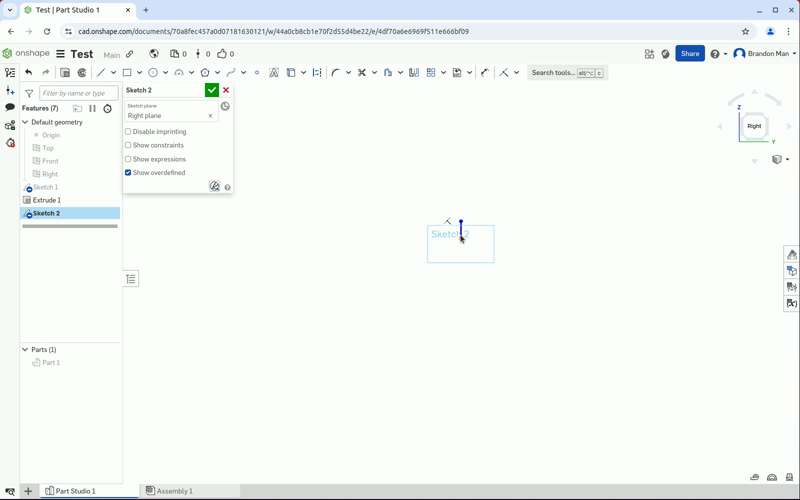
scroll(6)
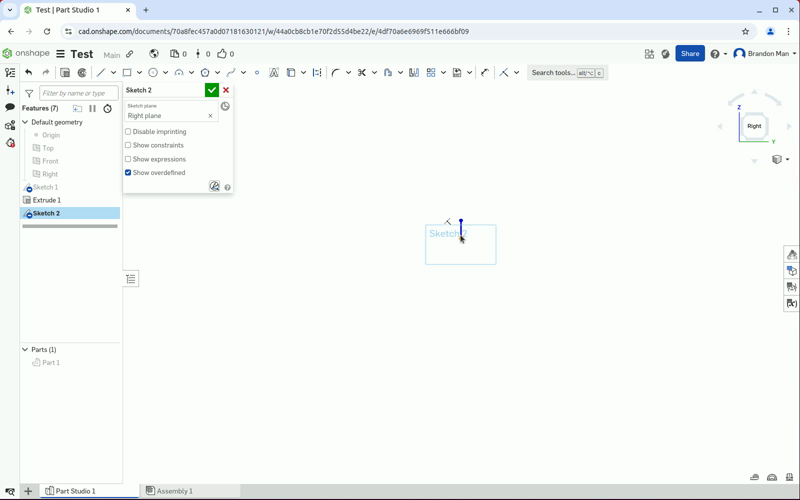
scroll(6)
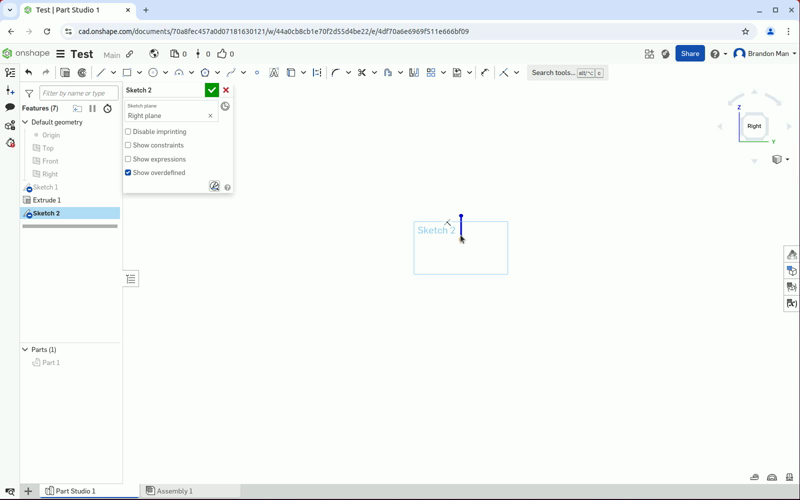
scroll(6)
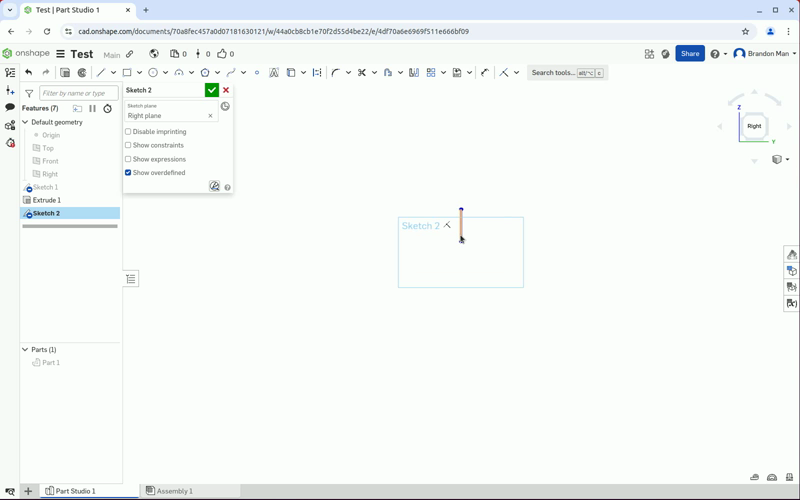
scroll(6)
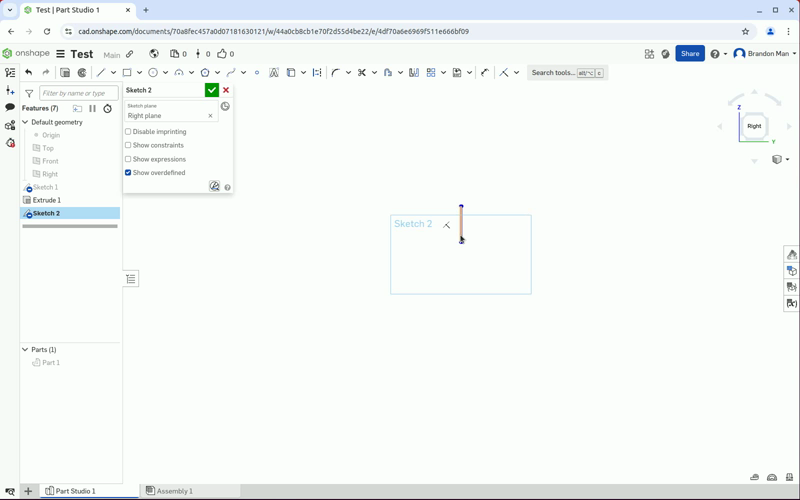
scroll(6)
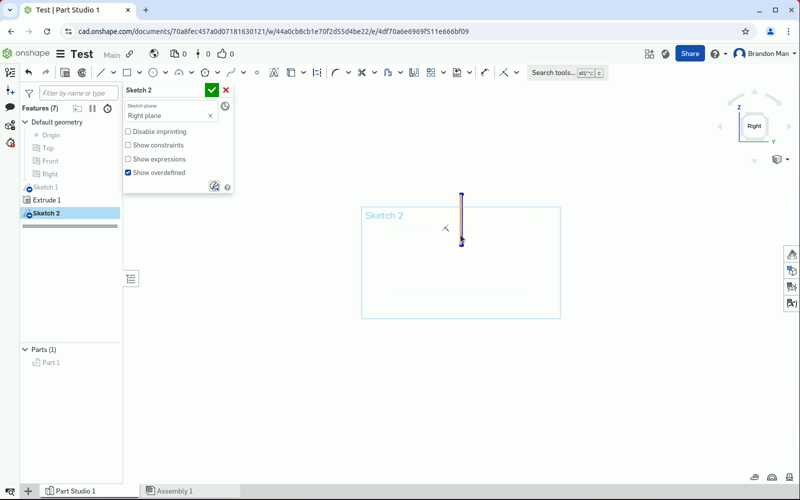
scroll(6)
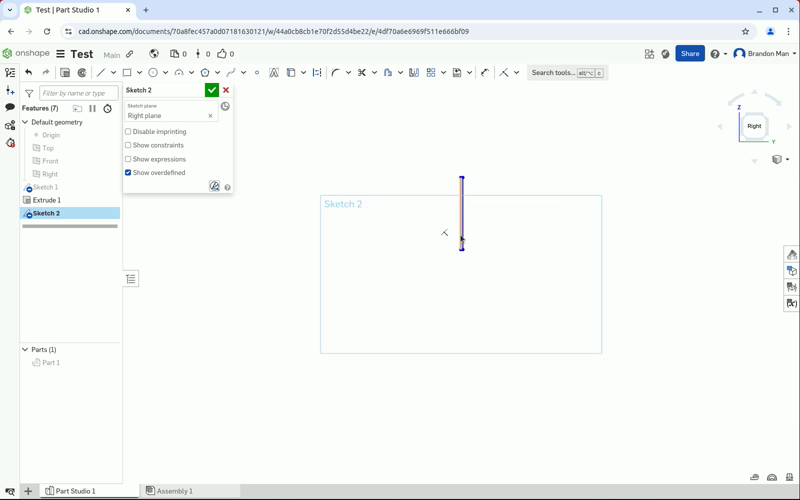
scroll(6)
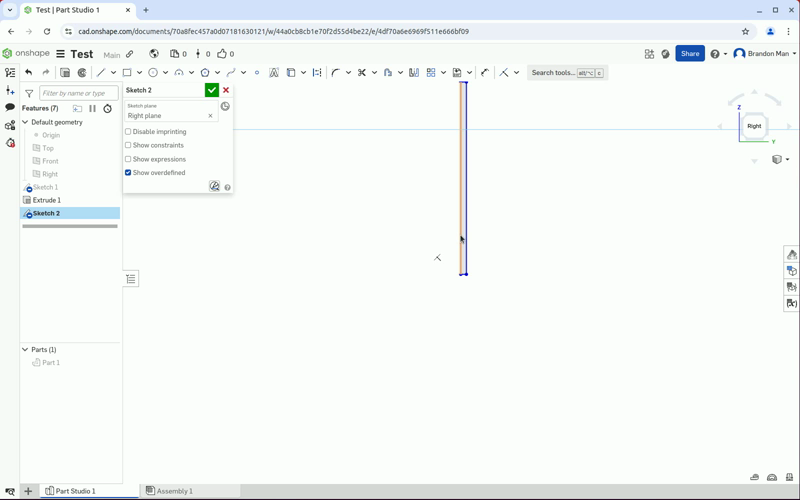
click(460, 234)
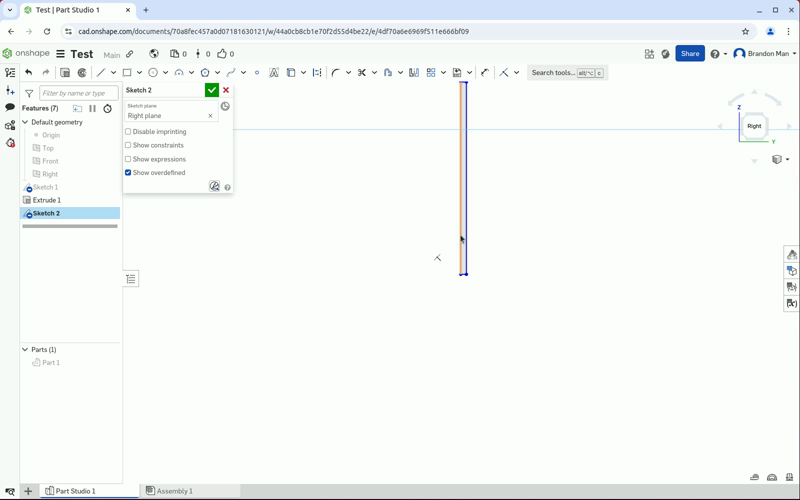
scroll(-6)
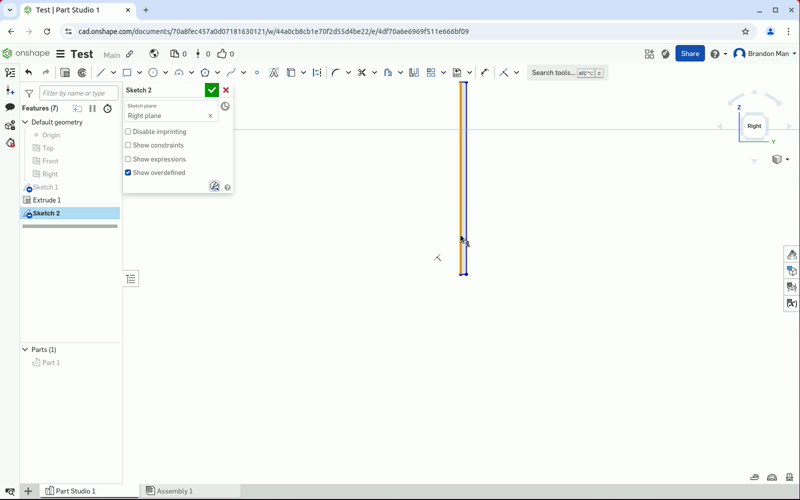
scroll(-6)
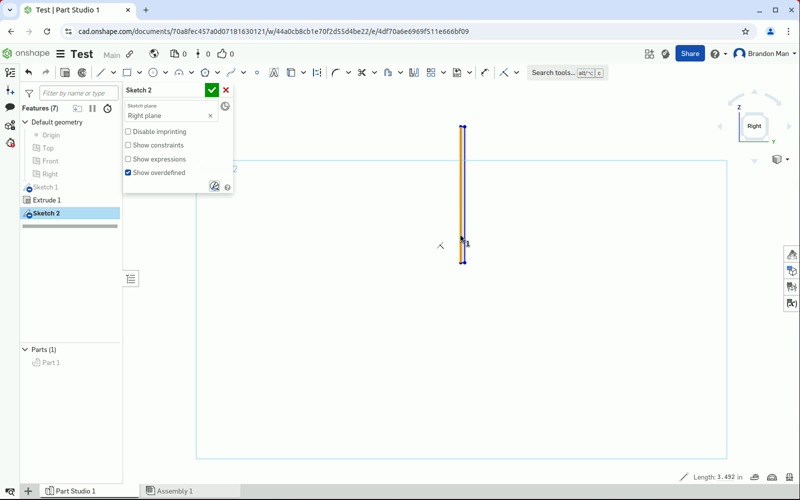
scroll(-6)
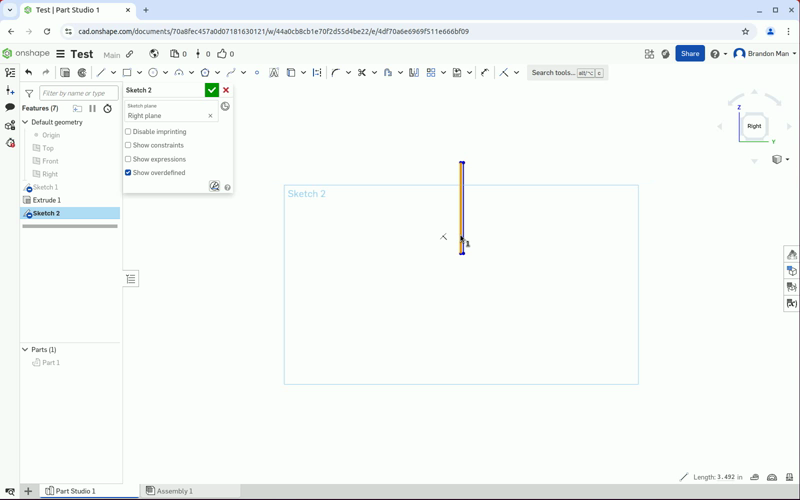
scroll(-6)
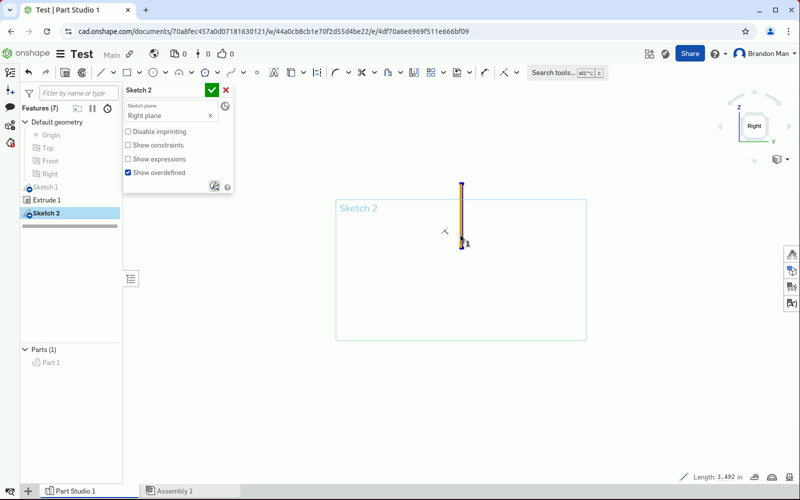
scroll(-6)
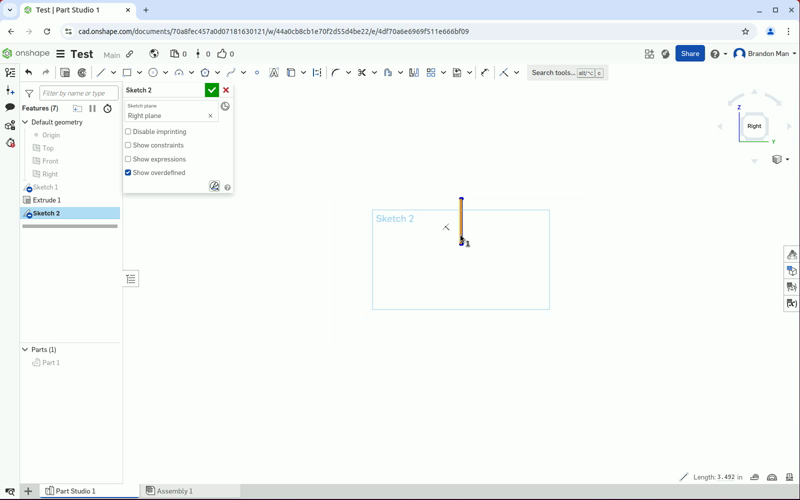
scroll(-6)
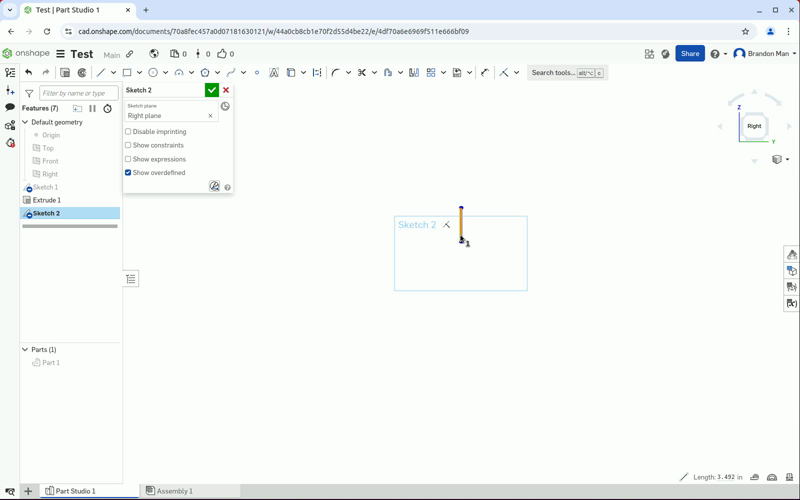
scroll(-6)
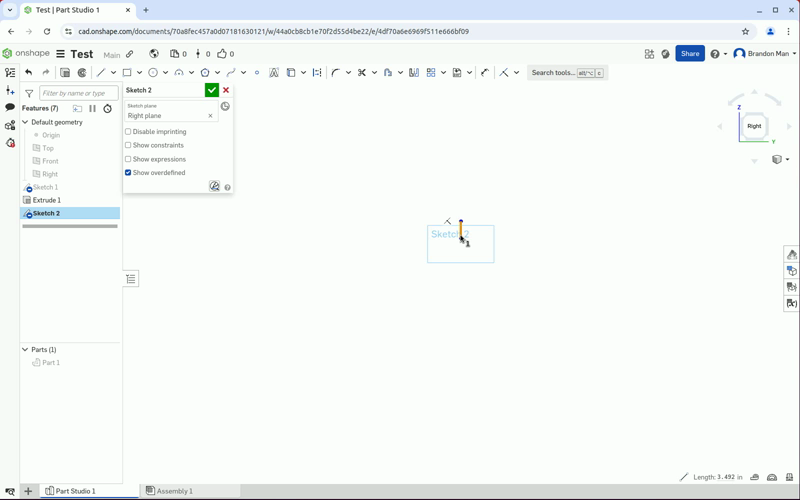
mouse_move(73, 352)
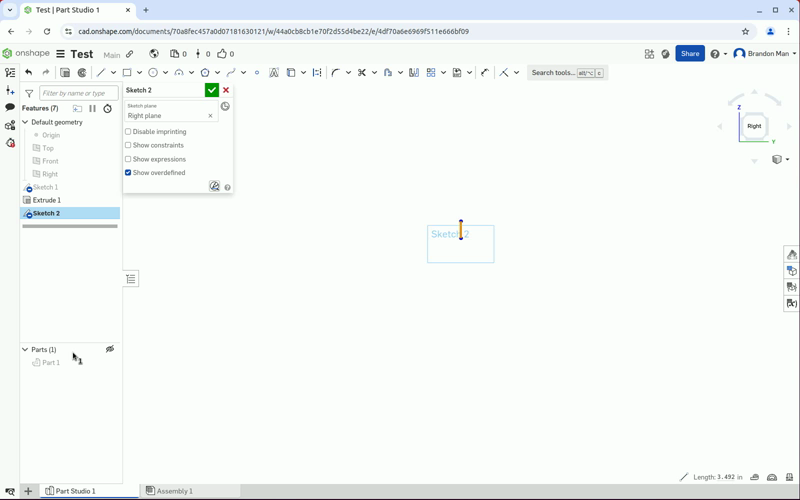
key(shift+y)
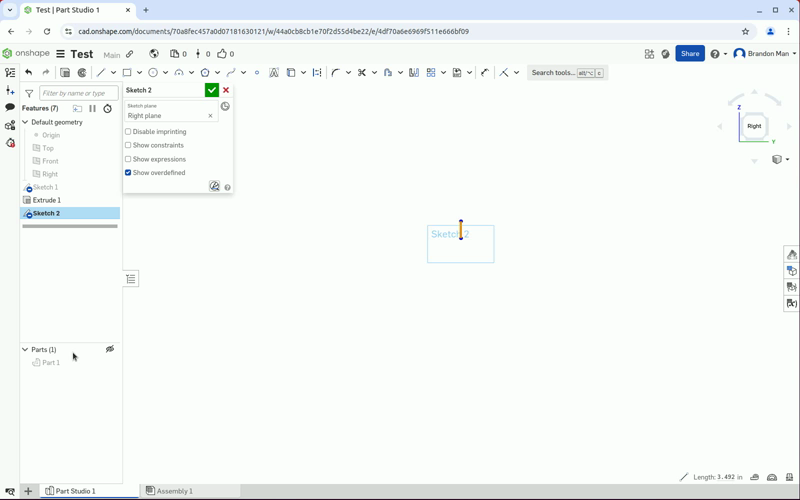
key(shift+e)
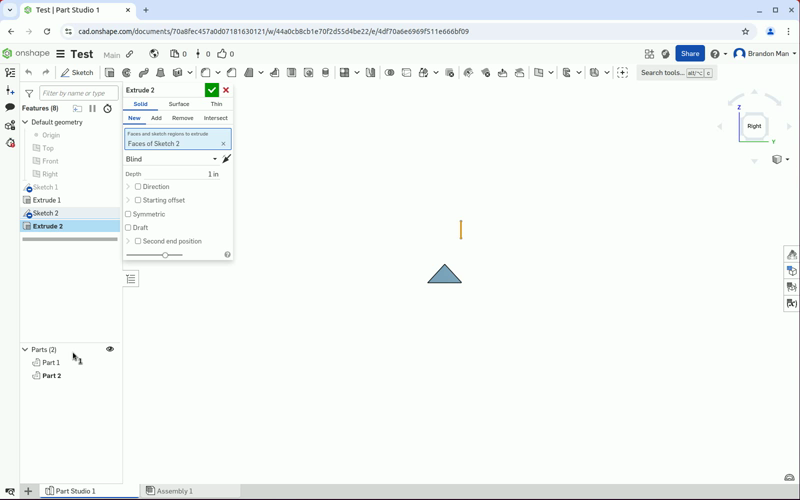
mouse_move(143, 106)
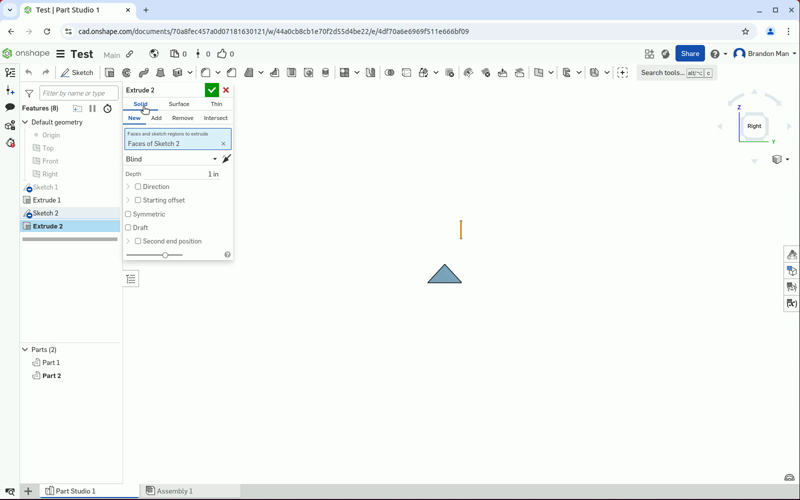
click(143, 106)
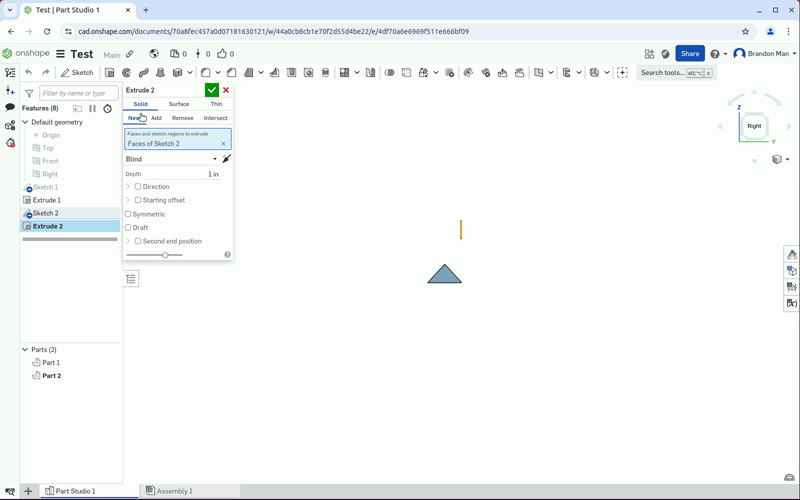
mouse_move(137, 120)
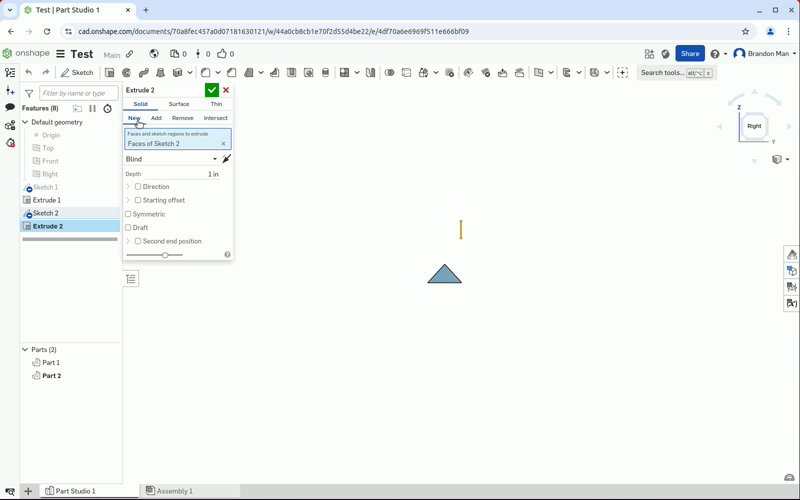
click(137, 120)
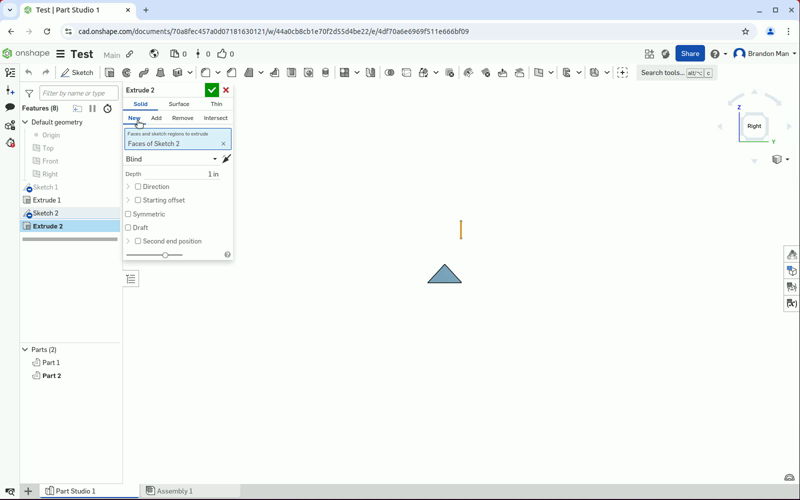
key(tab, 4)
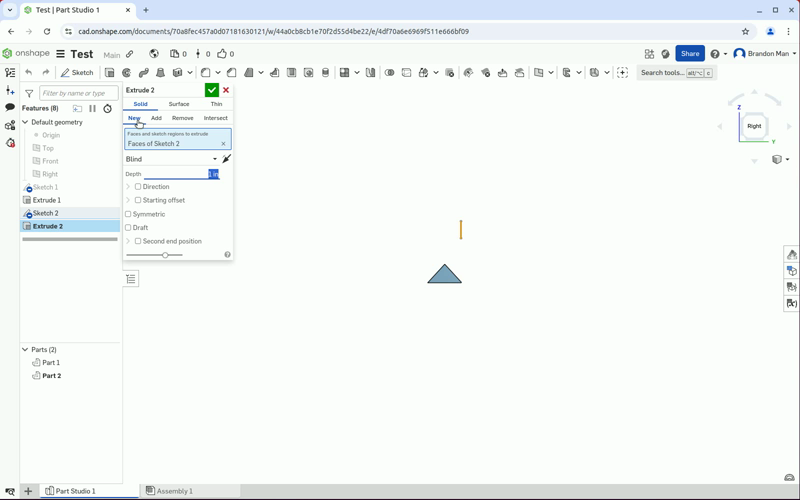
text(0.241)
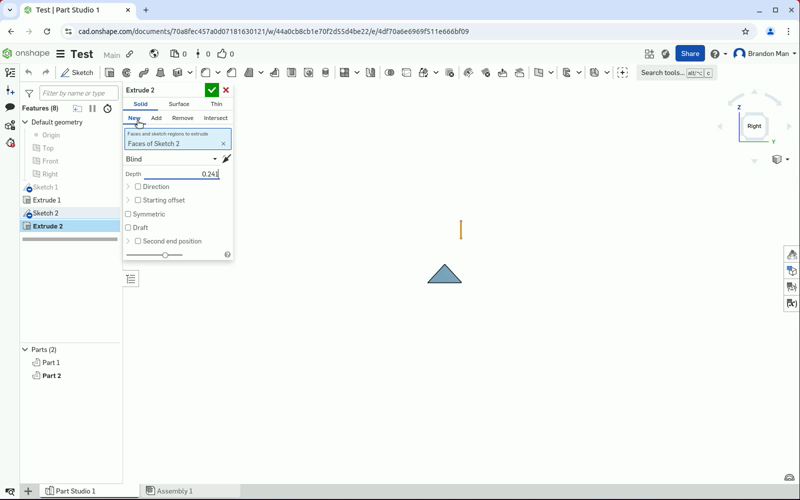
key(enter)
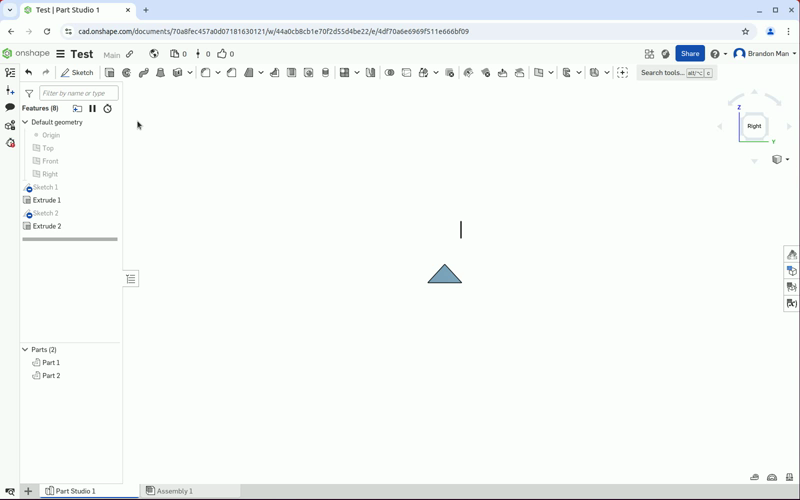
key(shift+h)
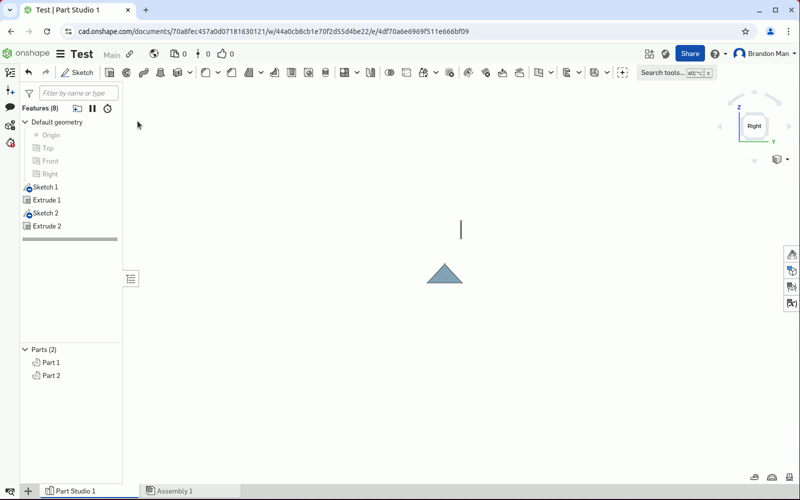
key(shift+h)
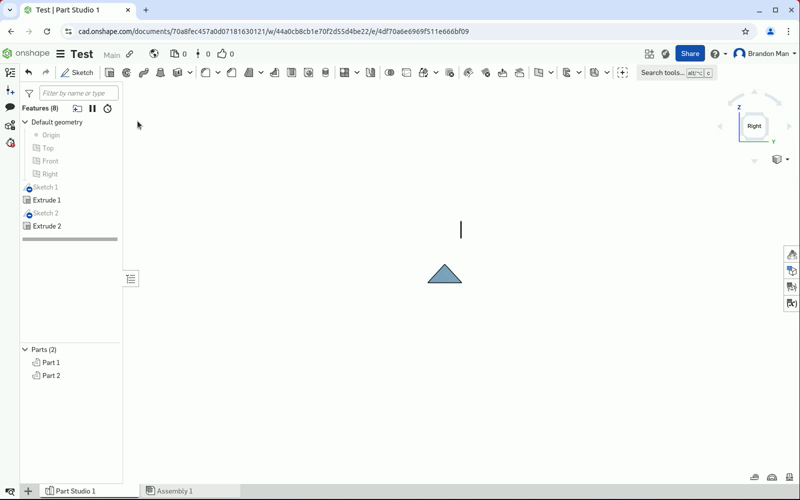
mouse_move(73, 189)
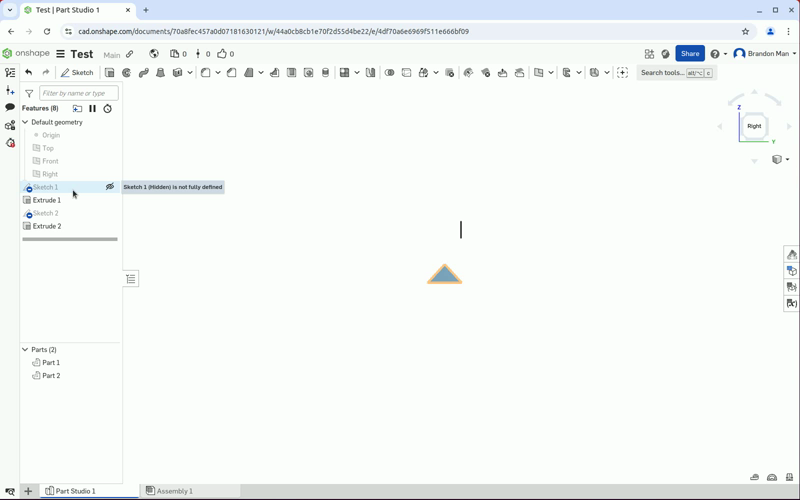
click(73, 189)
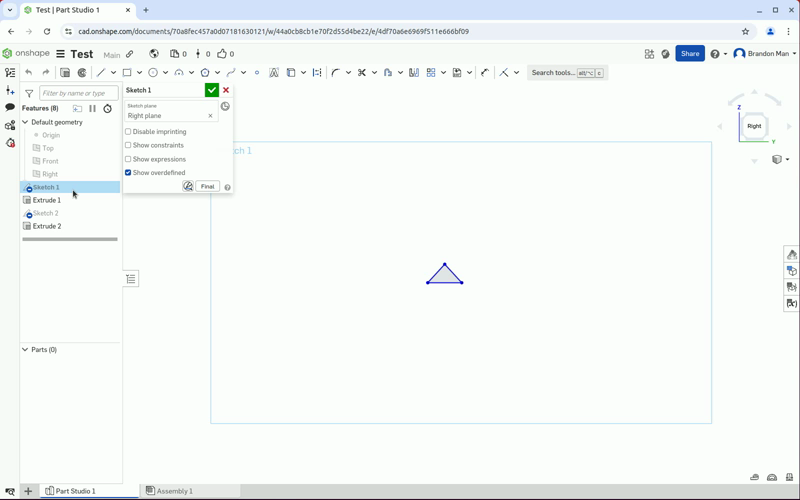
mouse_move(229, 92)
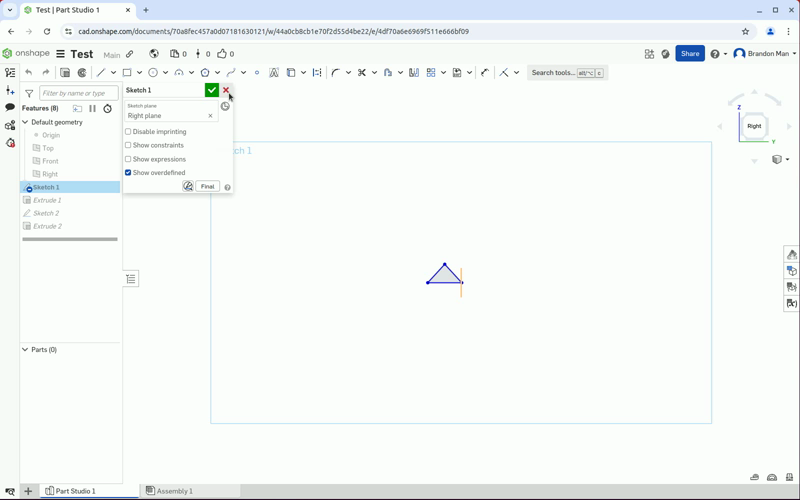
click(229, 92)
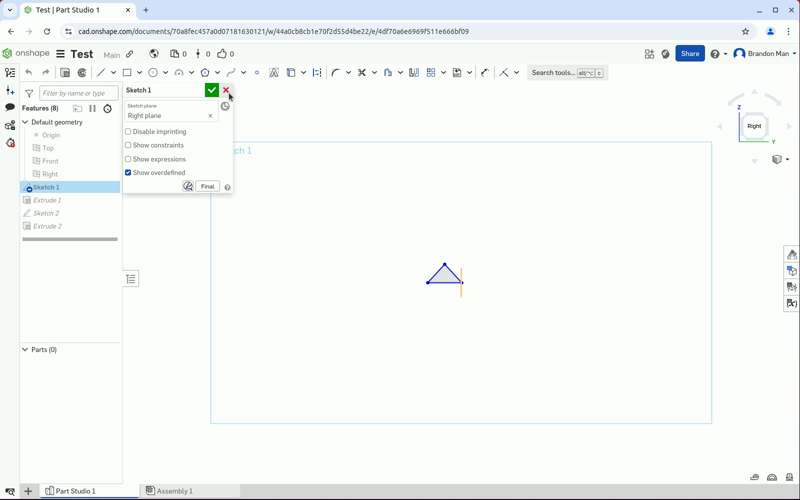
key(shift+s)
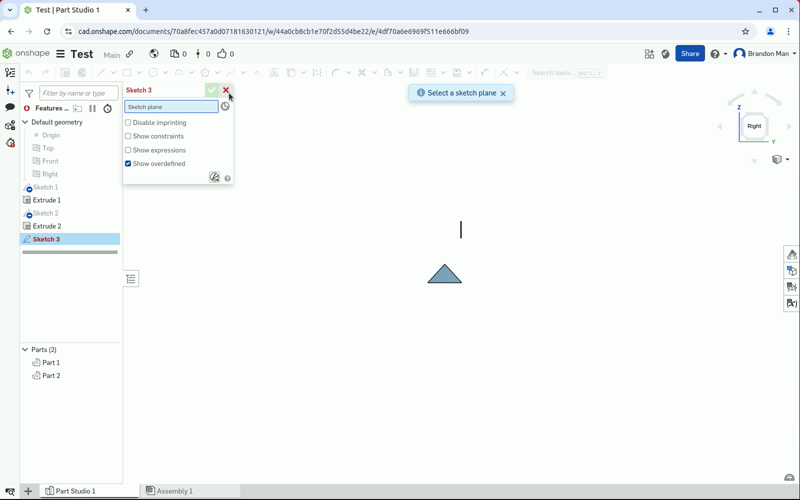
mouse_move(73, 176)
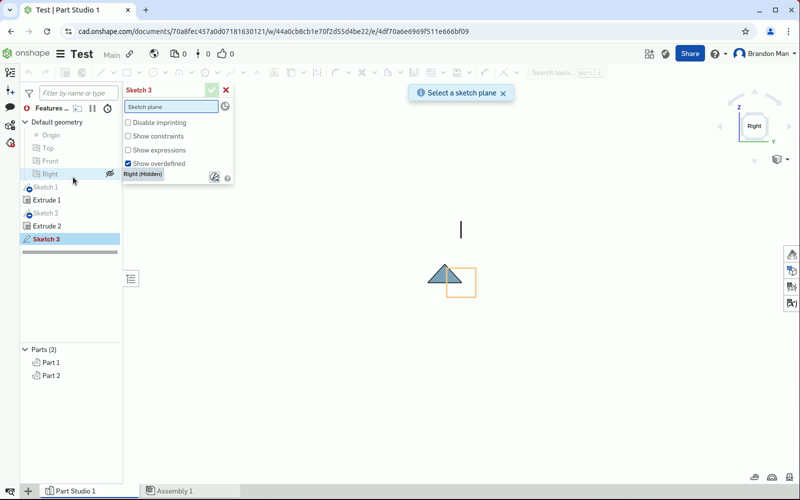
click(73, 176)
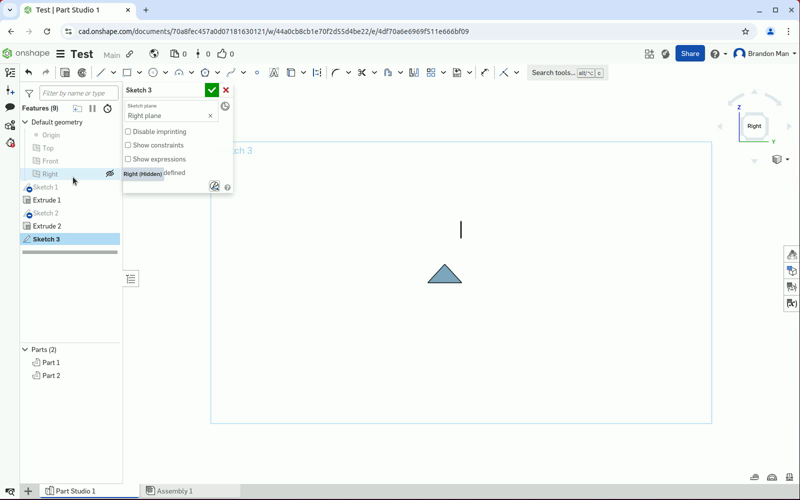
mouse_move(73, 352)
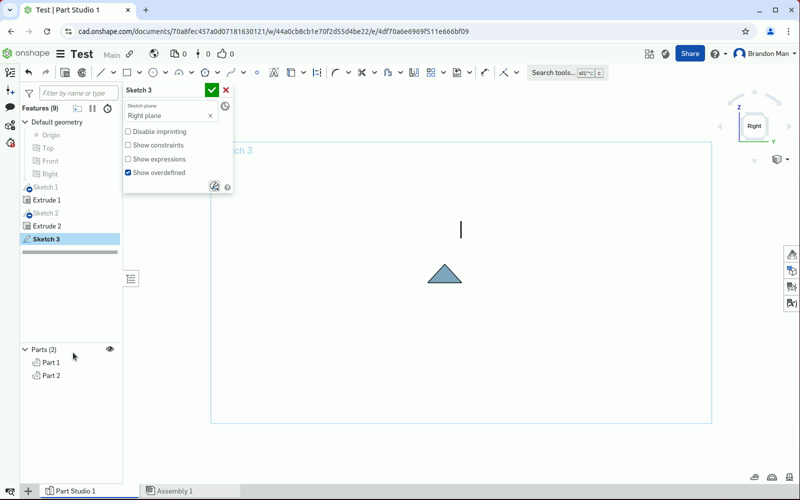
key(y)
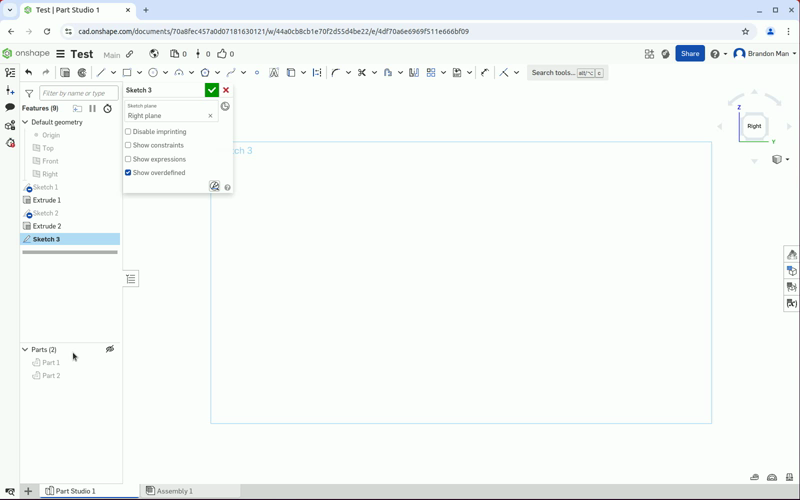
key(l)
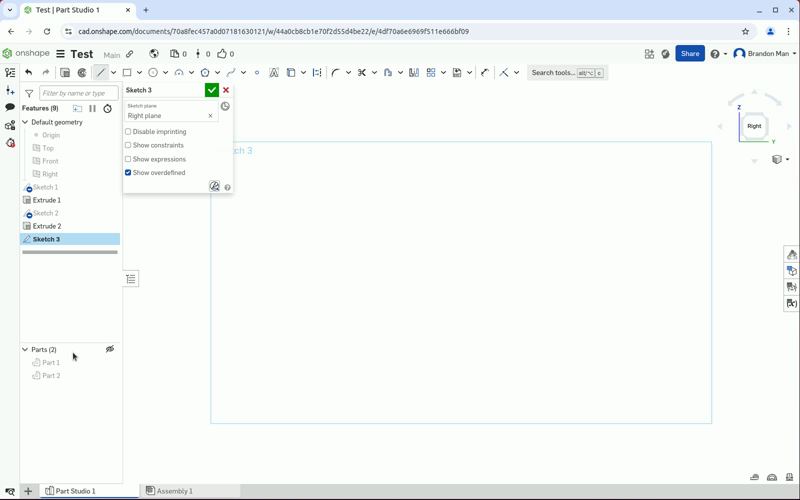
key_down(shift)
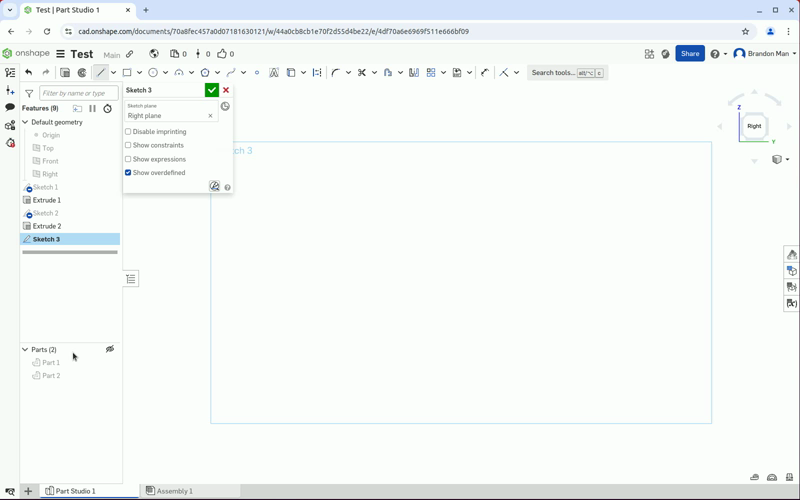
mouse_move(447, 322)
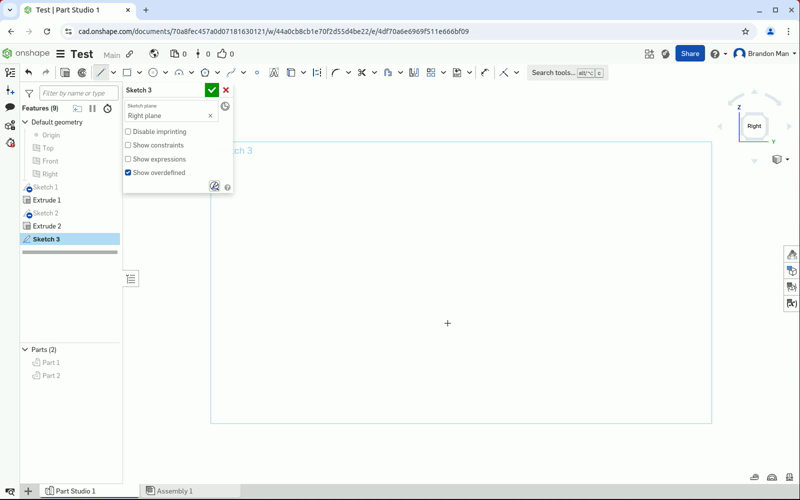
click(447, 322)
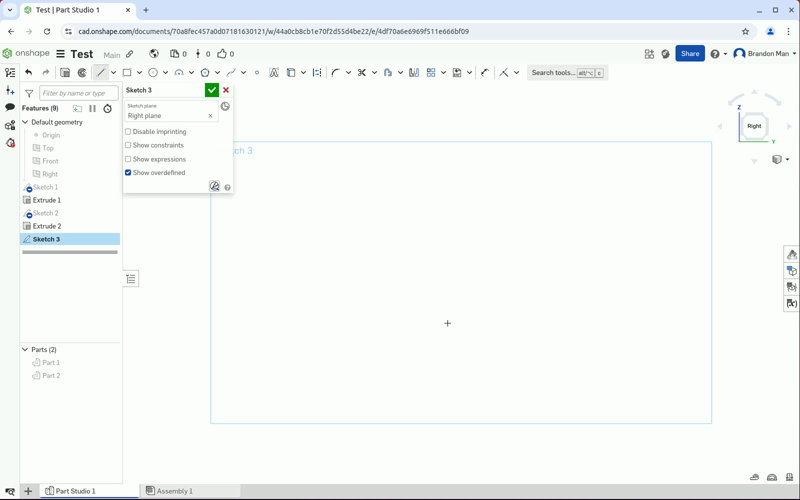
key_up(shift)
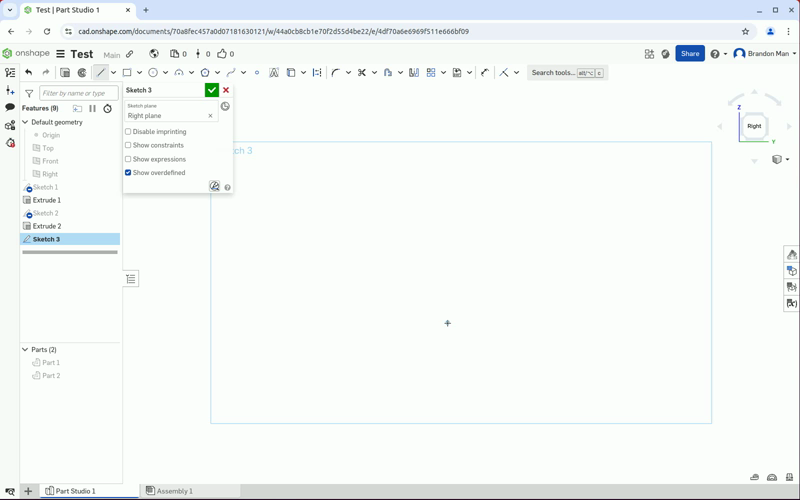
key_down(shift)
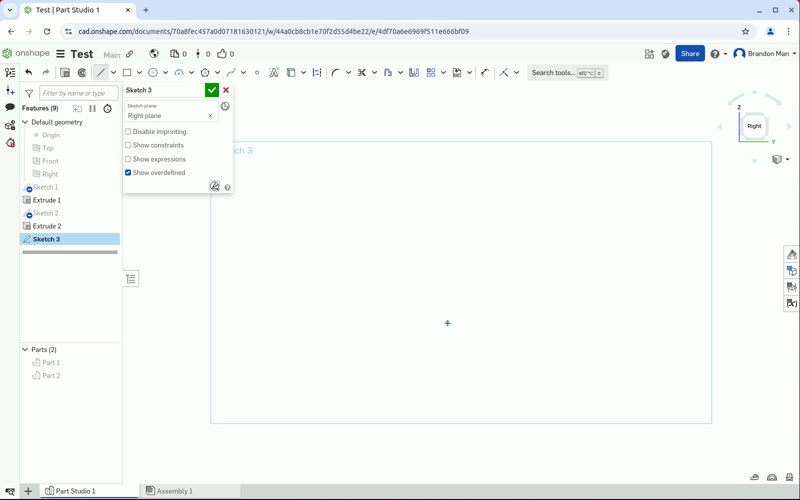
mouse_move(477, 322)
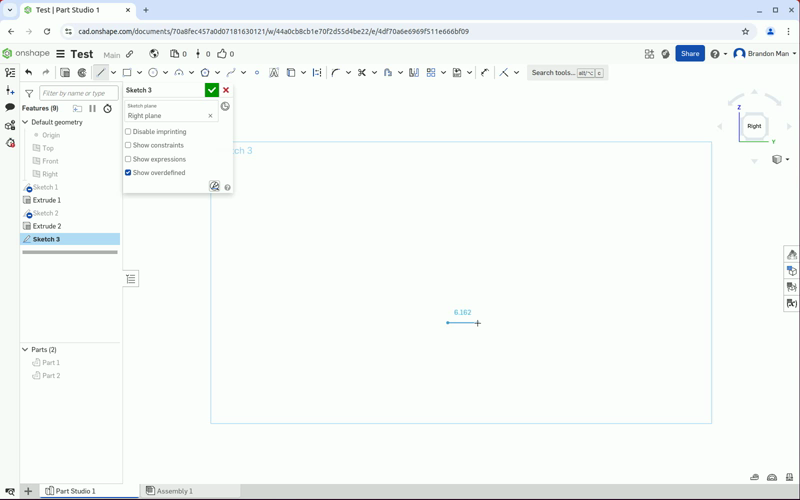
mouse_move(464, 341)
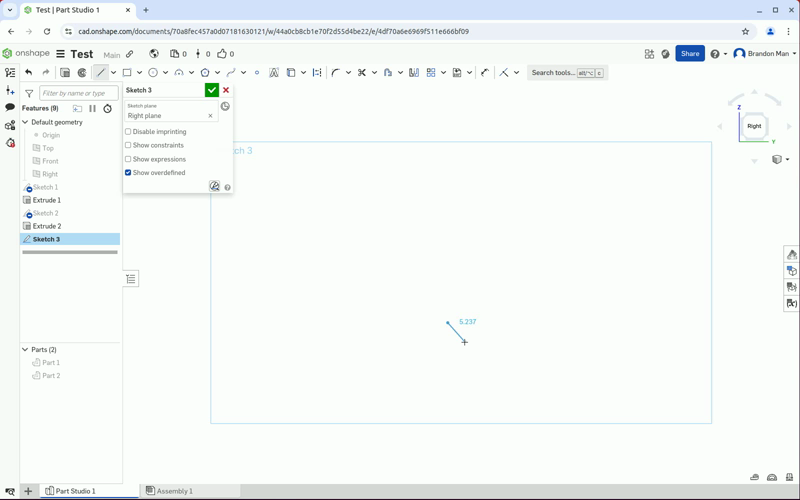
click(464, 341)
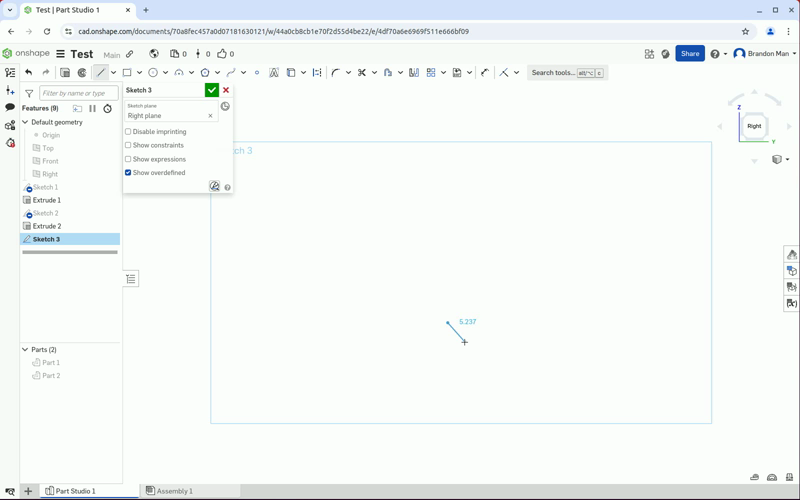
key_up(shift)
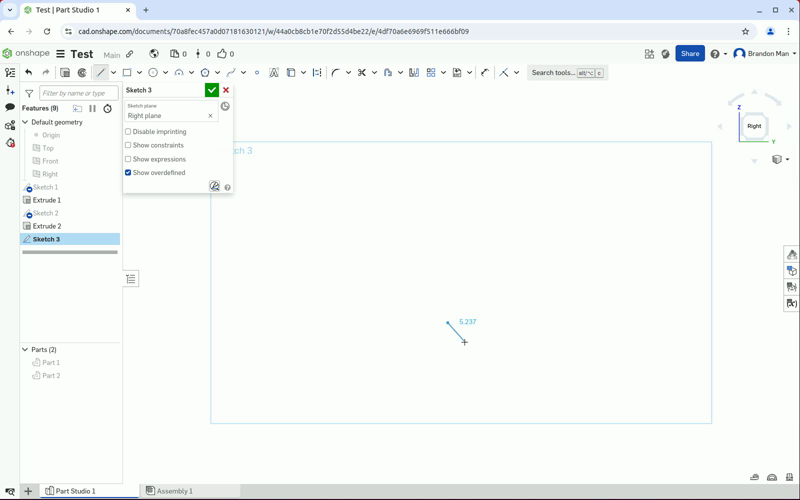
key_down(shift)
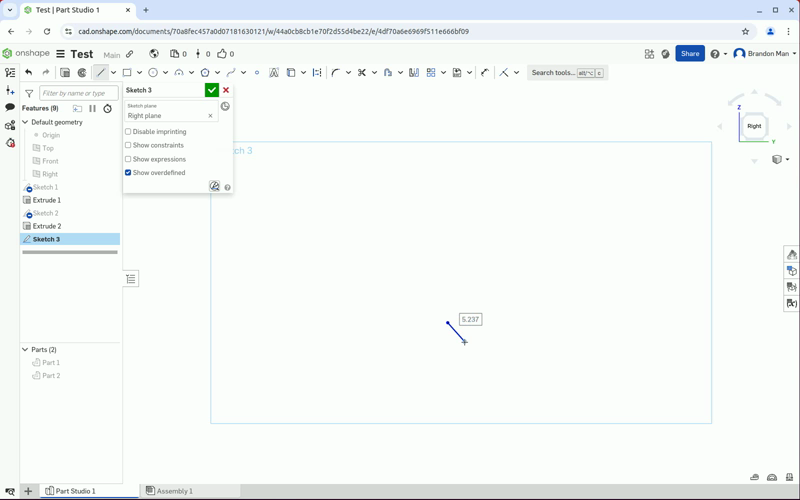
mouse_move(495, 341)
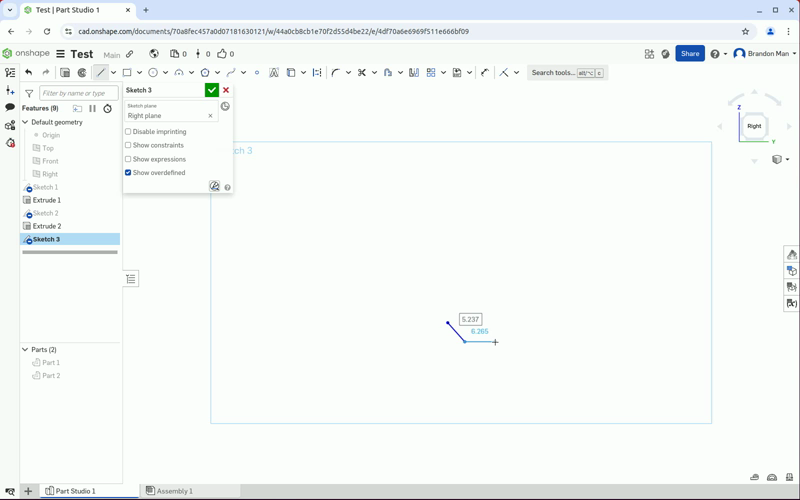
mouse_move(481, 322)
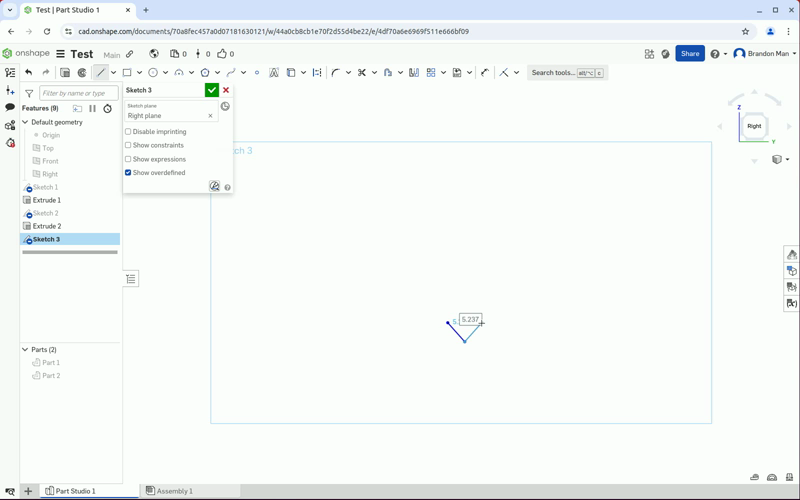
click(481, 322)
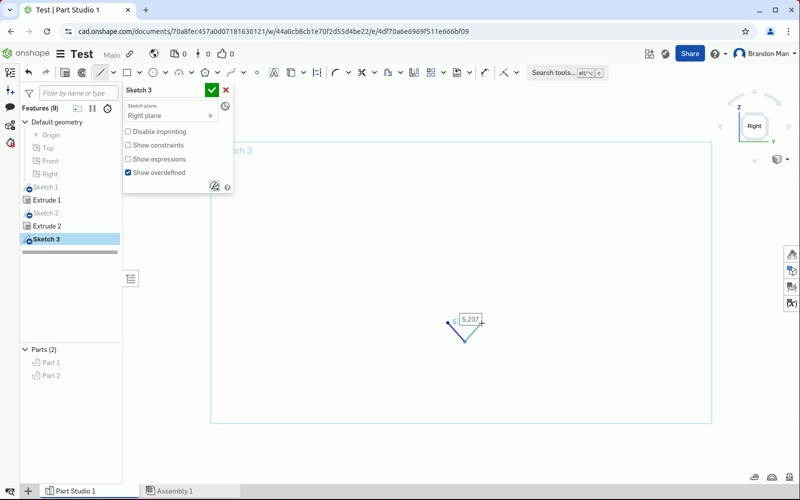
key_up(shift)
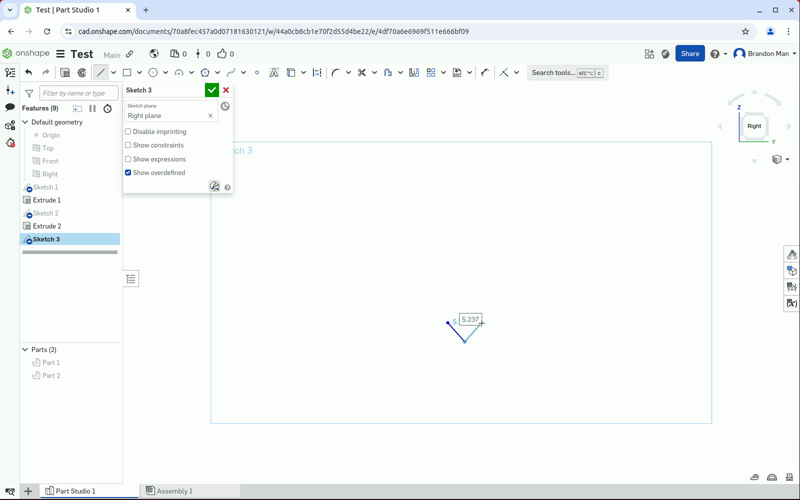
mouse_move(511, 322)
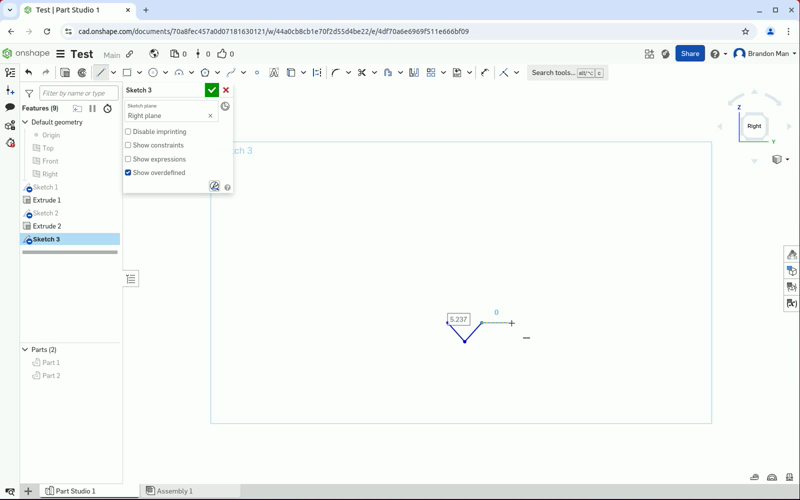
key_down(shift)
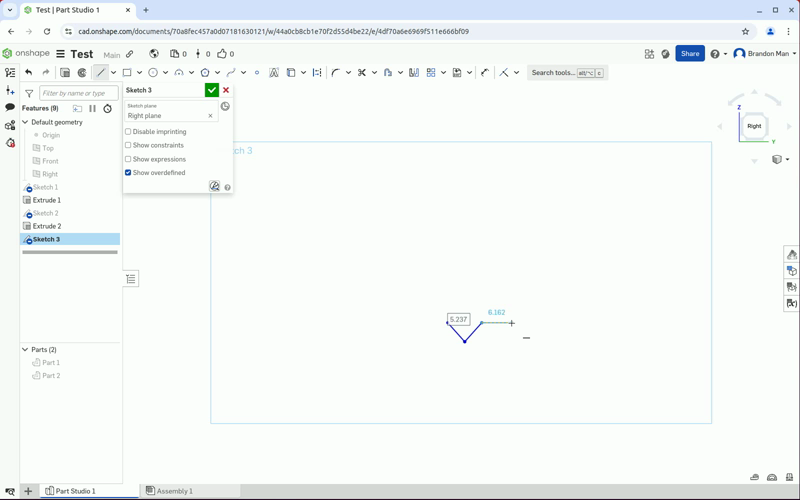
mouse_move(447, 322)
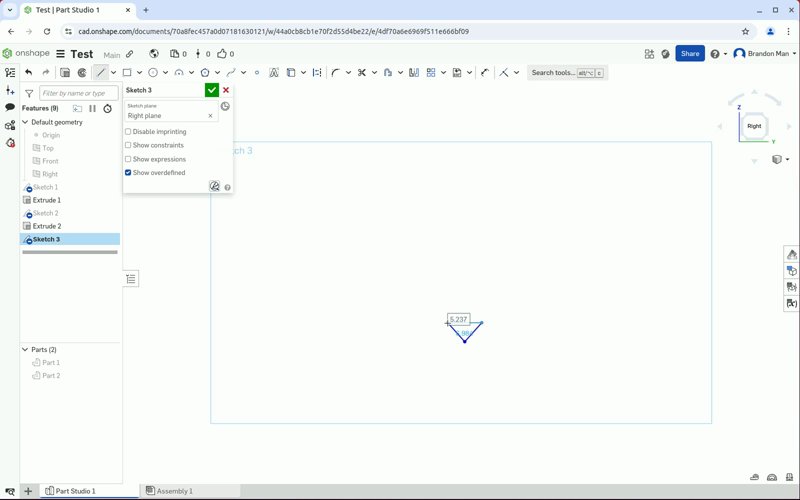
key_up(shift)
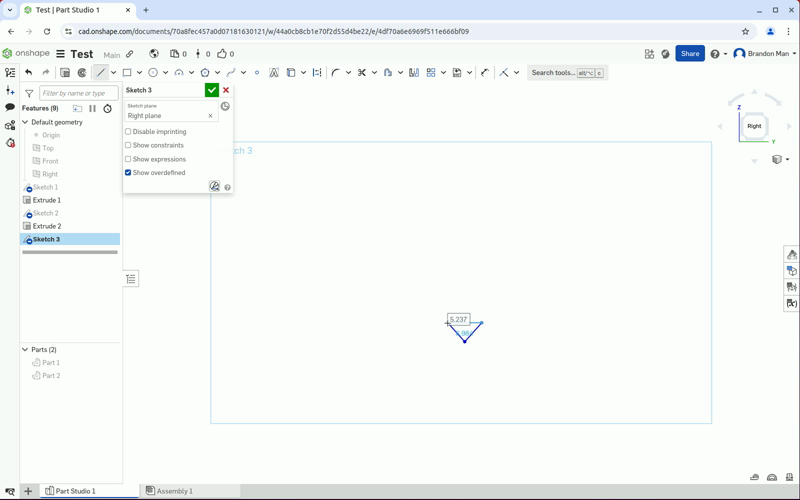
click(447, 322)
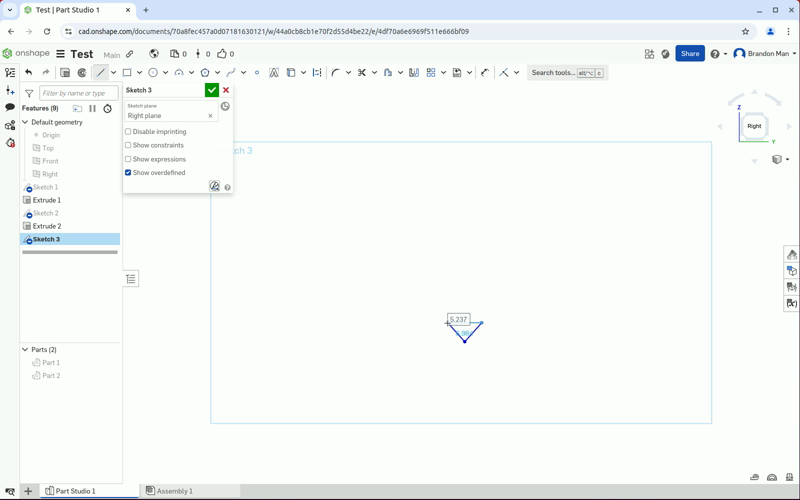
key(esc)
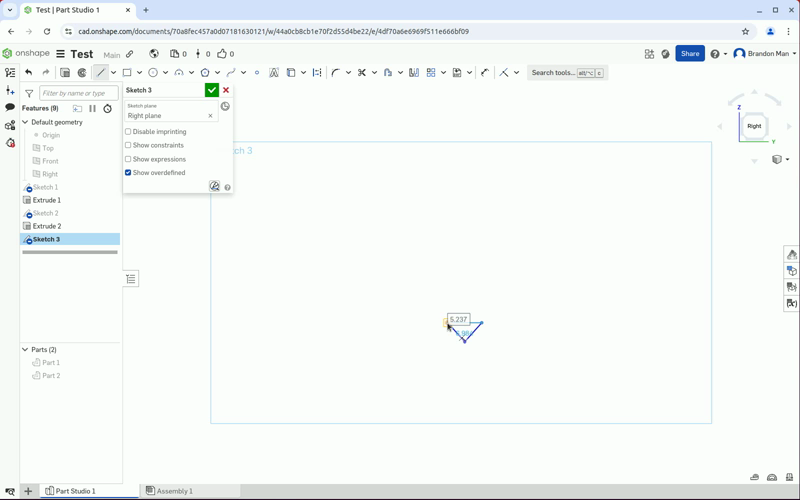
mouse_move(470, 324)
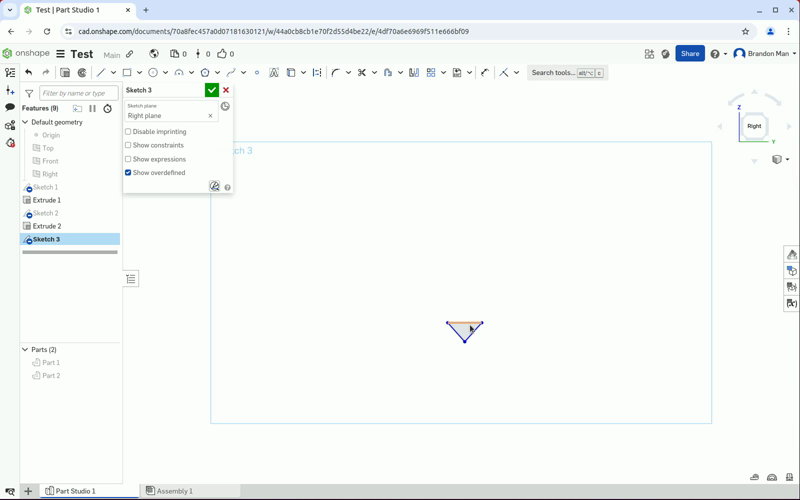
scroll(6)
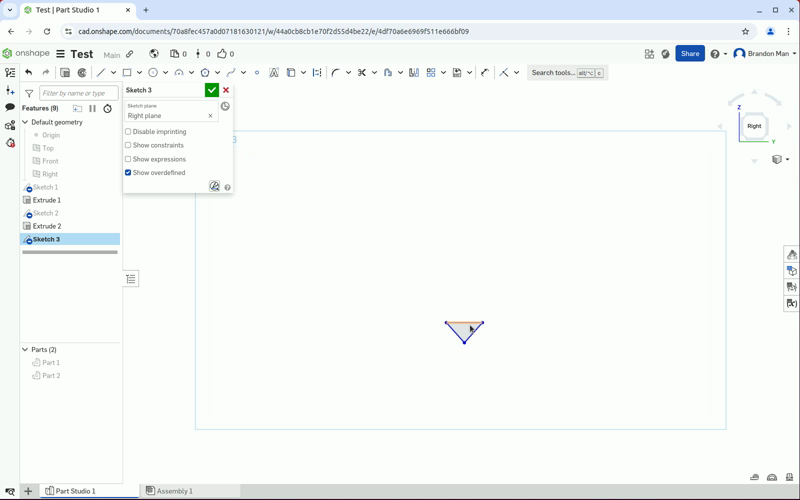
scroll(6)
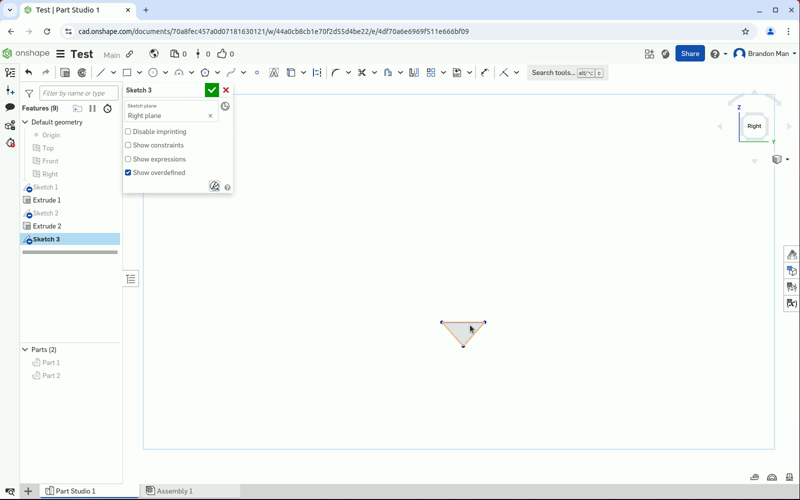
scroll(6)
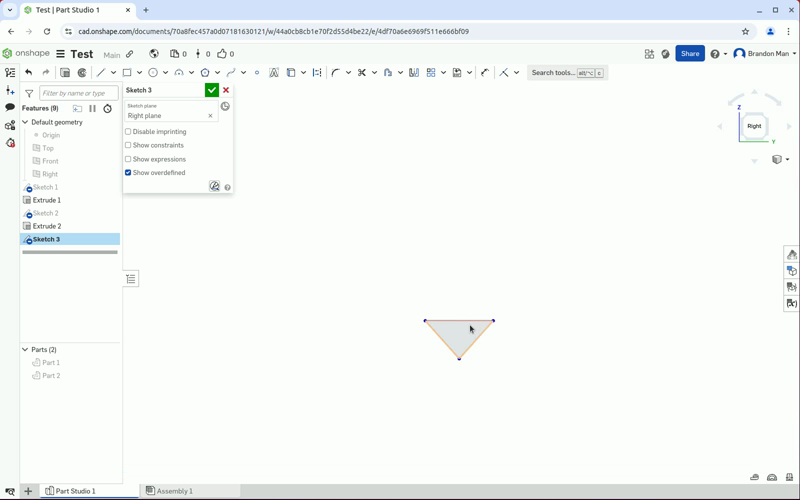
scroll(6)
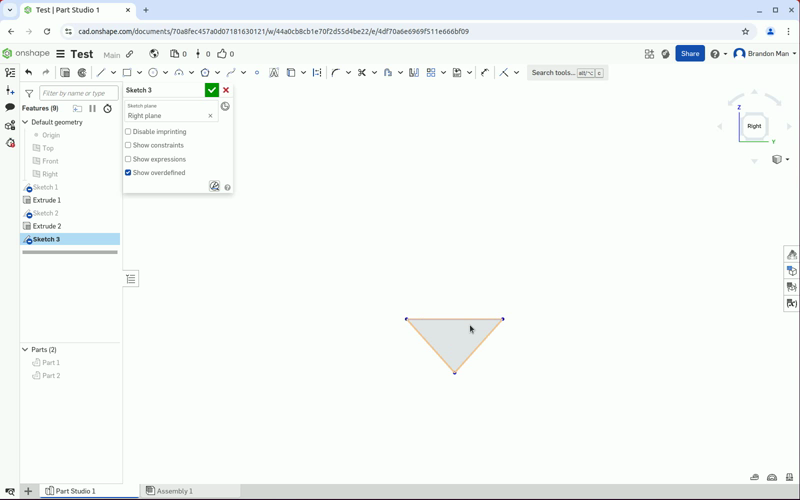
scroll(6)
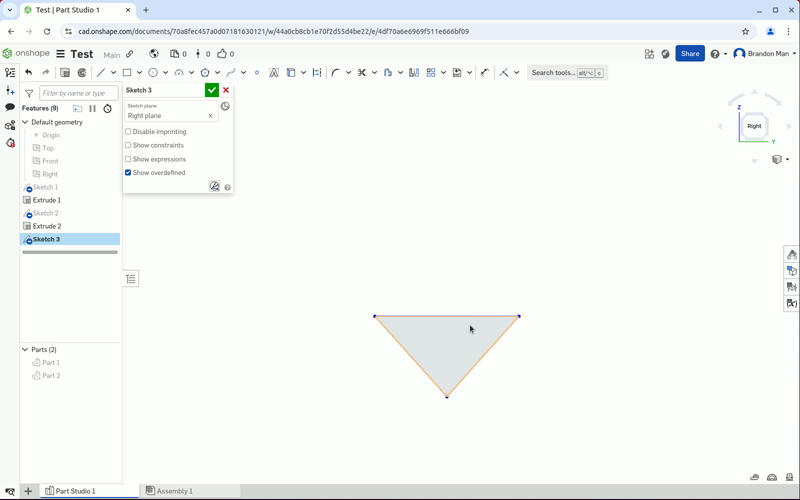
scroll(6)
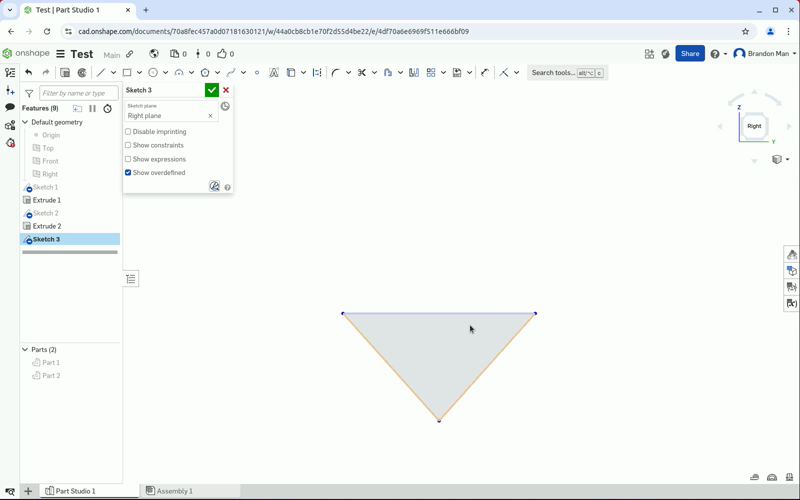
scroll(6)
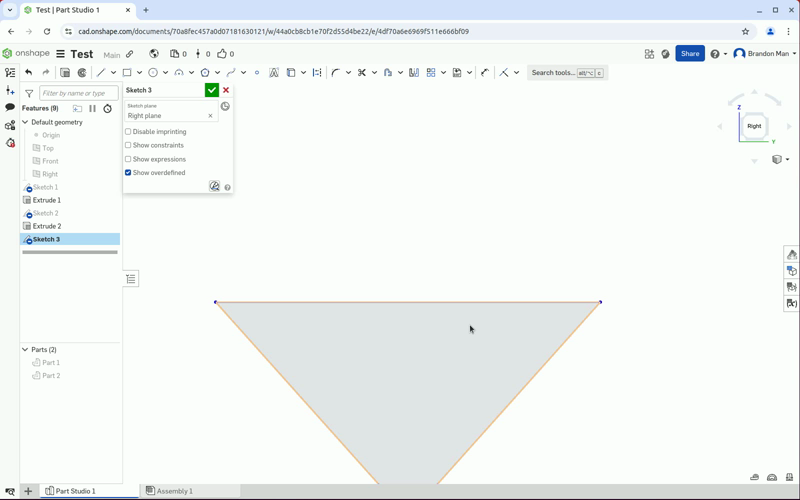
click(470, 324)
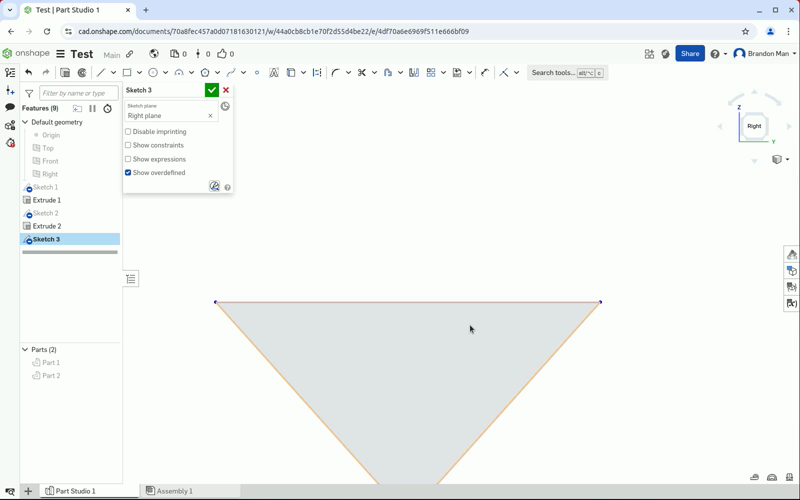
scroll(-6)
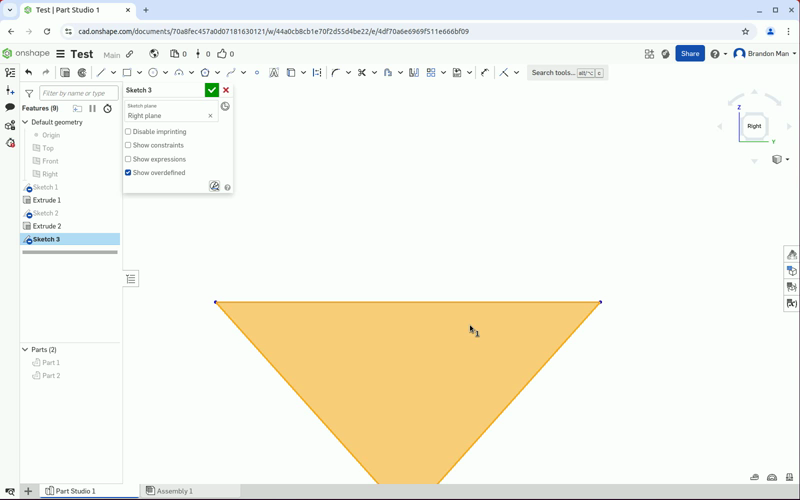
scroll(-6)
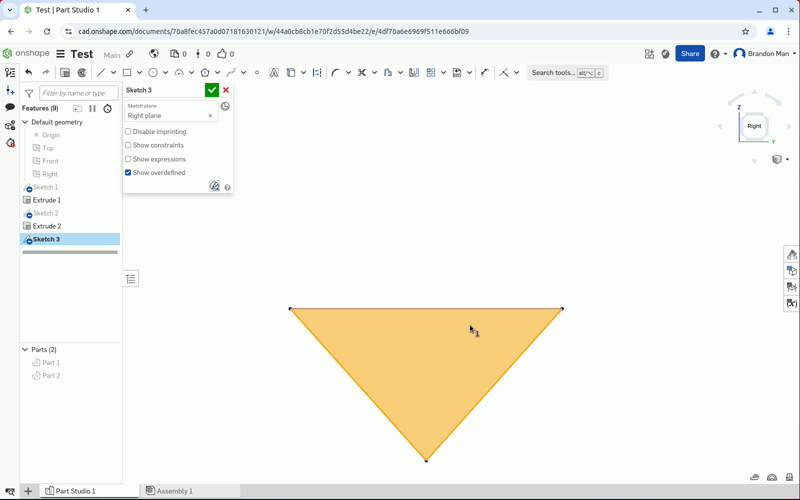
scroll(-6)
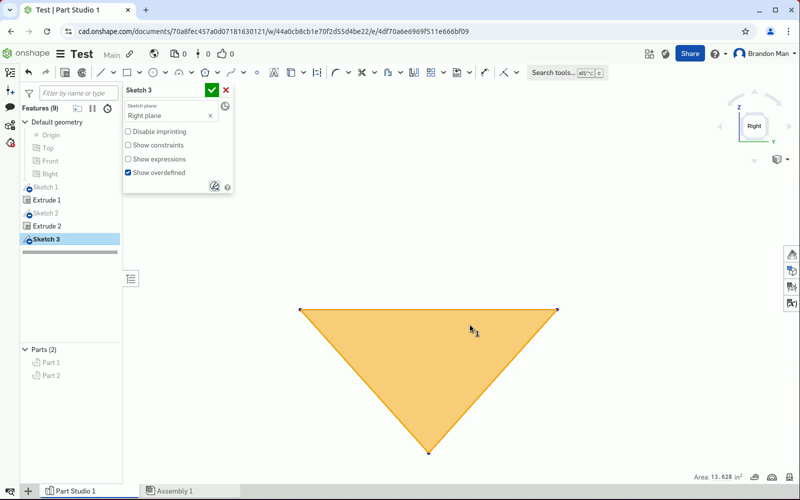
scroll(-6)
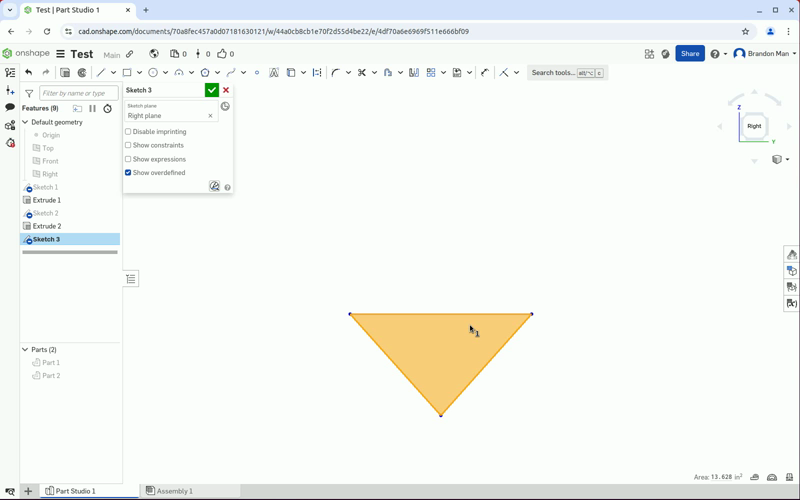
scroll(-6)
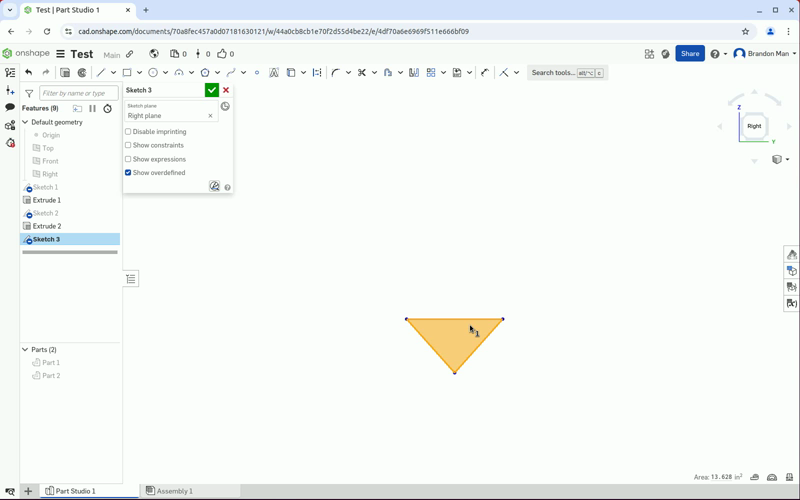
scroll(-6)
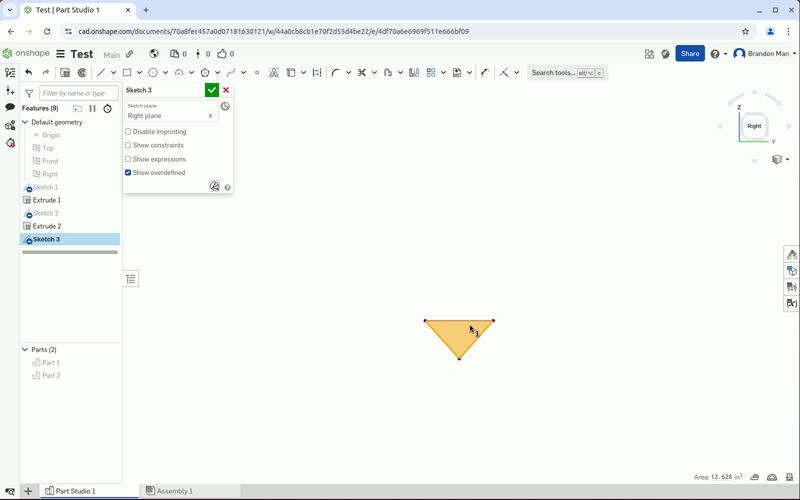
scroll(-6)
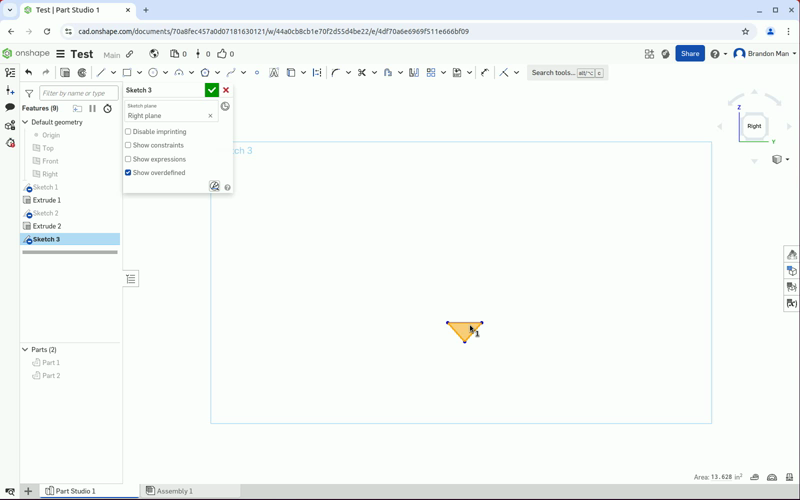
mouse_move(73, 352)
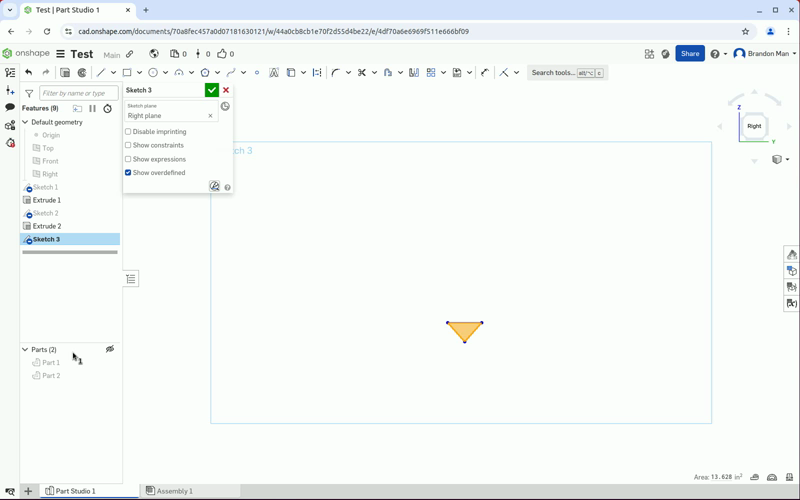
key(shift+y)
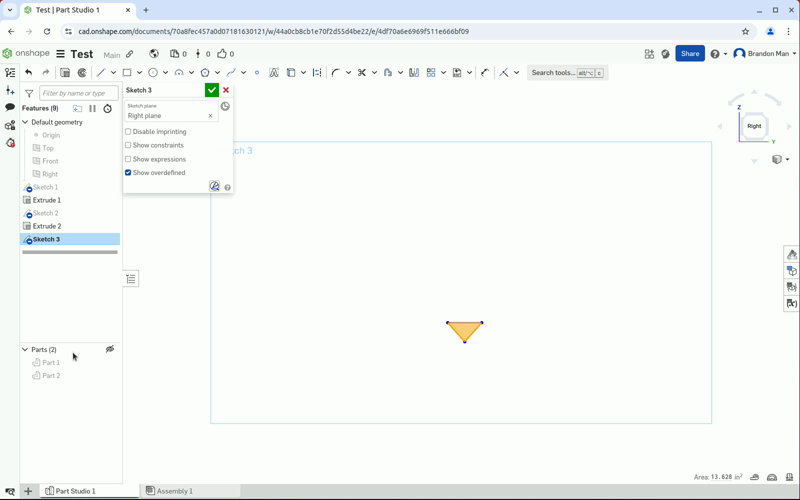
key(shift+e)
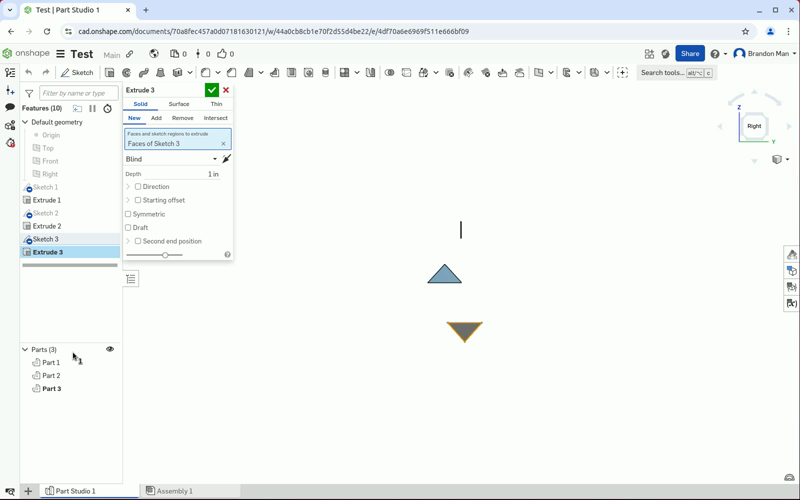
mouse_move(143, 106)
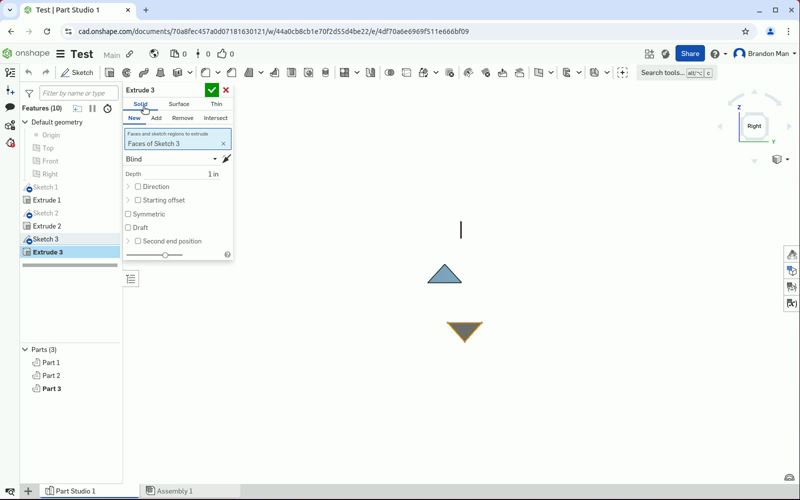
click(143, 106)
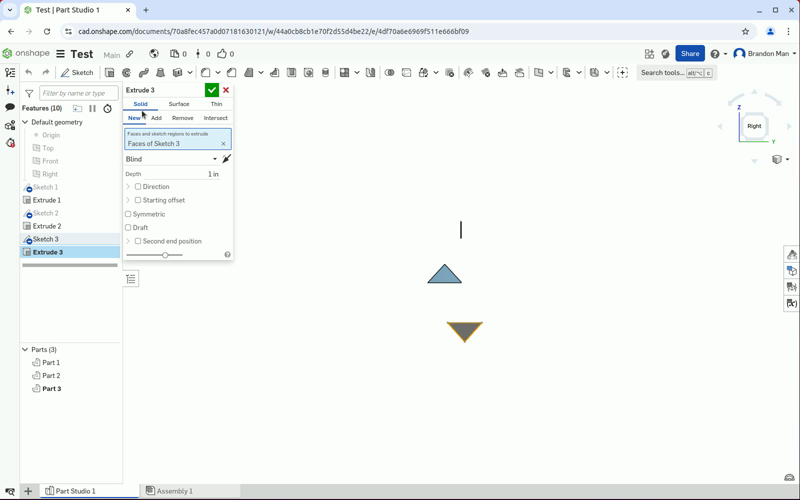
mouse_move(137, 120)
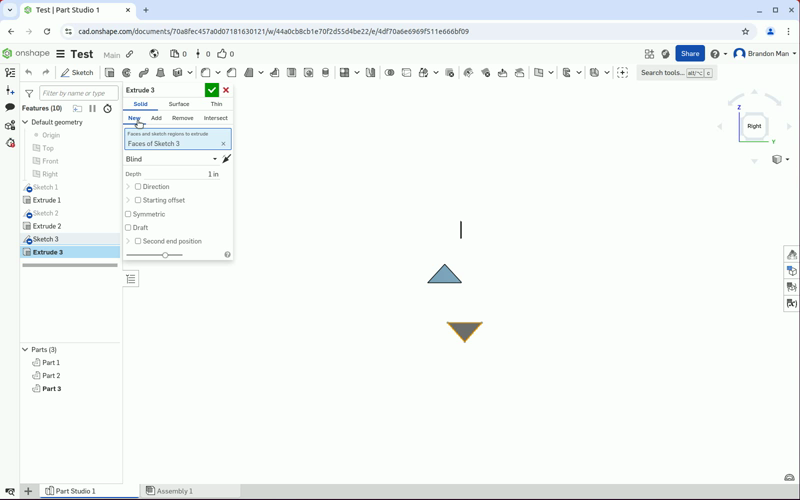
click(137, 120)
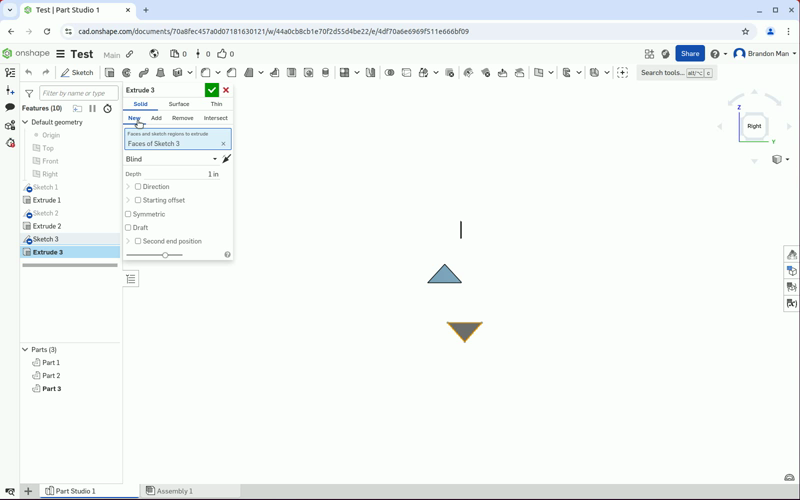
key(tab, 4)
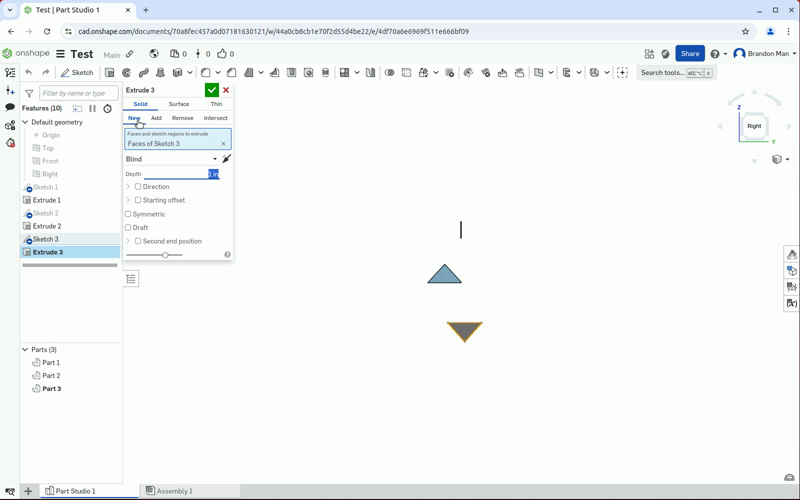
text(0.241)
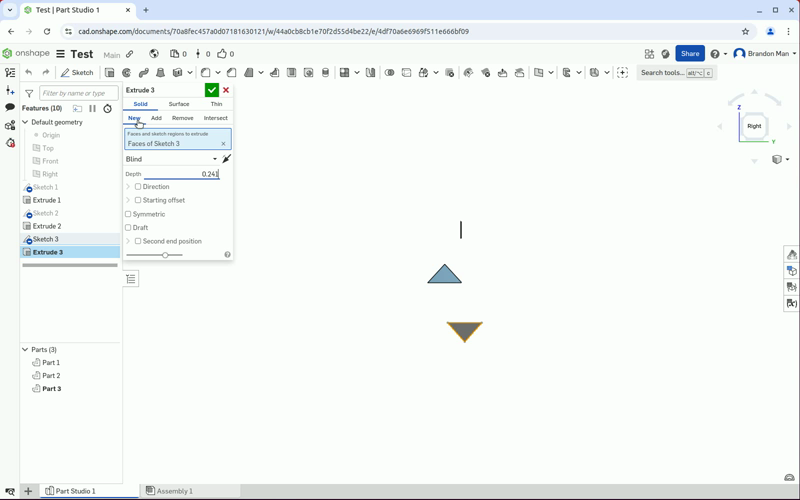
key(enter)
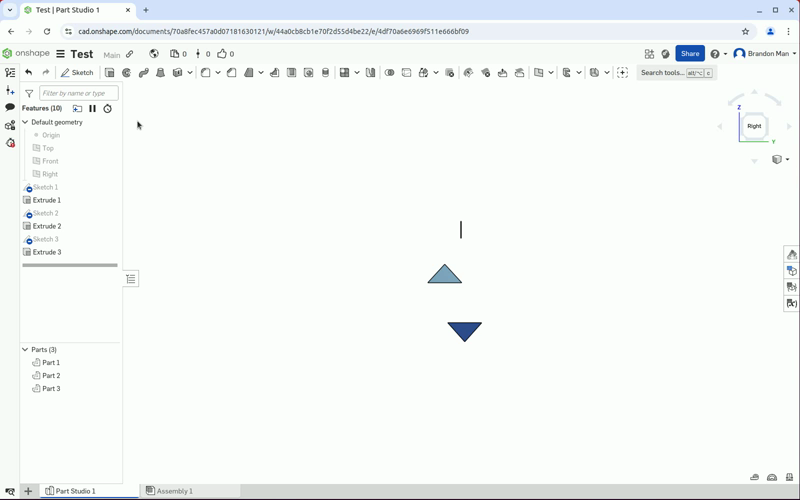
key(shift+h)
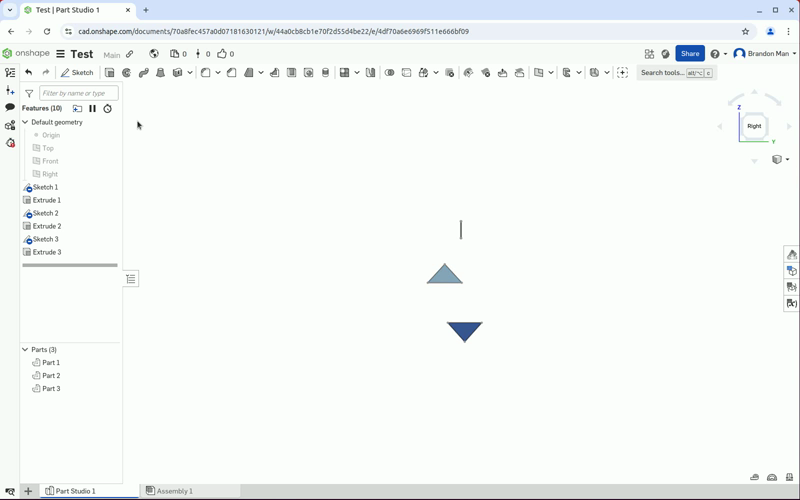
key(shift+h)
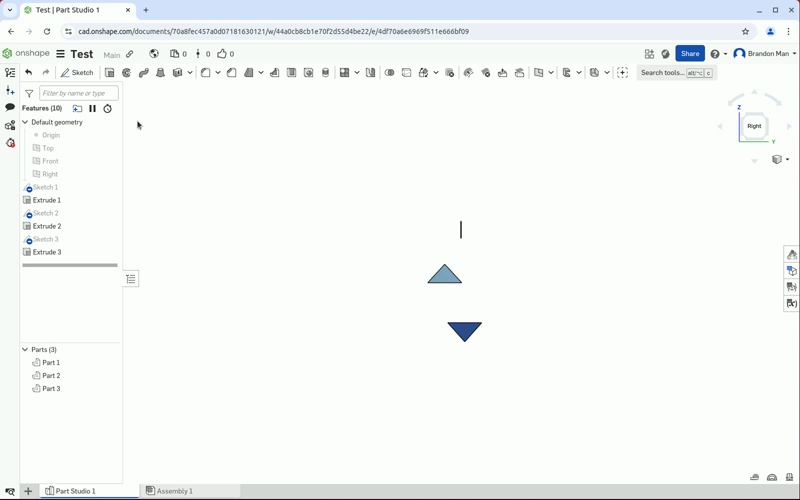
mouse_move(73, 189)
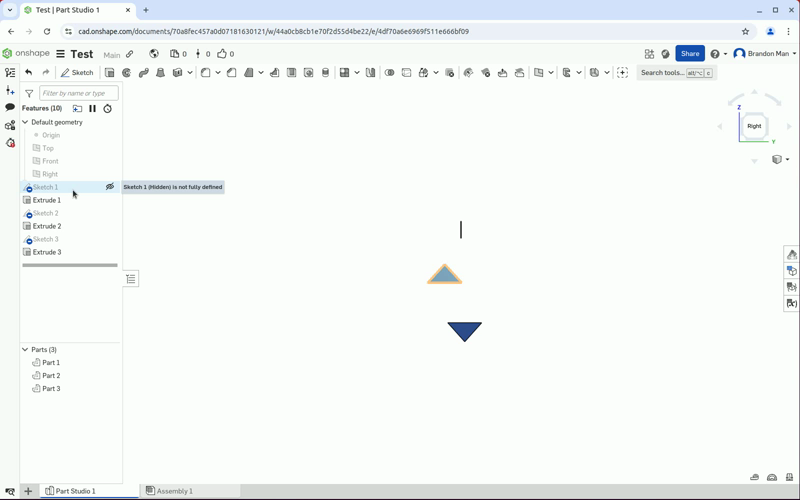
click(73, 189)
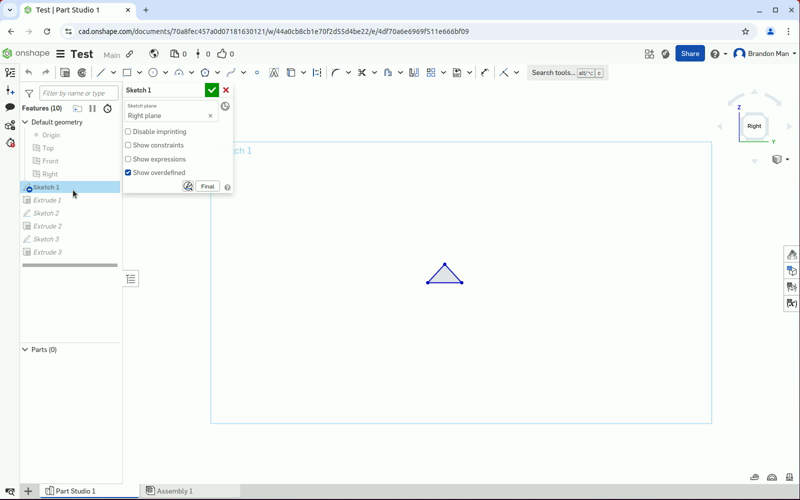
mouse_move(229, 92)
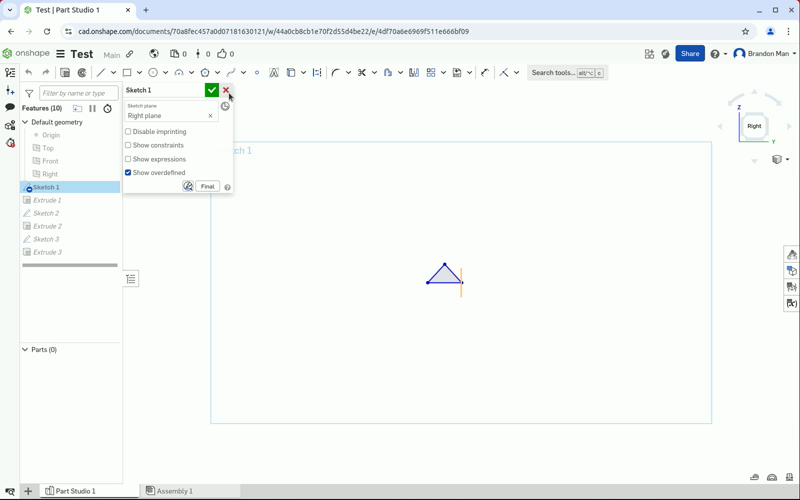
click(229, 92)
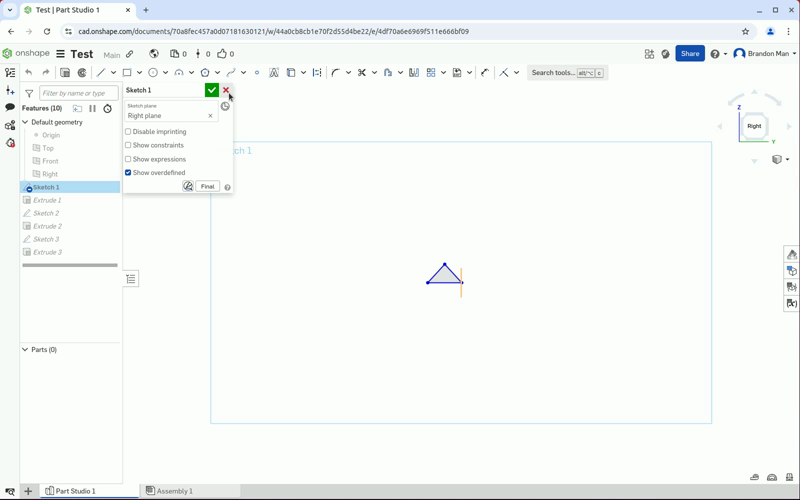
key(shift+s)
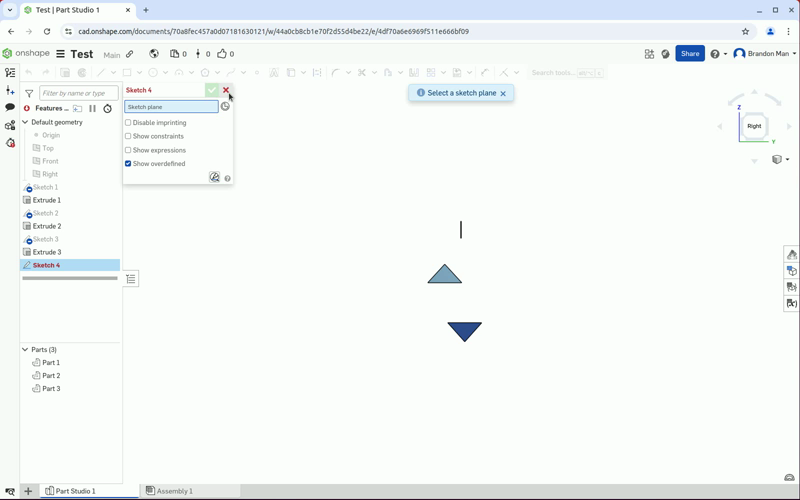
mouse_move(73, 176)
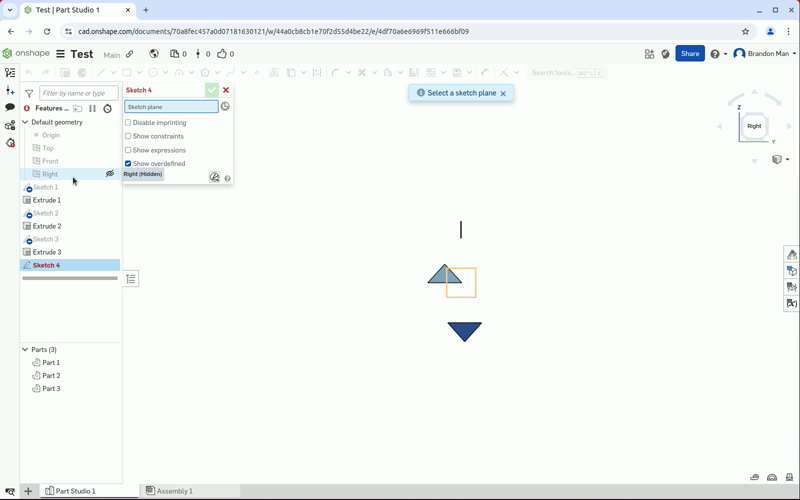
click(73, 176)
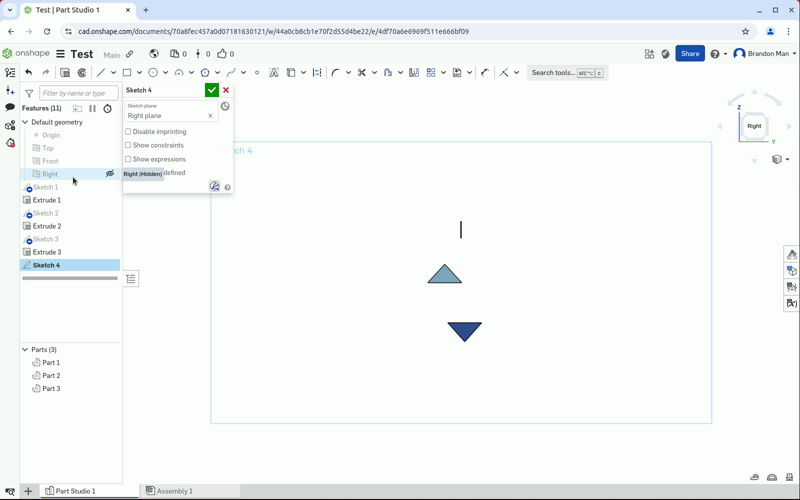
mouse_move(73, 352)
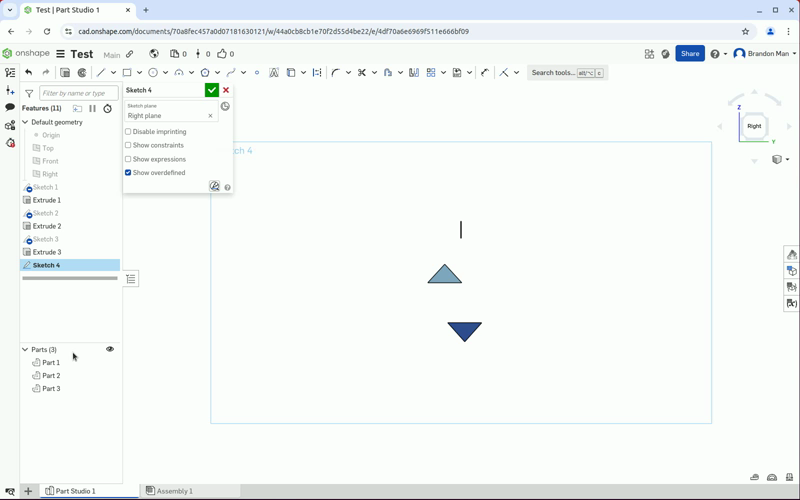
key(y)
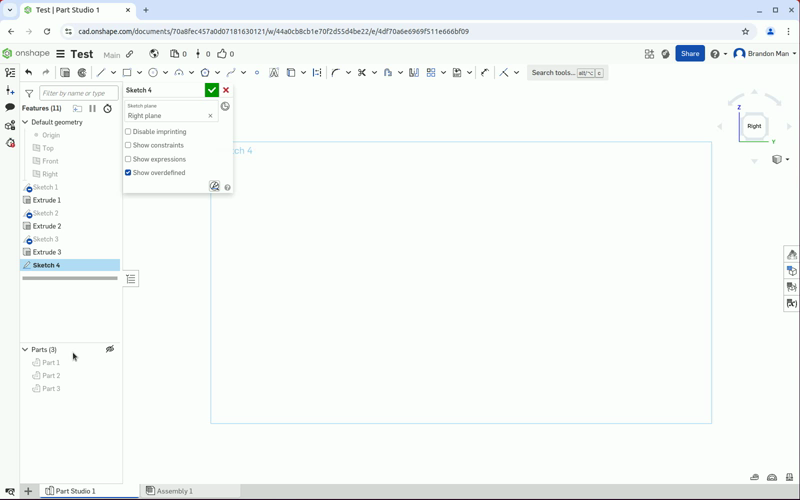
key(l)
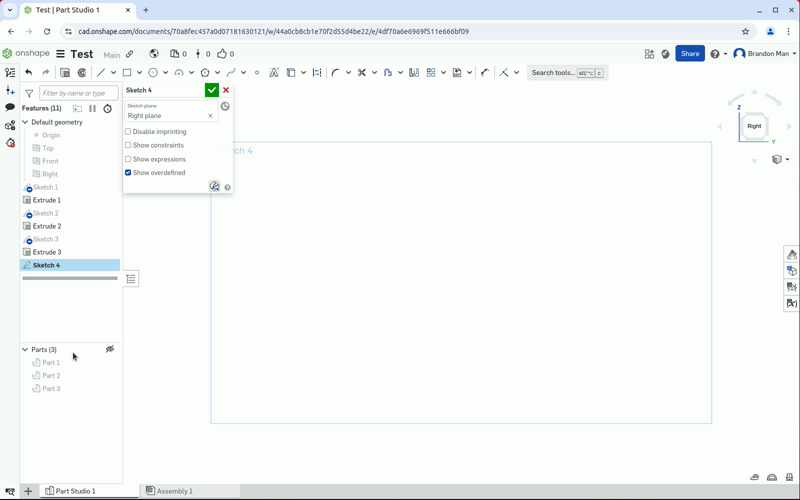
key_down(shift)
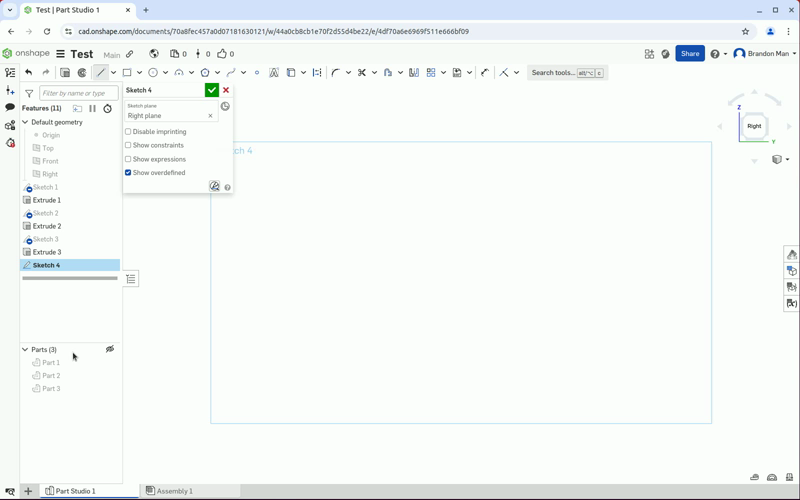
mouse_move(572, 210)
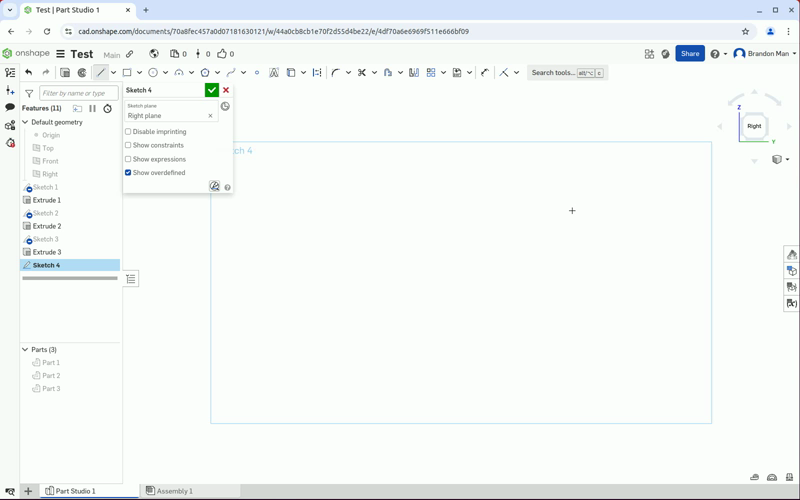
click(572, 210)
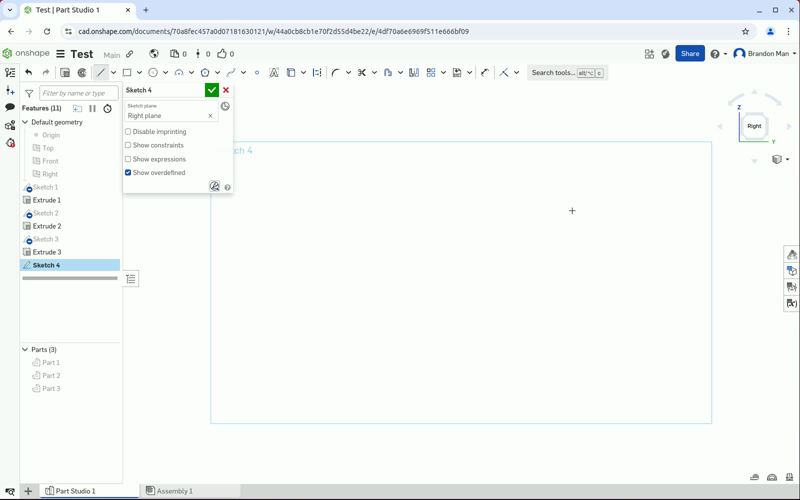
key_up(shift)
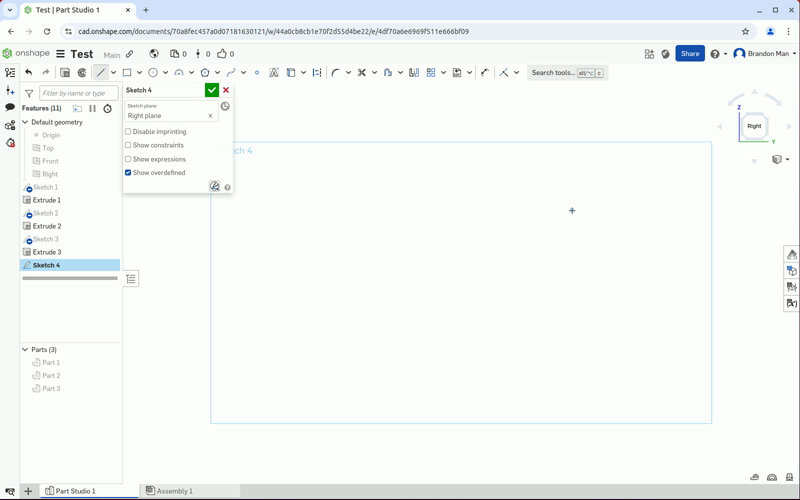
key_down(shift)
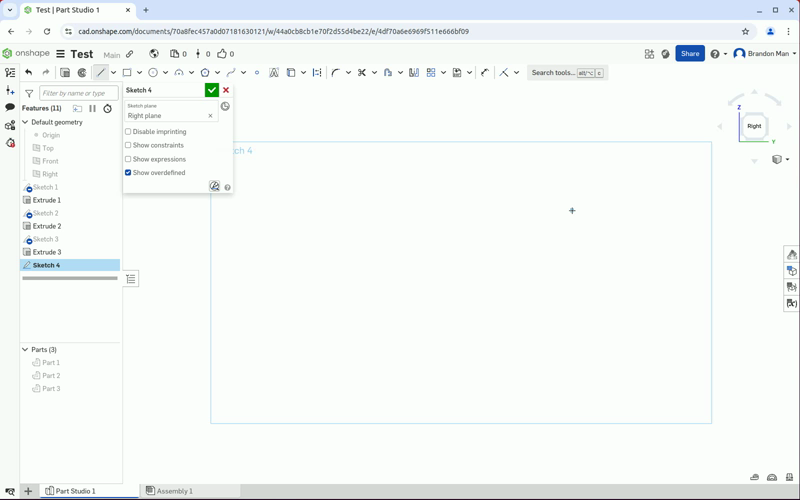
mouse_move(589, 210)
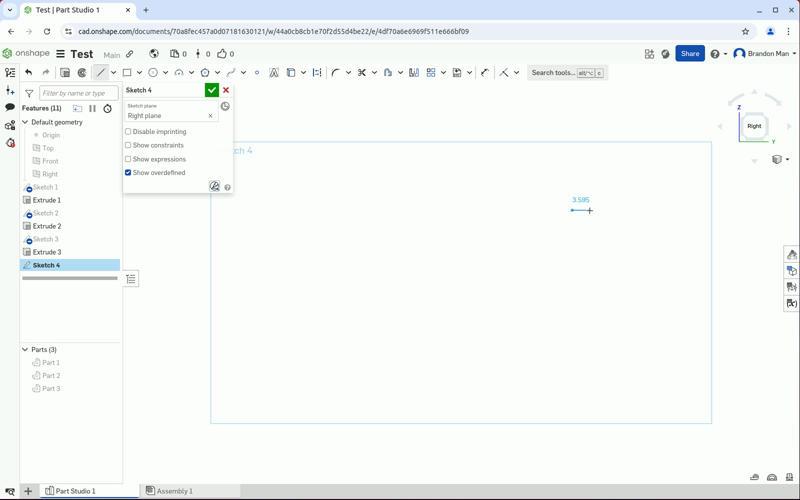
mouse_move(572, 210)
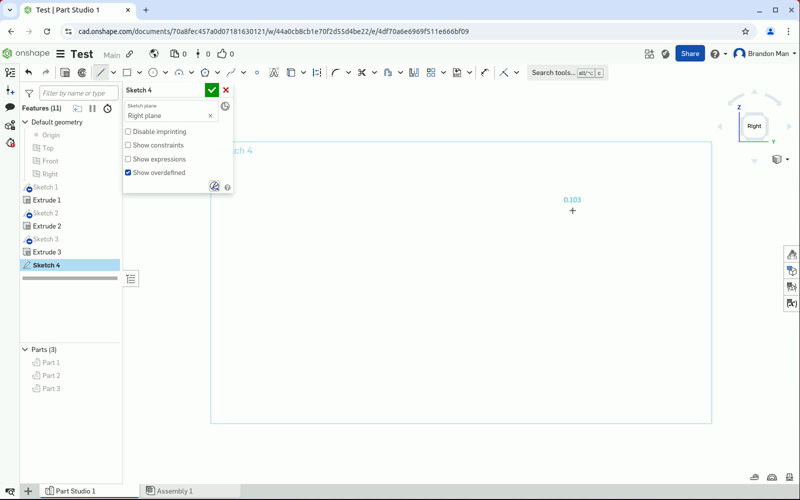
scroll(6)
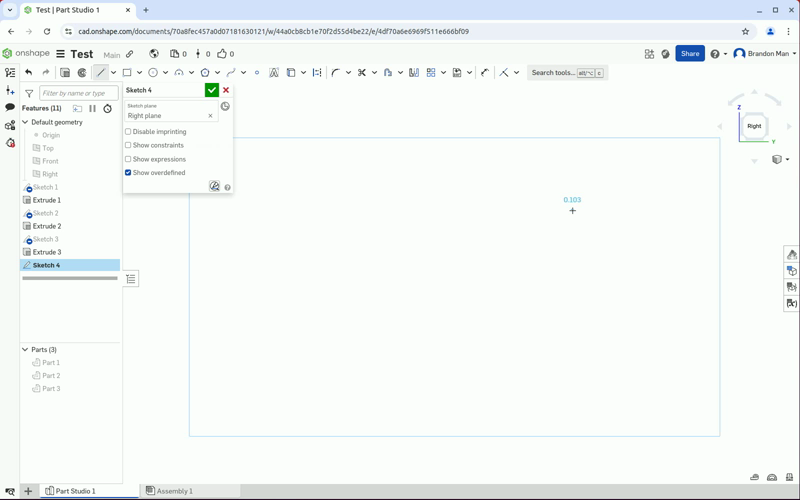
scroll(6)
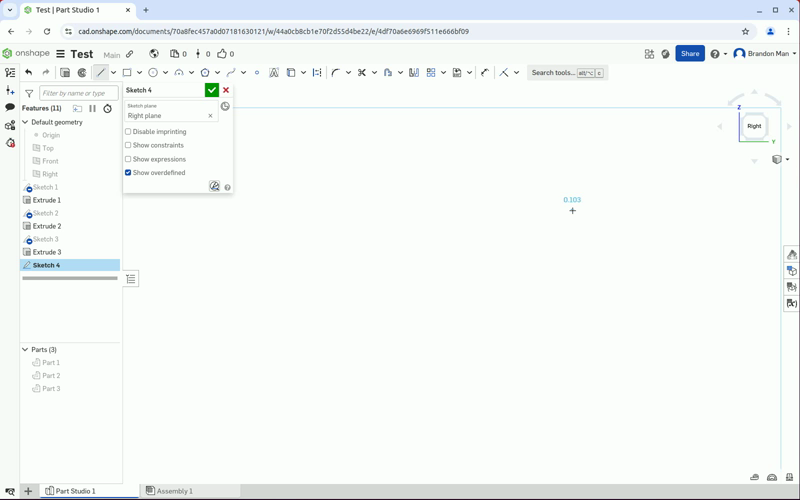
scroll(6)
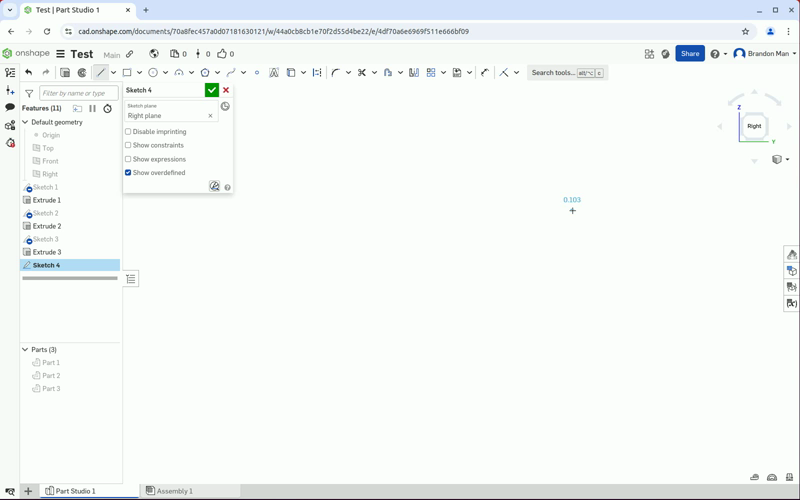
scroll(6)
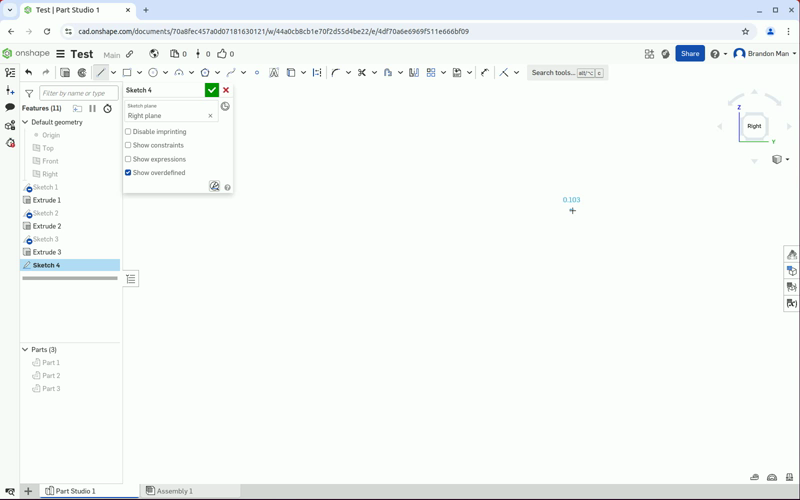
scroll(6)
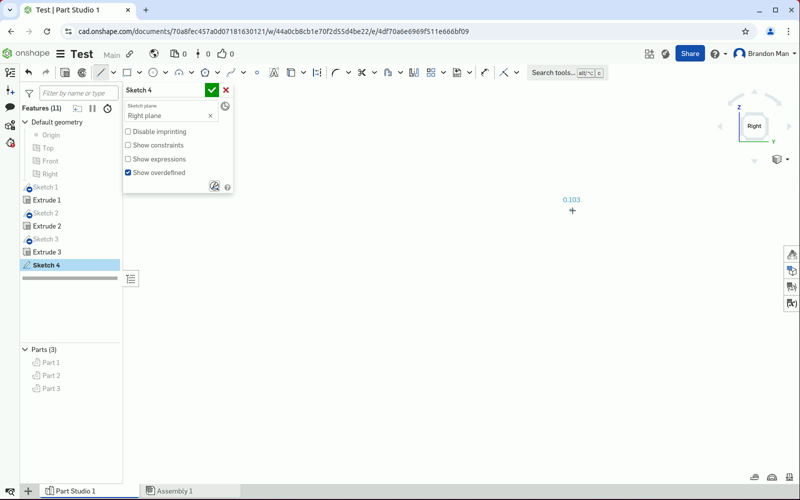
scroll(6)
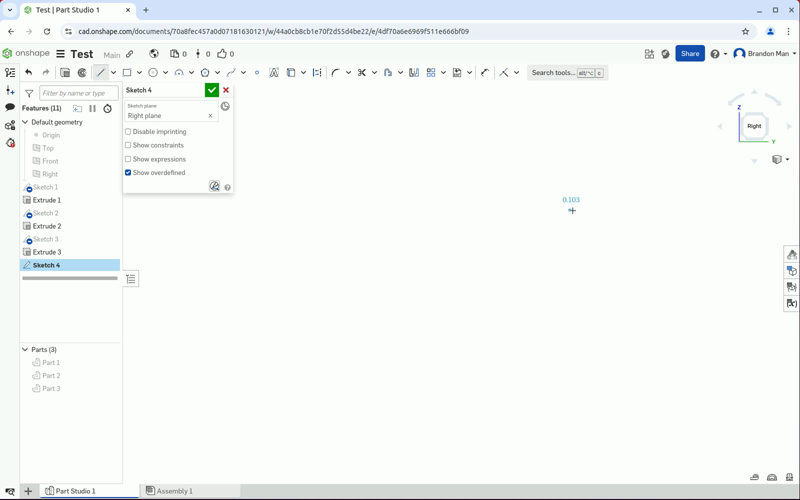
scroll(6)
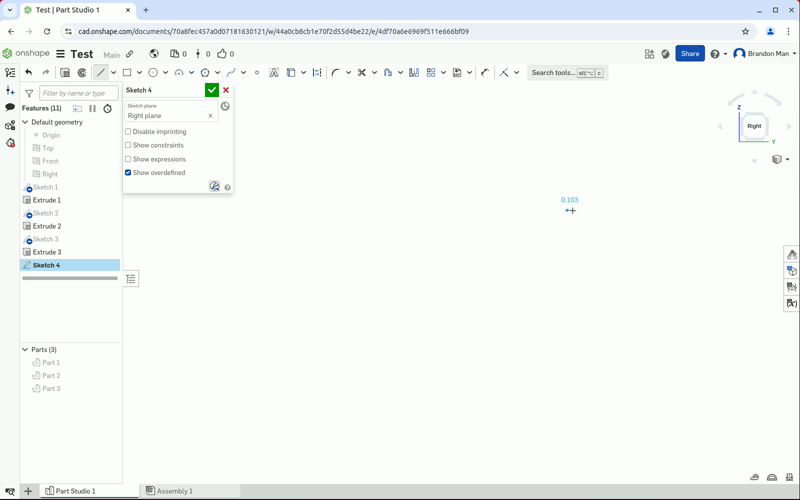
click(572, 210)
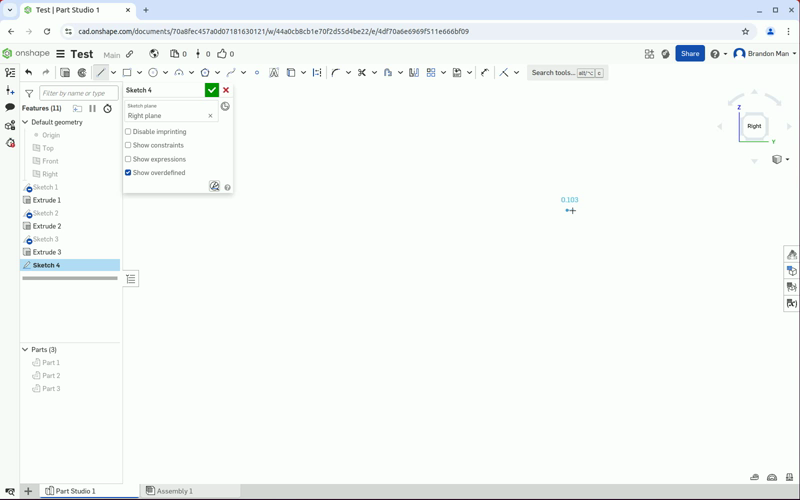
scroll(-6)
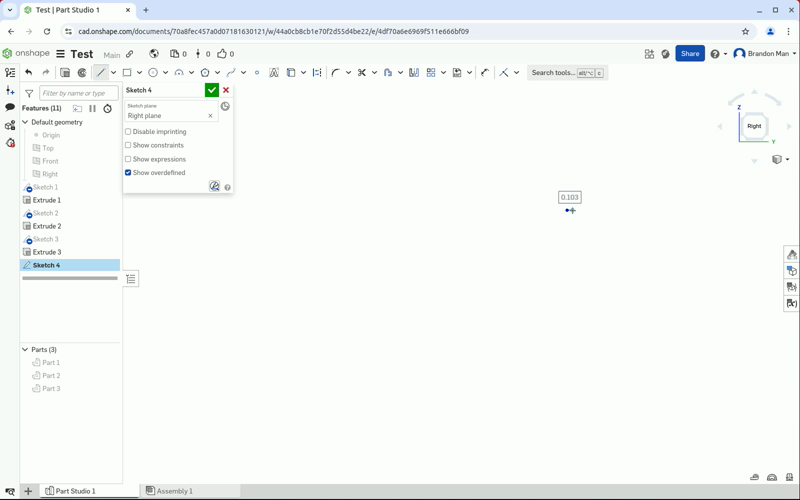
scroll(-6)
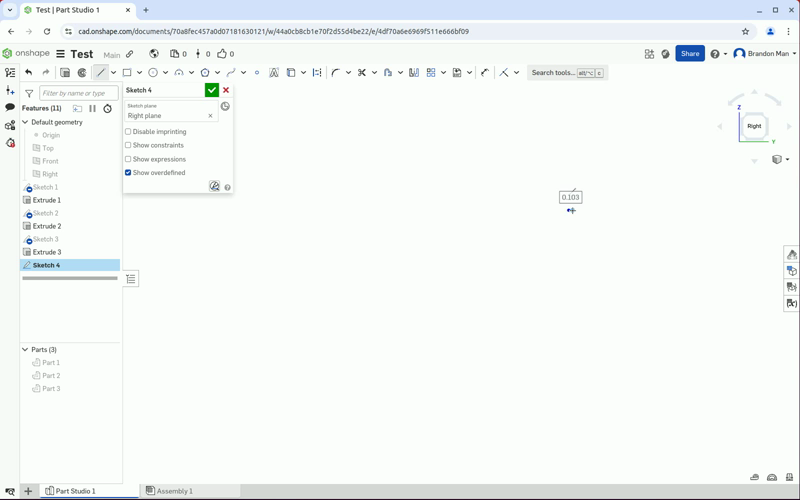
scroll(-6)
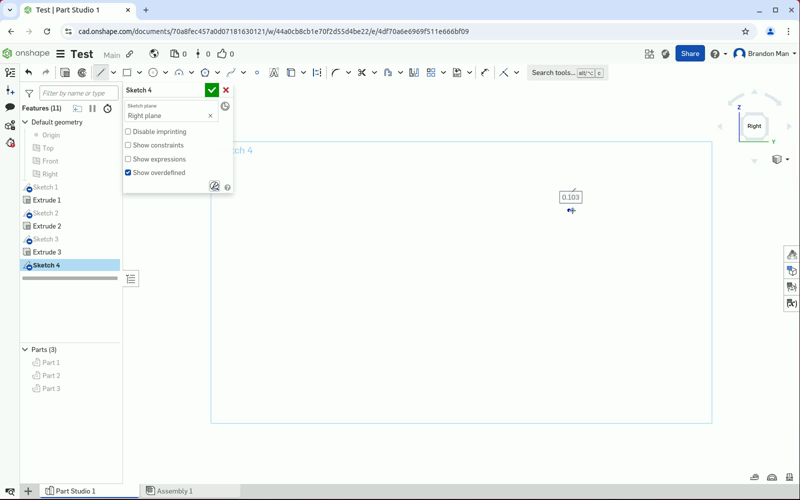
scroll(-6)
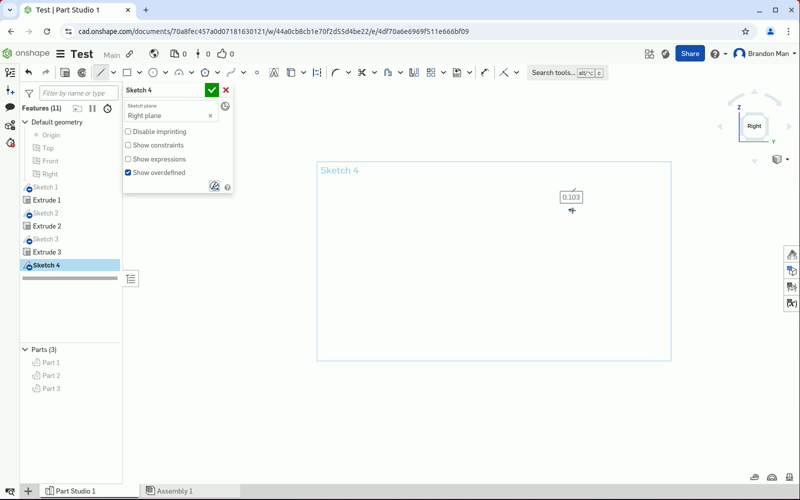
scroll(-6)
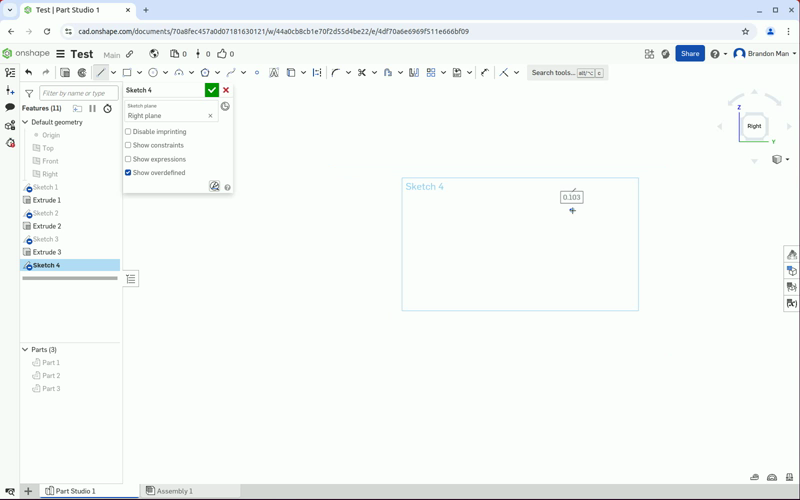
scroll(-6)
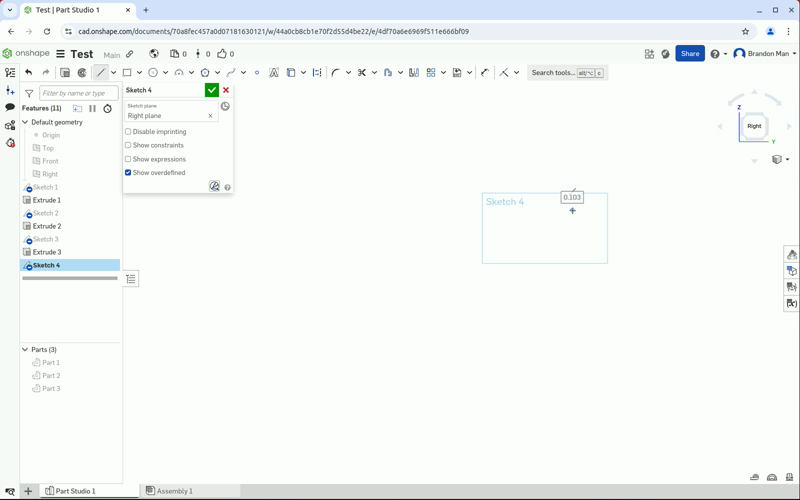
scroll(-6)
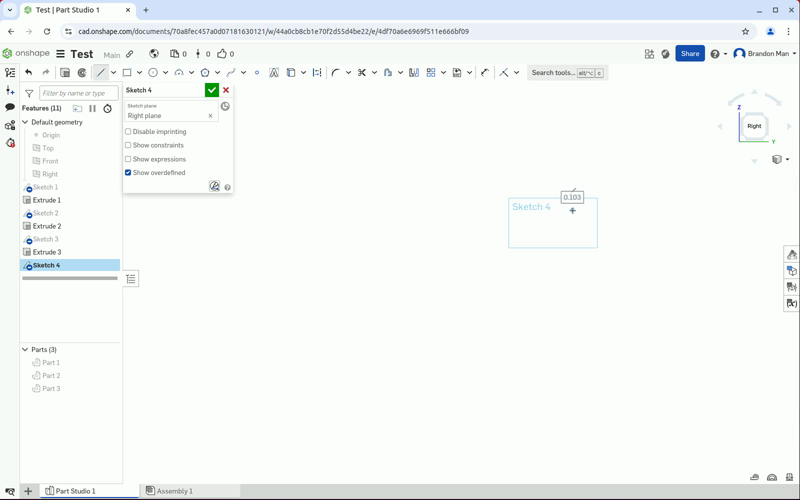
key_up(shift)
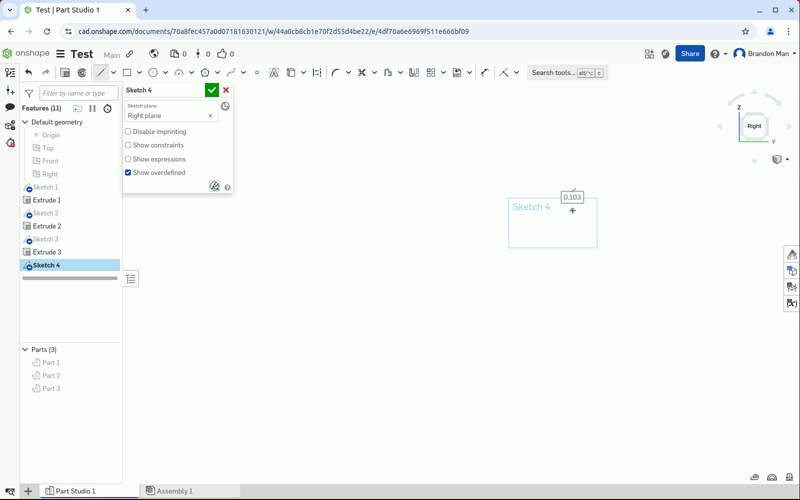
key_down(shift)
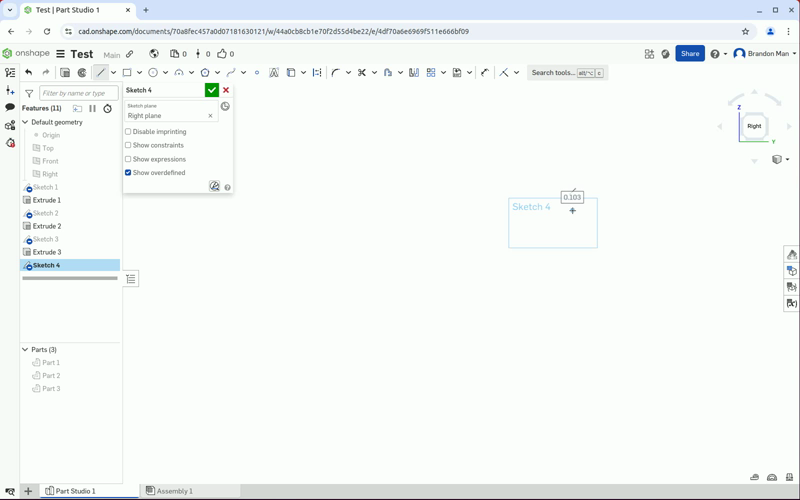
mouse_move(589, 210)
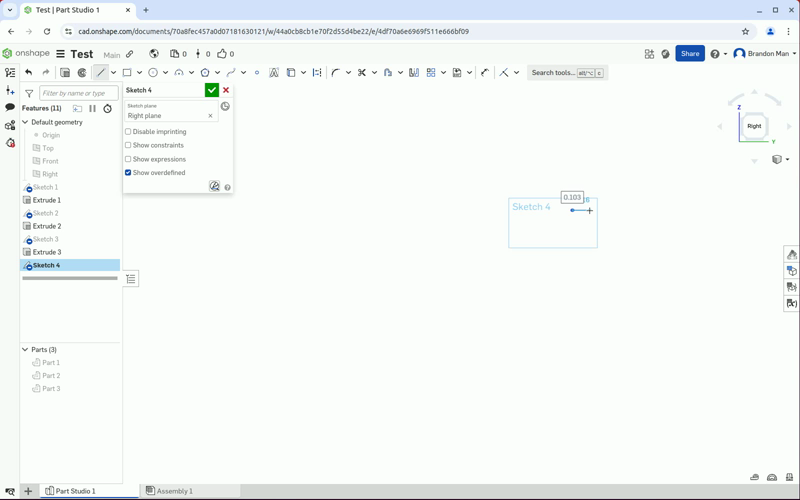
mouse_move(572, 192)
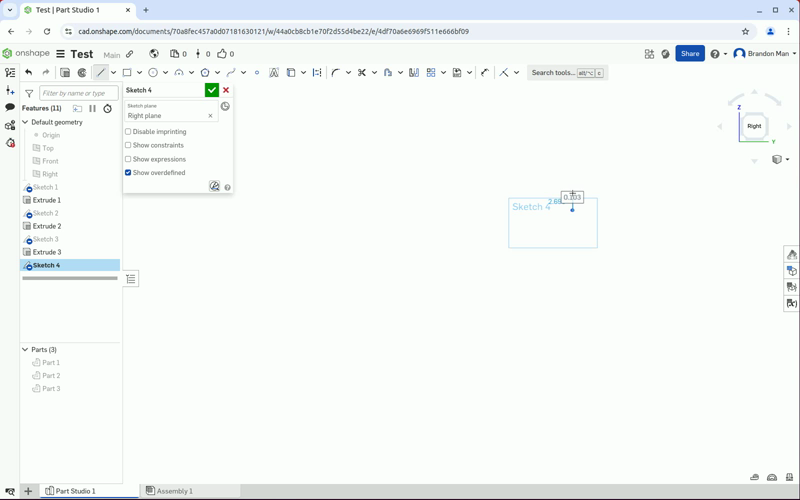
click(572, 192)
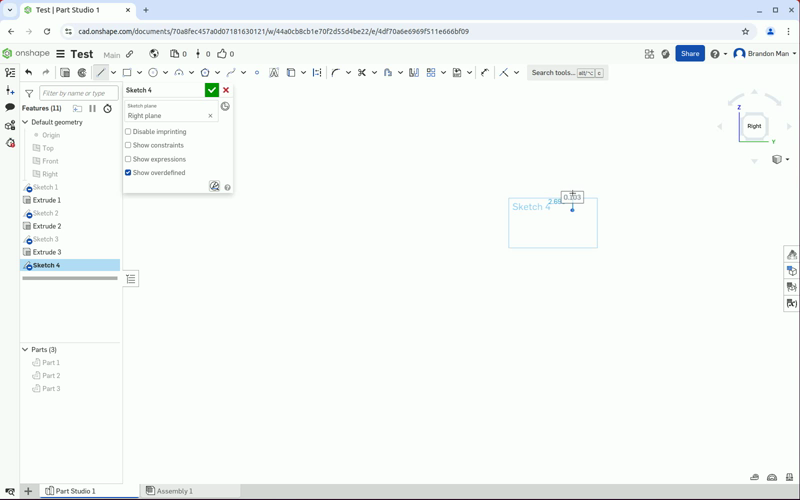
key_up(shift)
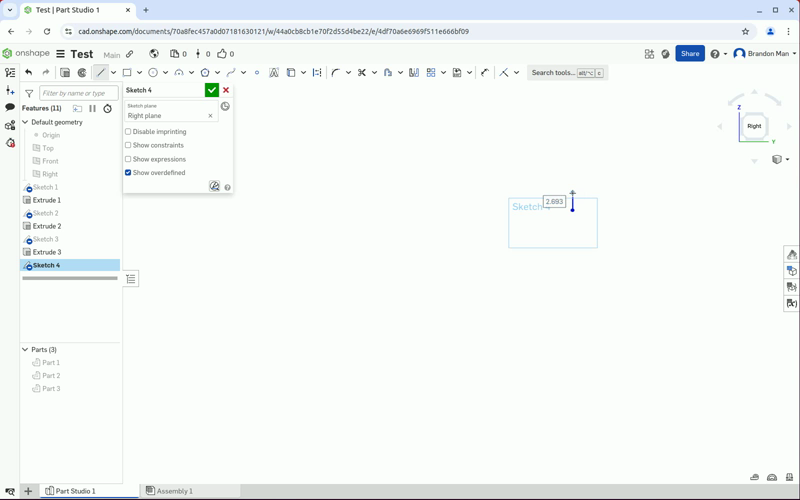
key_down(shift)
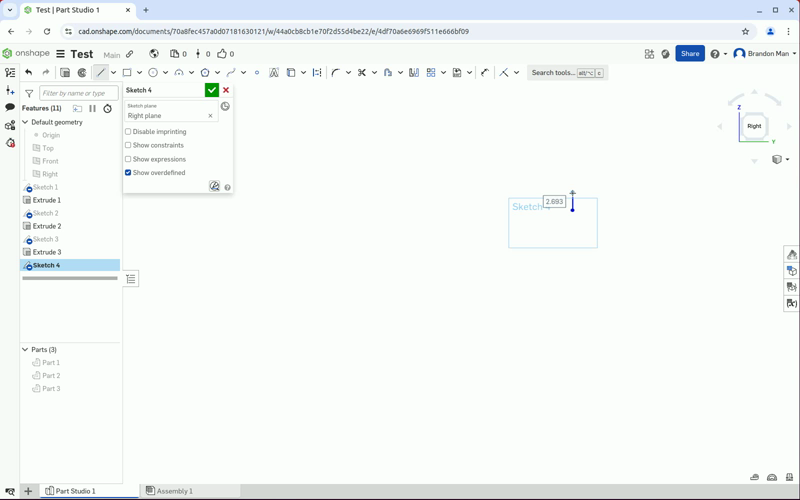
mouse_move(589, 192)
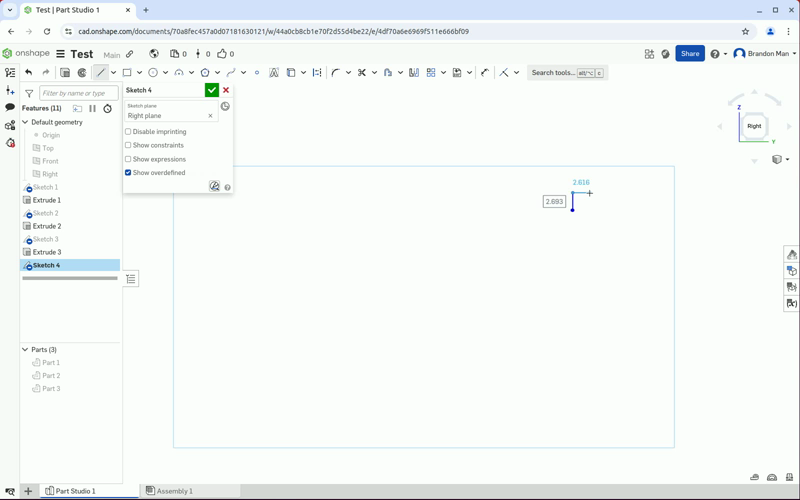
mouse_move(572, 192)
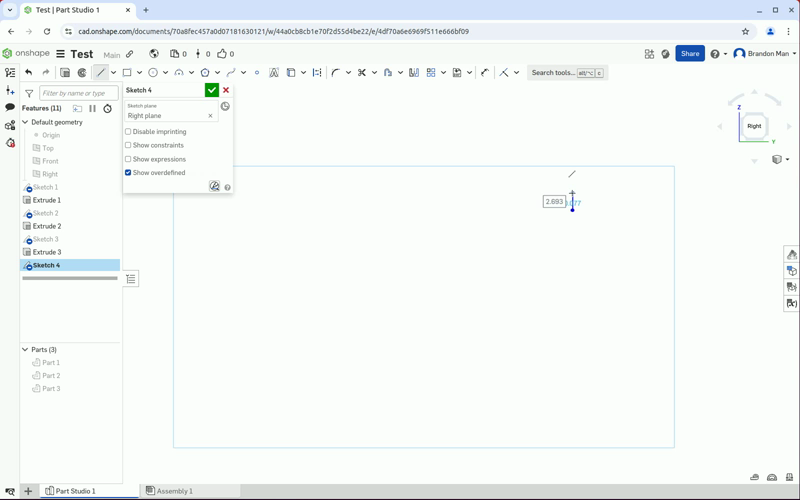
scroll(6)
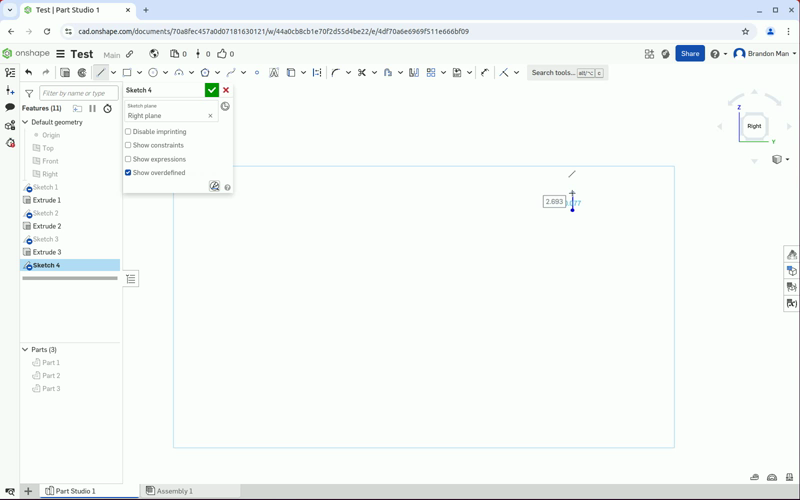
scroll(6)
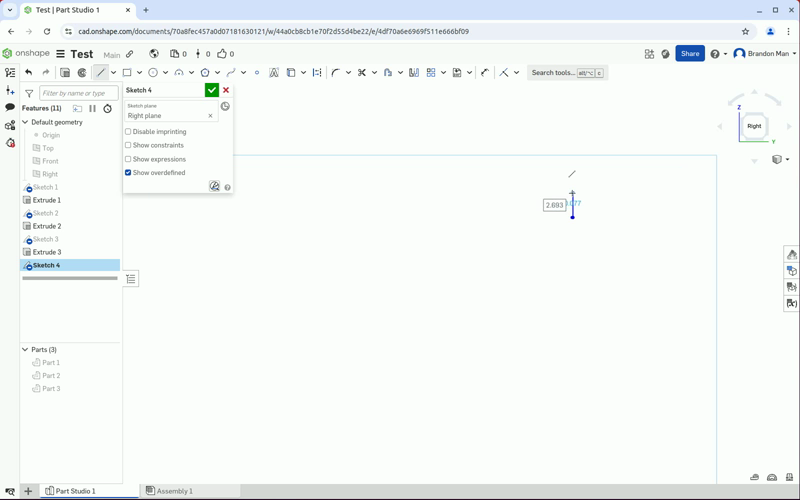
scroll(6)
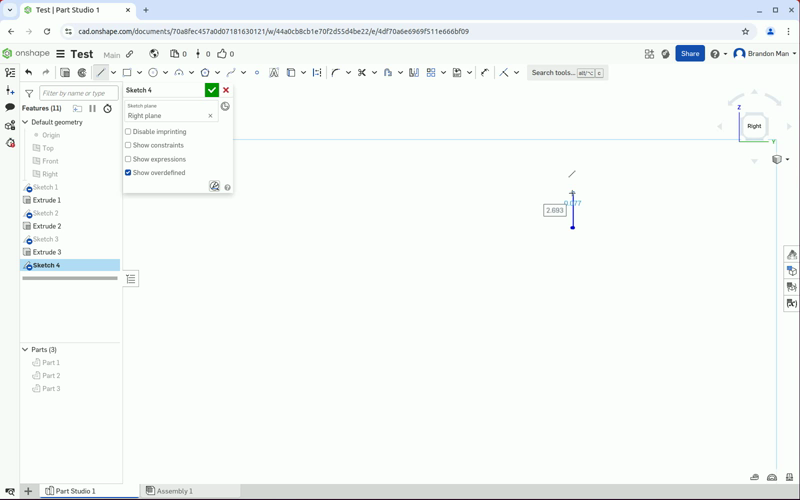
scroll(6)
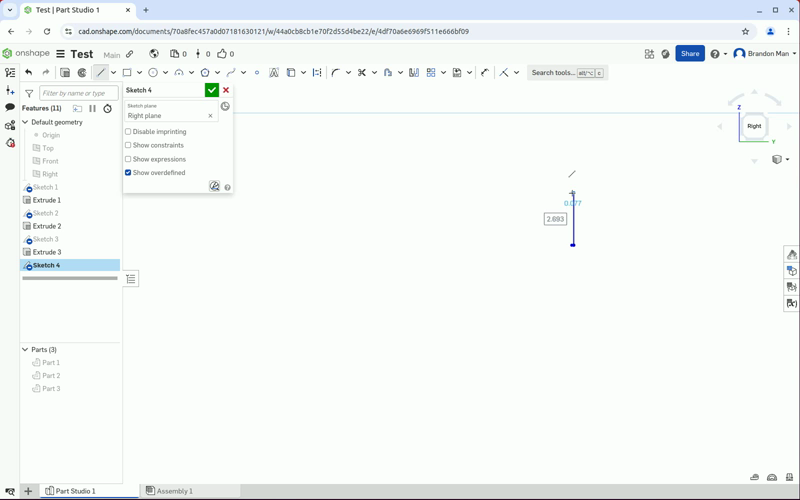
scroll(6)
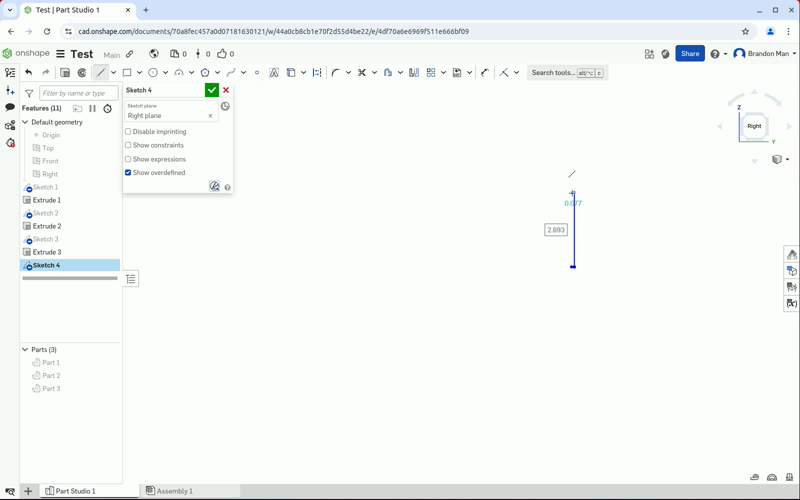
scroll(6)
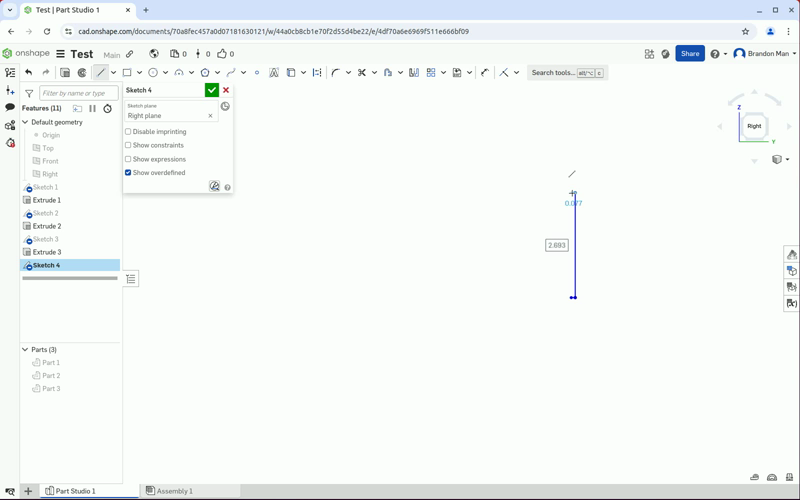
scroll(6)
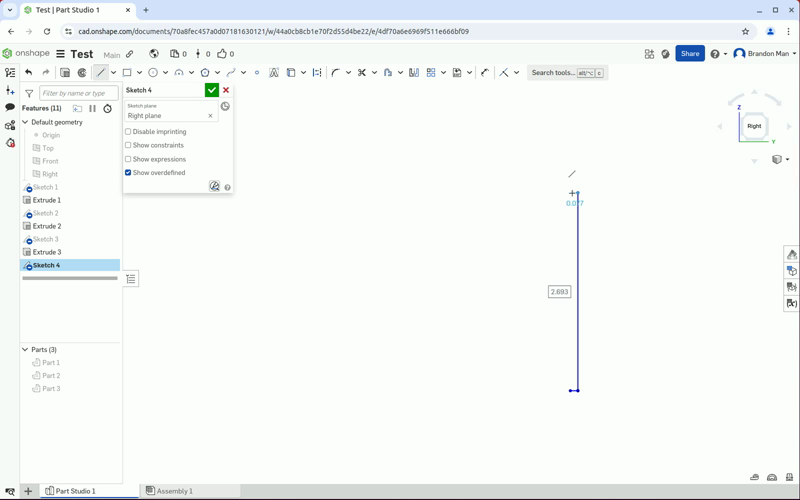
click(572, 192)
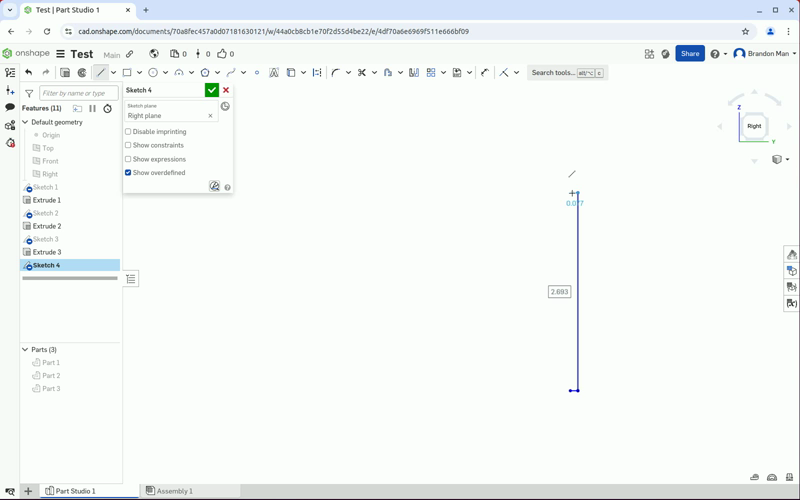
scroll(-6)
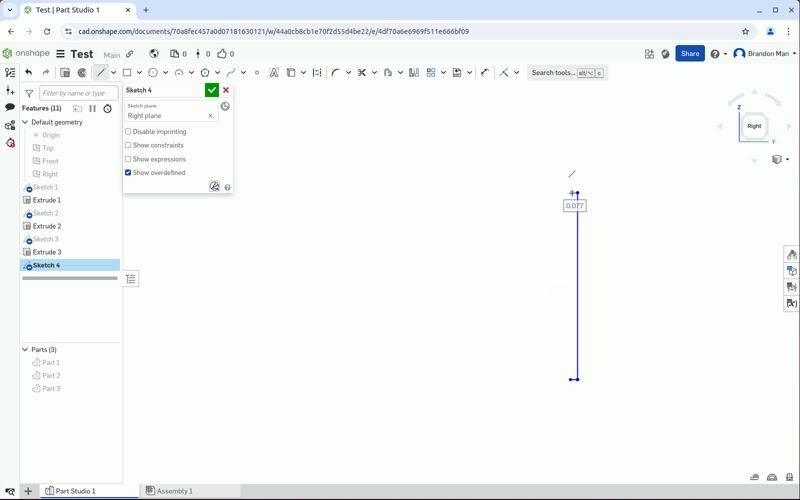
scroll(-6)
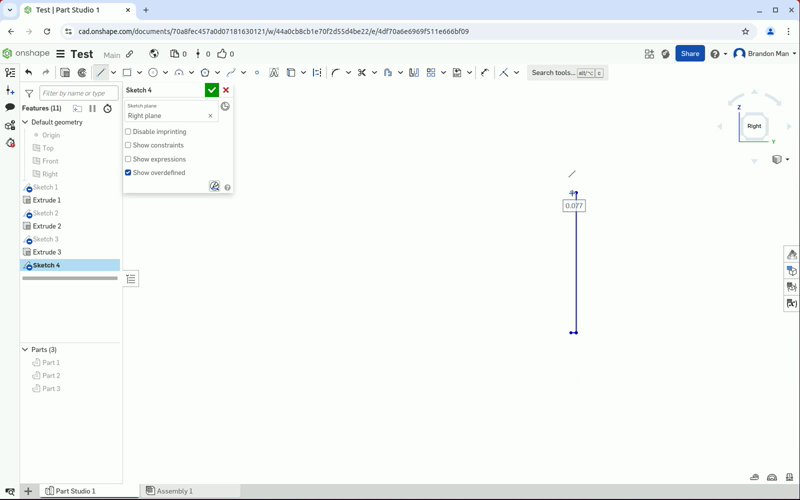
scroll(-6)
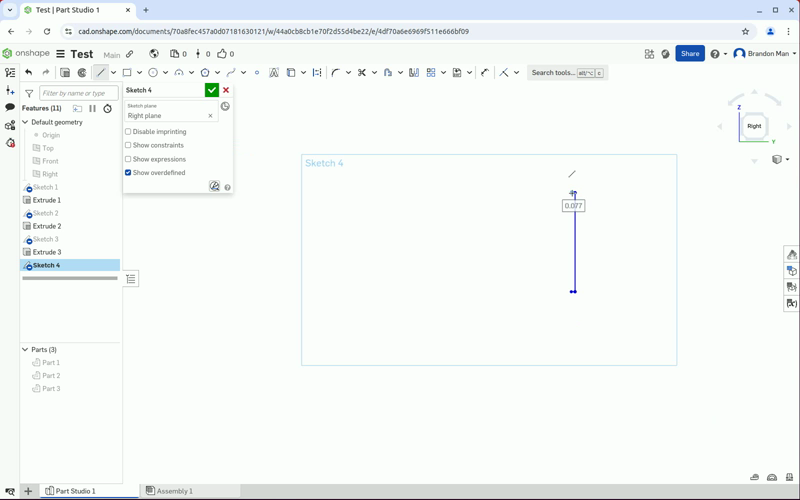
scroll(-6)
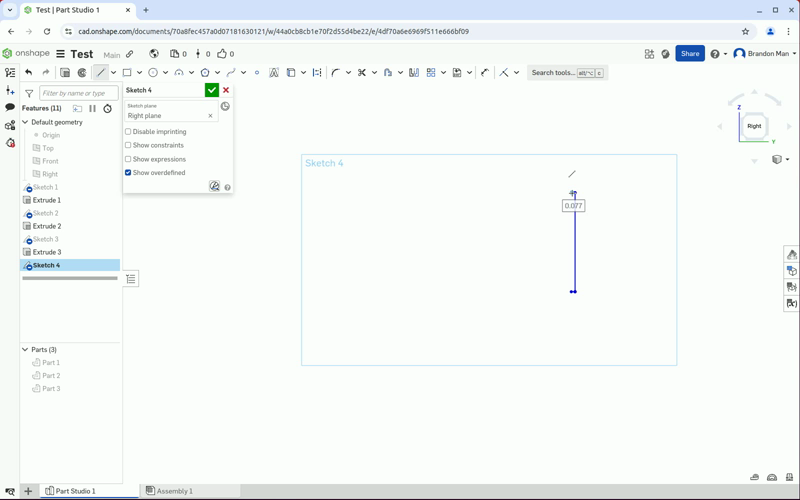
scroll(-6)
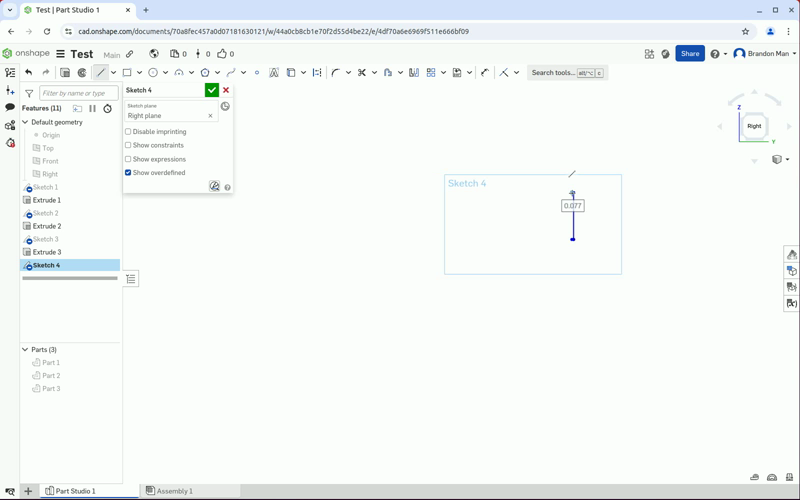
scroll(-6)
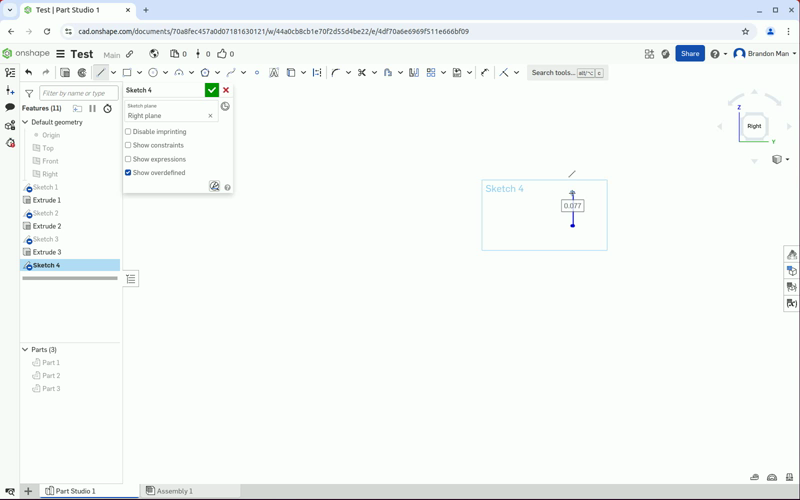
scroll(-6)
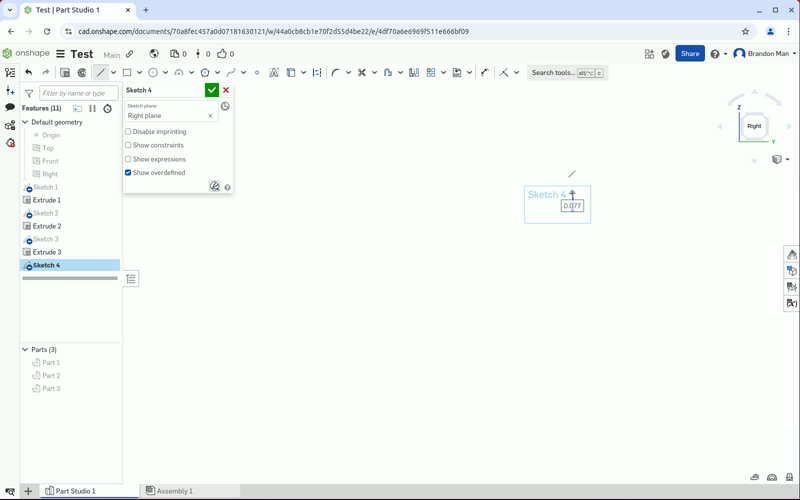
key_up(shift)
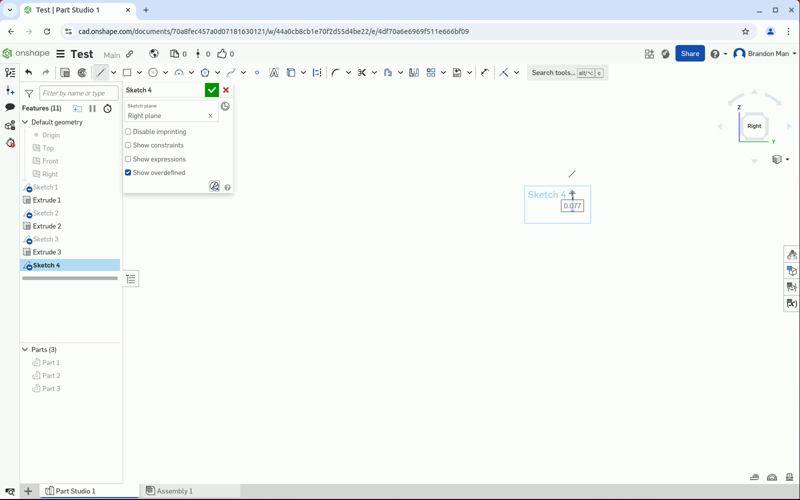
mouse_move(589, 192)
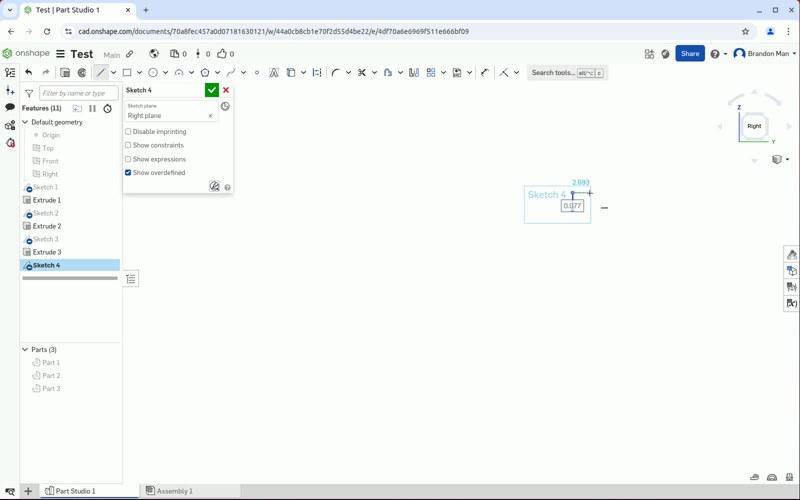
key_down(shift)
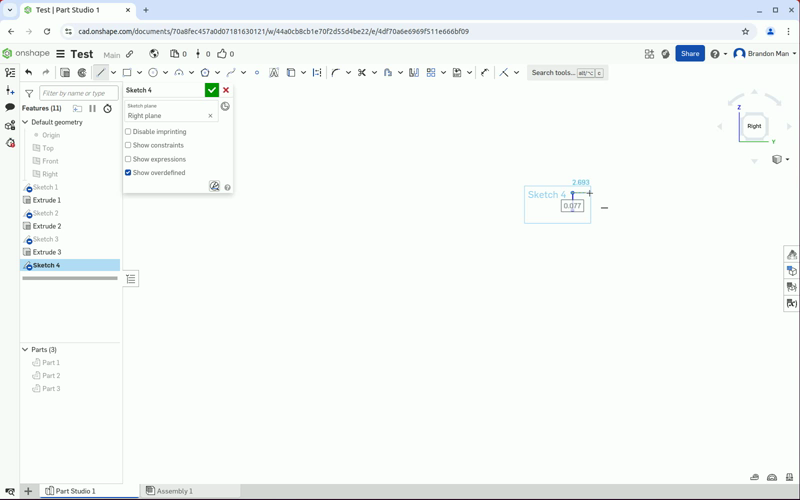
mouse_move(572, 210)
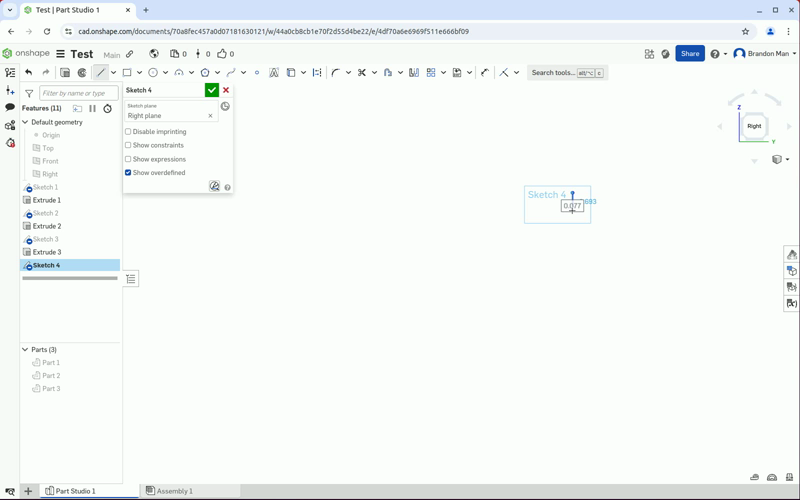
scroll(6)
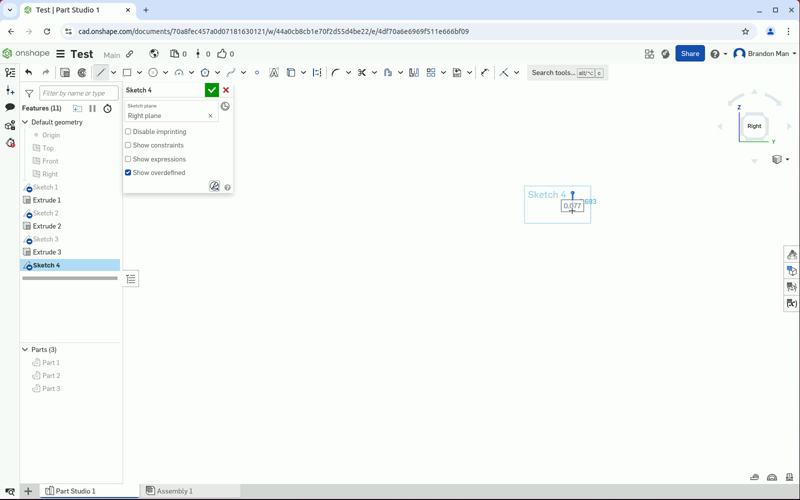
scroll(6)
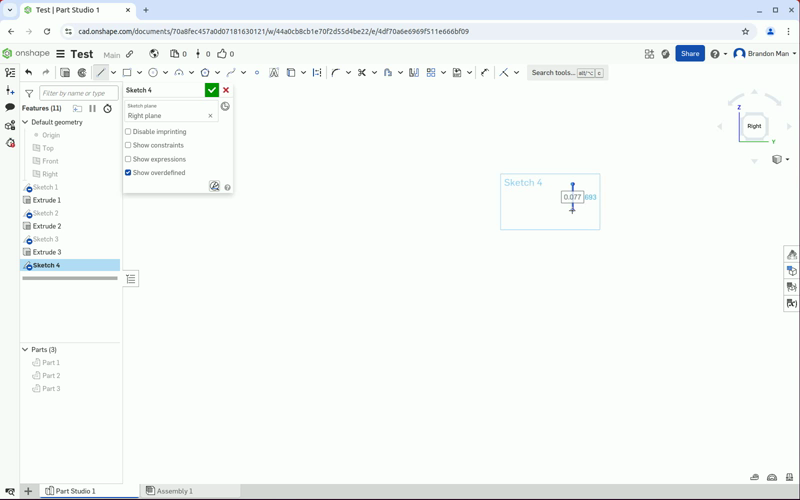
scroll(6)
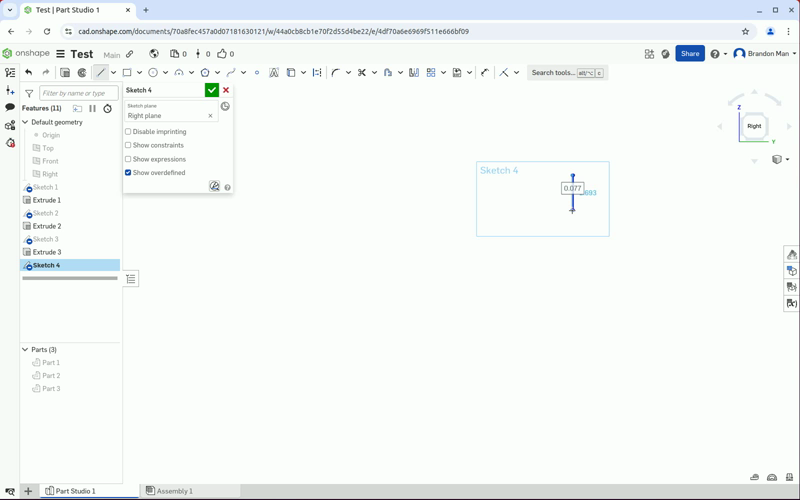
scroll(6)
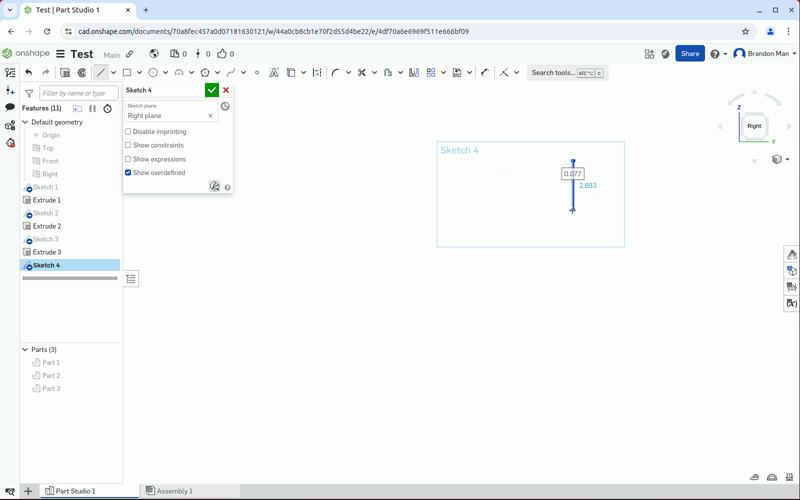
scroll(6)
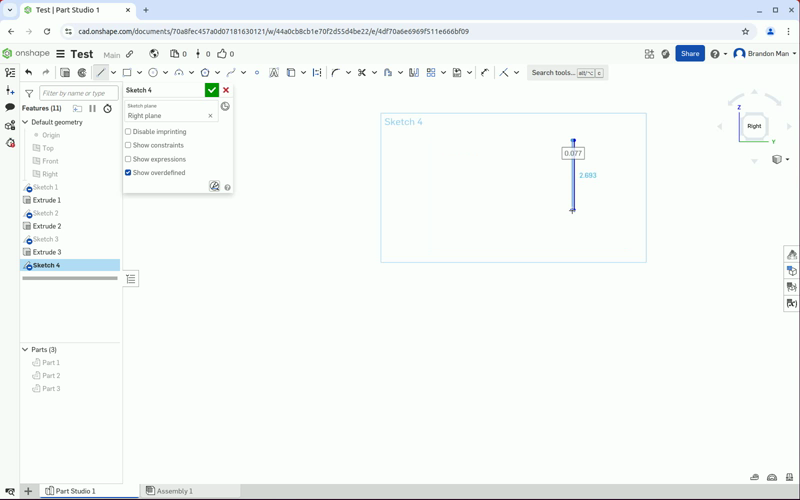
scroll(6)
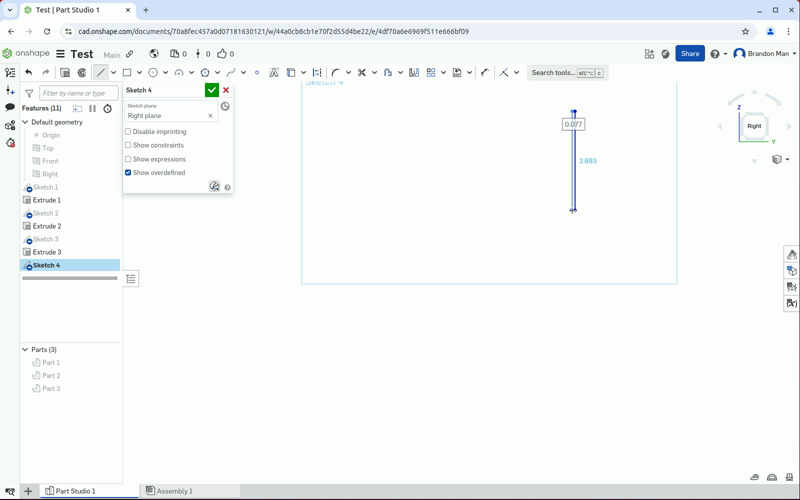
scroll(6)
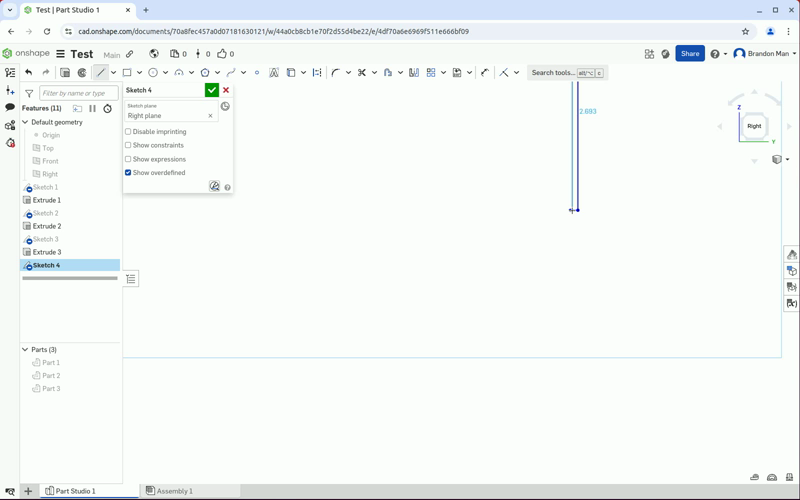
key_up(shift)
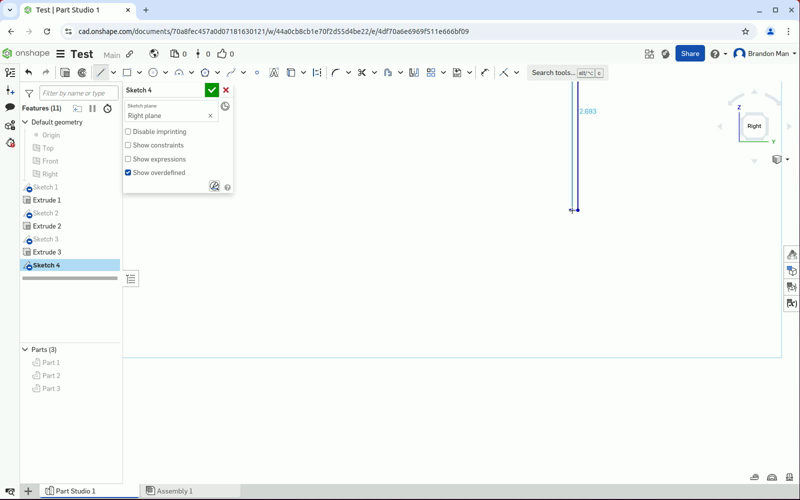
click(572, 210)
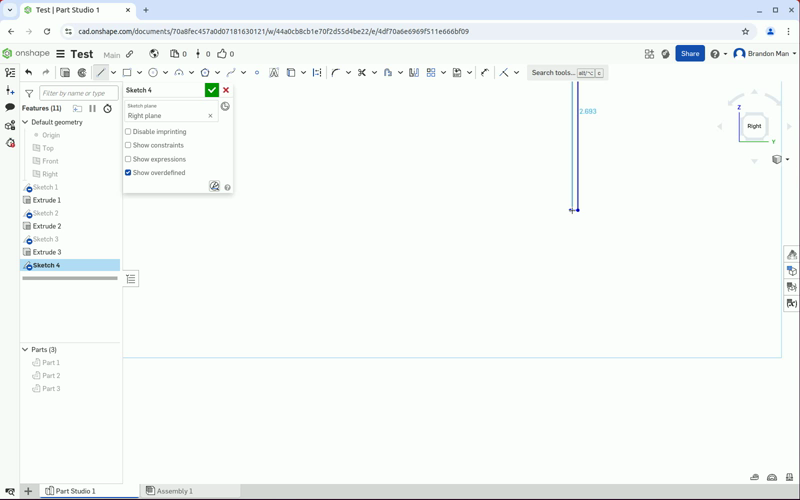
scroll(-6)
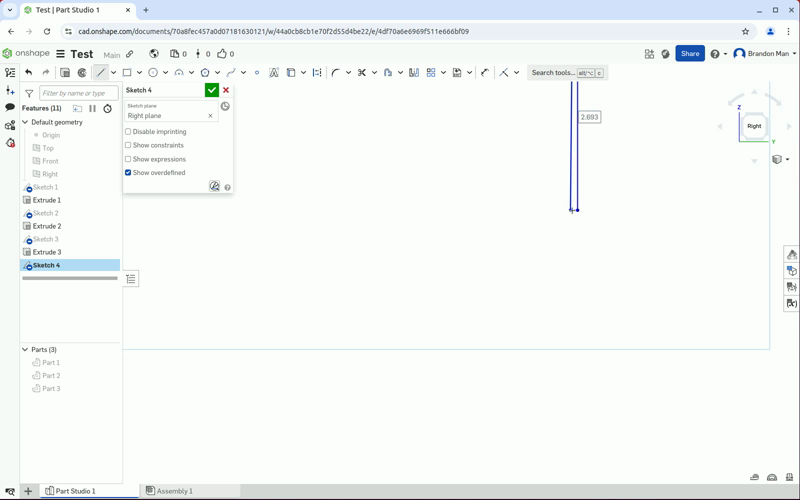
scroll(-6)
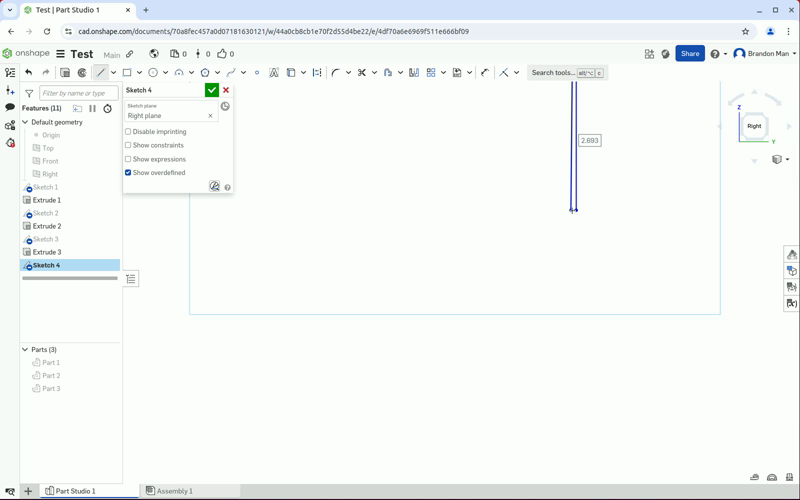
scroll(-6)
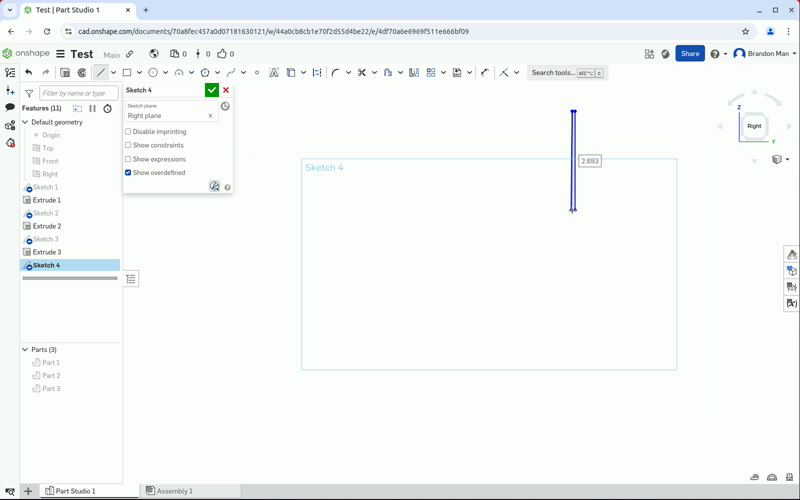
scroll(-6)
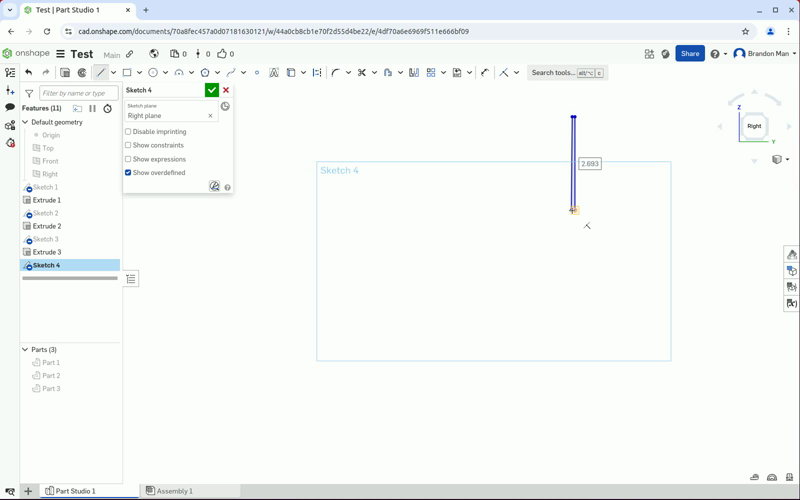
scroll(-6)
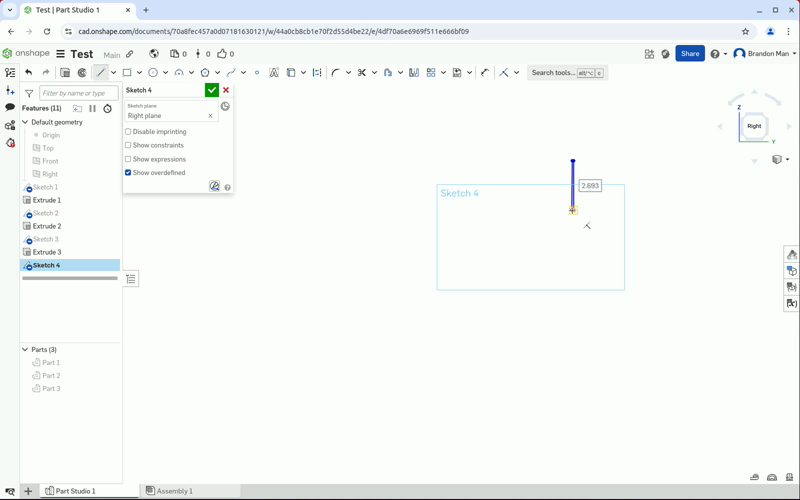
scroll(-6)
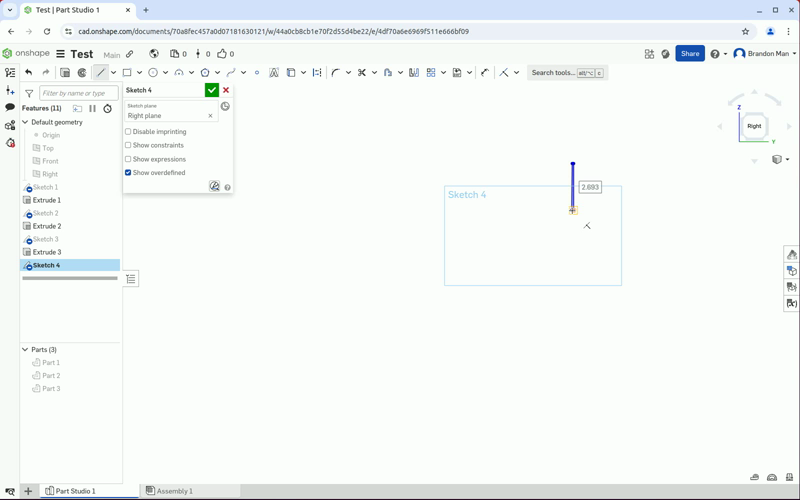
scroll(-6)
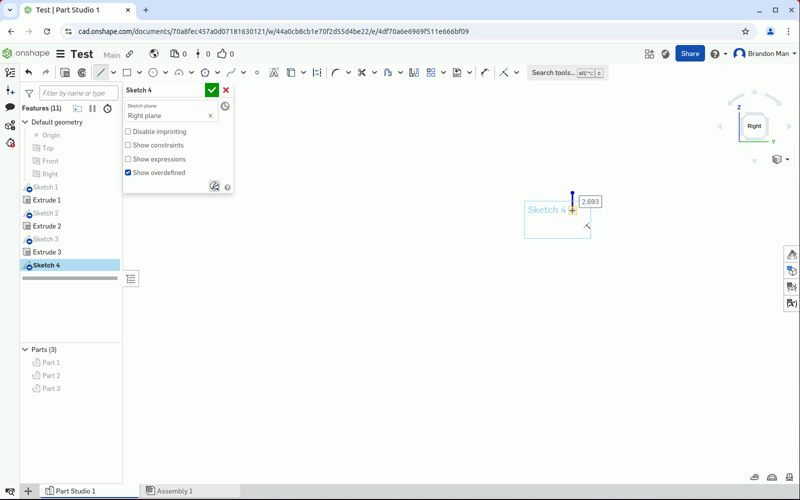
key(esc)
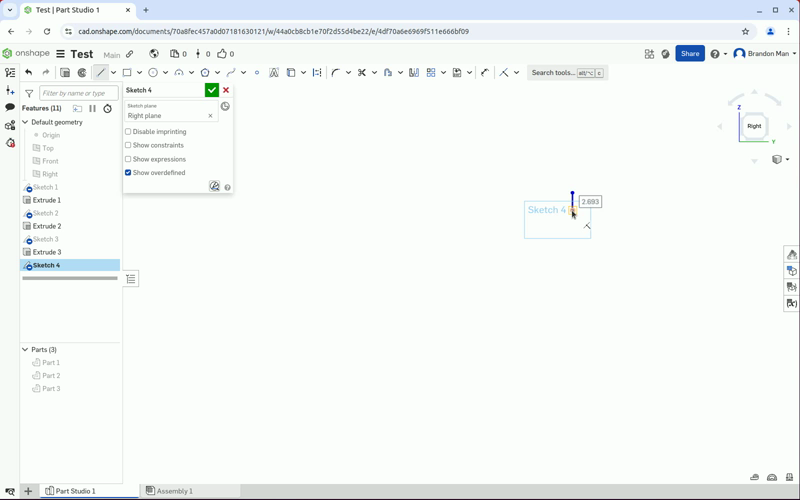
mouse_move(572, 193)
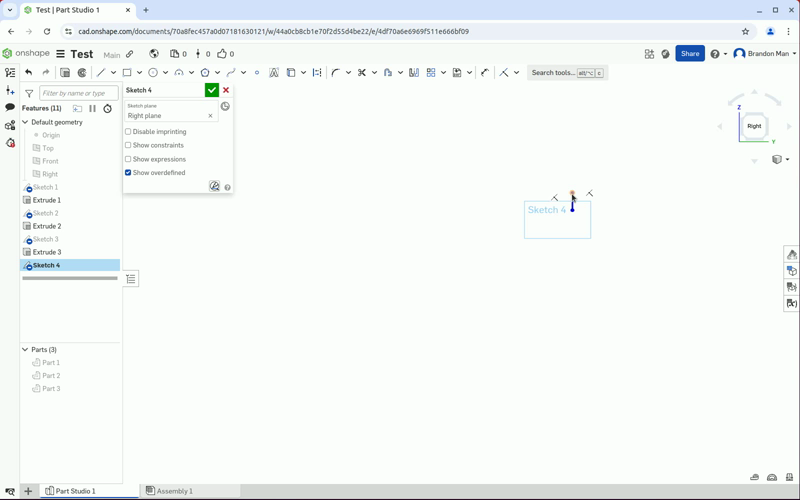
scroll(6)
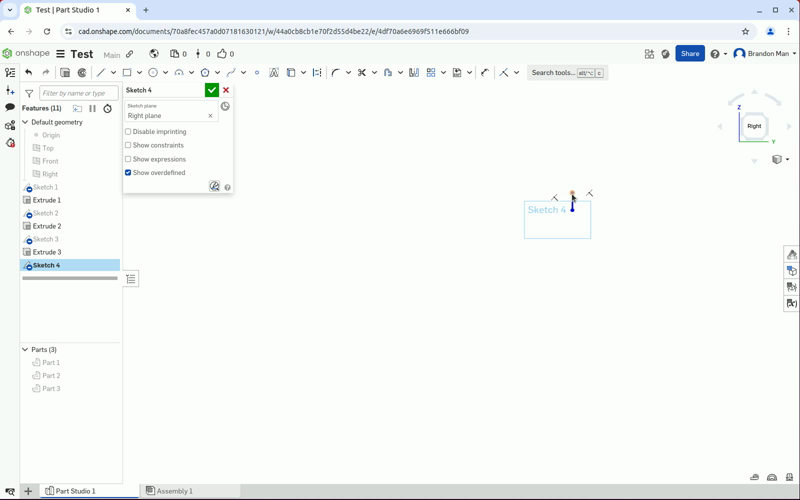
scroll(6)
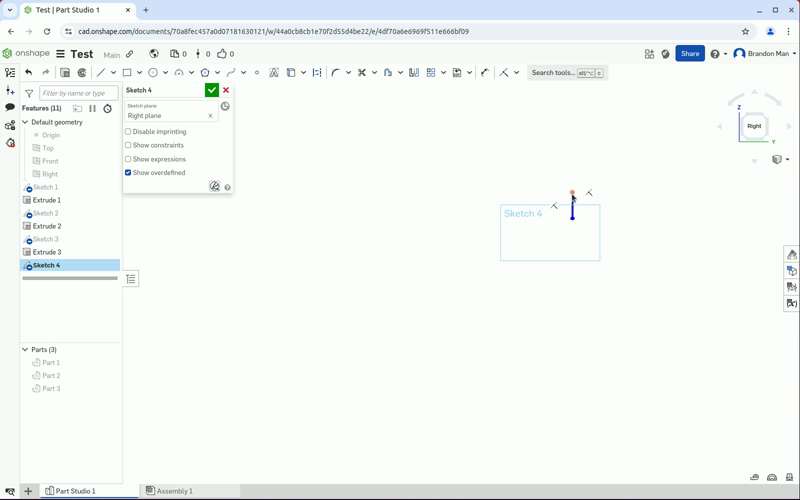
scroll(6)
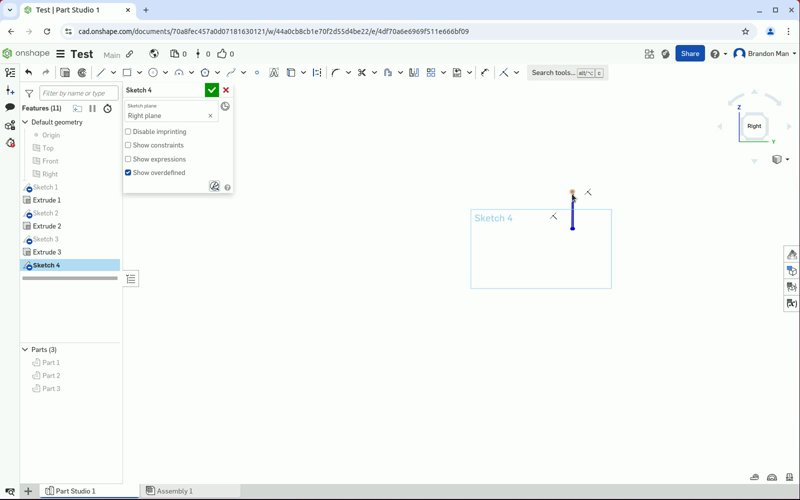
scroll(6)
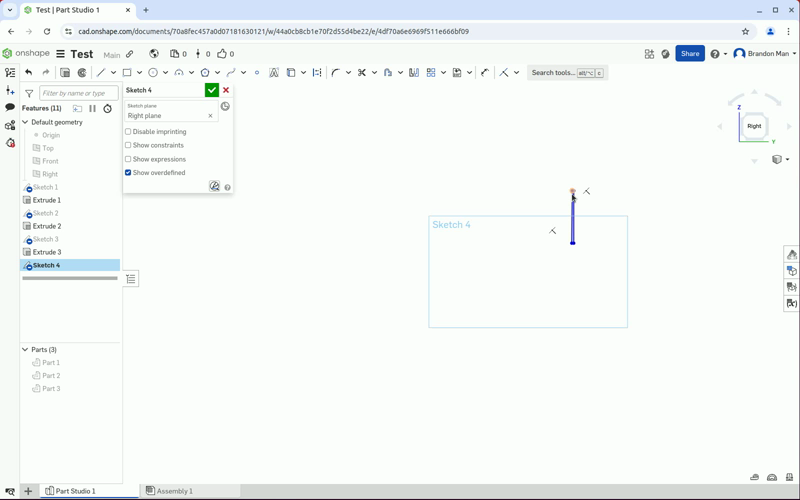
scroll(6)
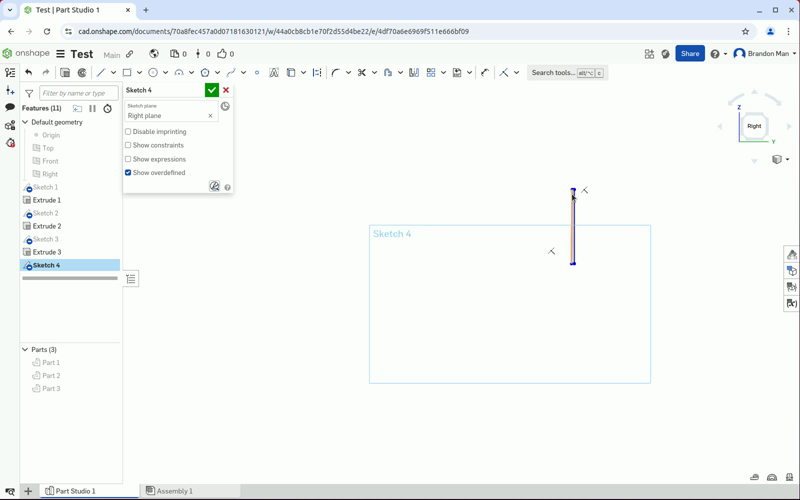
scroll(6)
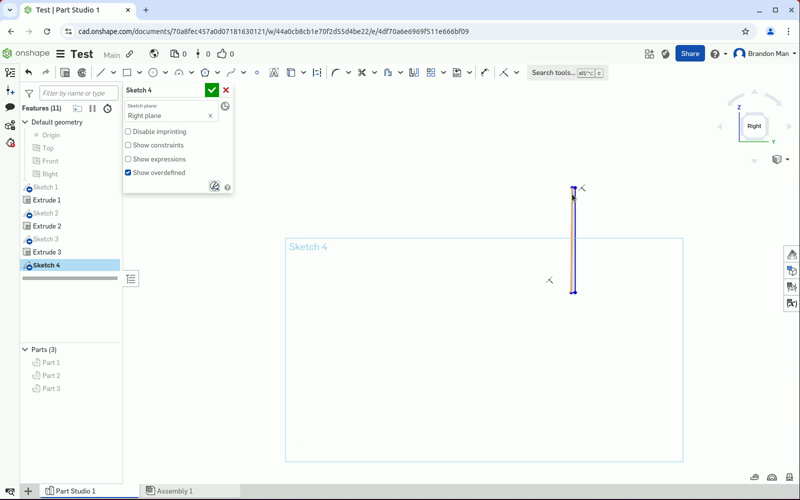
scroll(6)
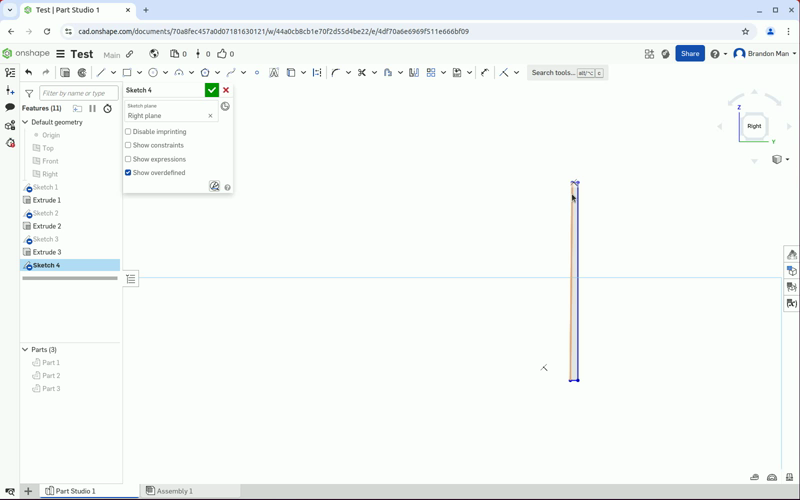
click(572, 193)
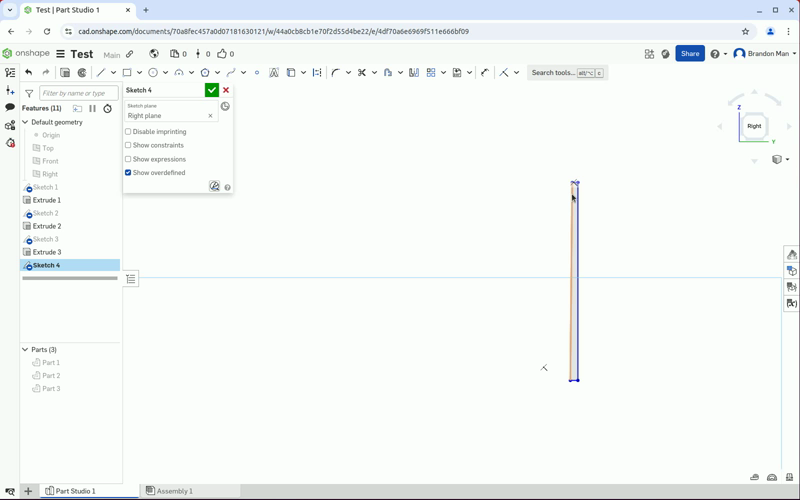
scroll(-6)
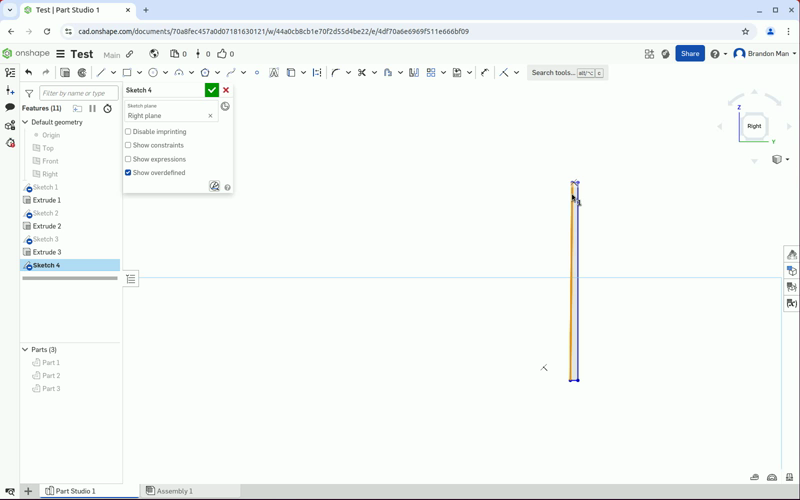
scroll(-6)
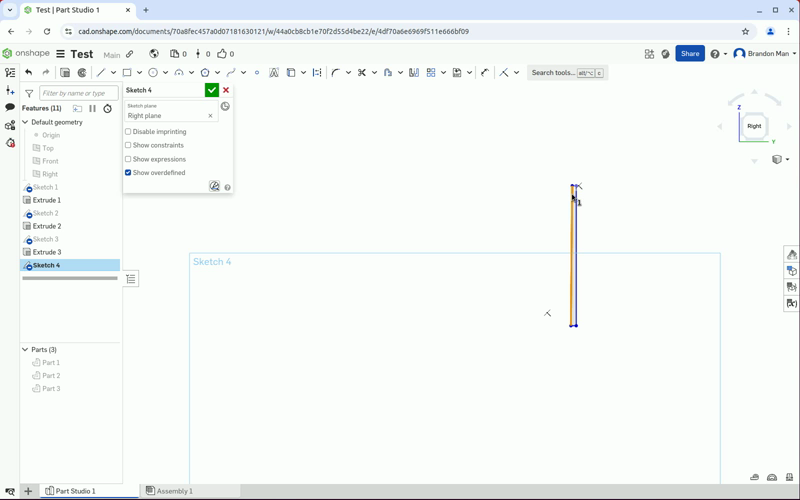
scroll(-6)
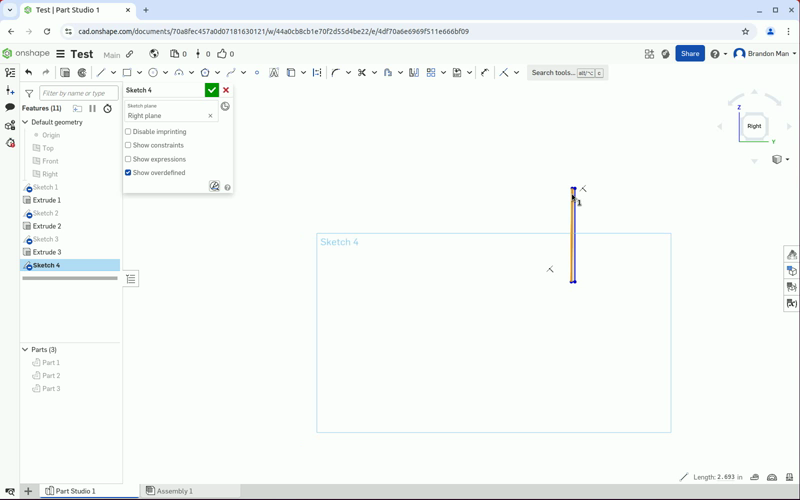
scroll(-6)
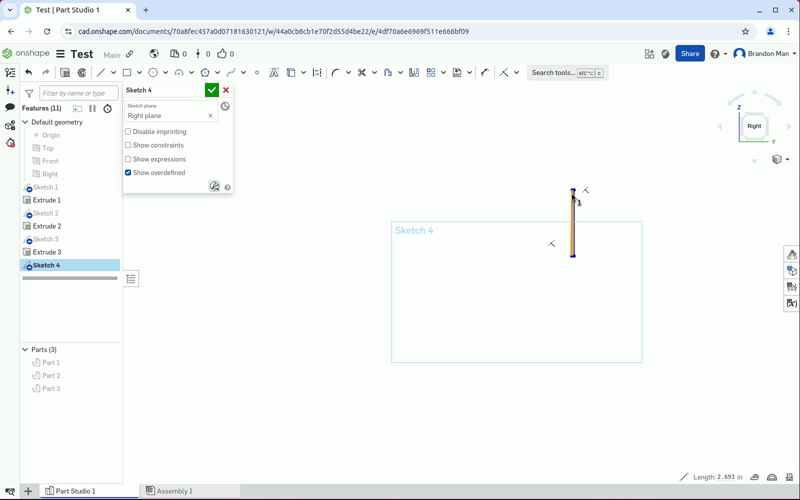
scroll(-6)
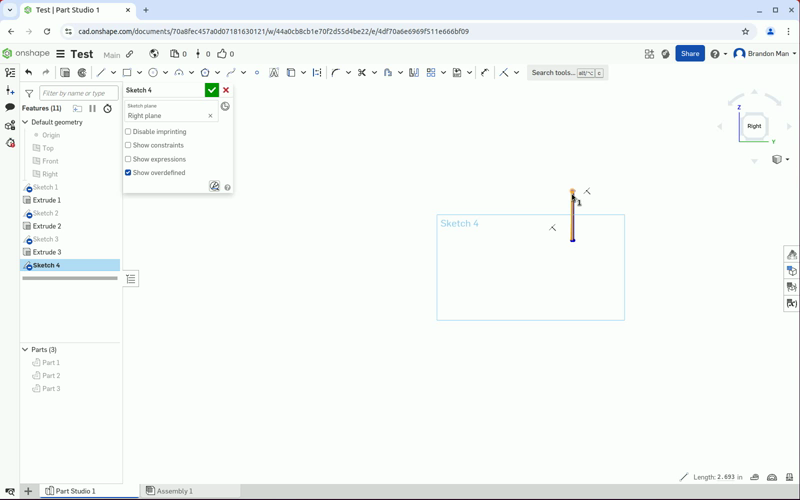
scroll(-6)
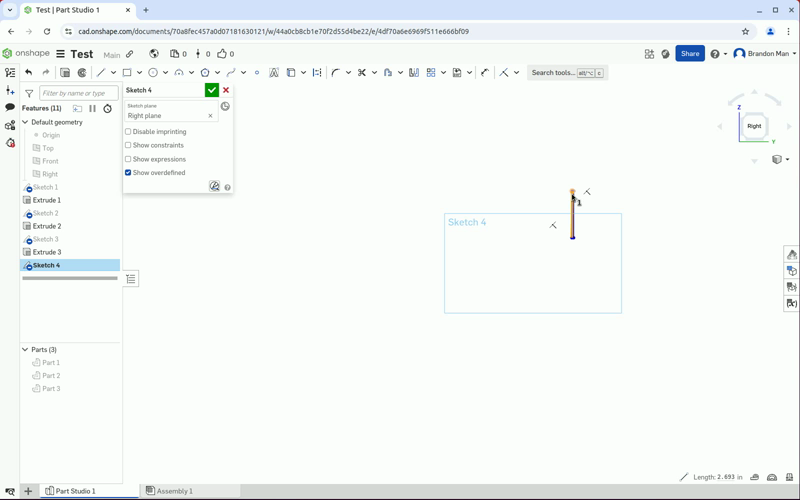
scroll(-6)
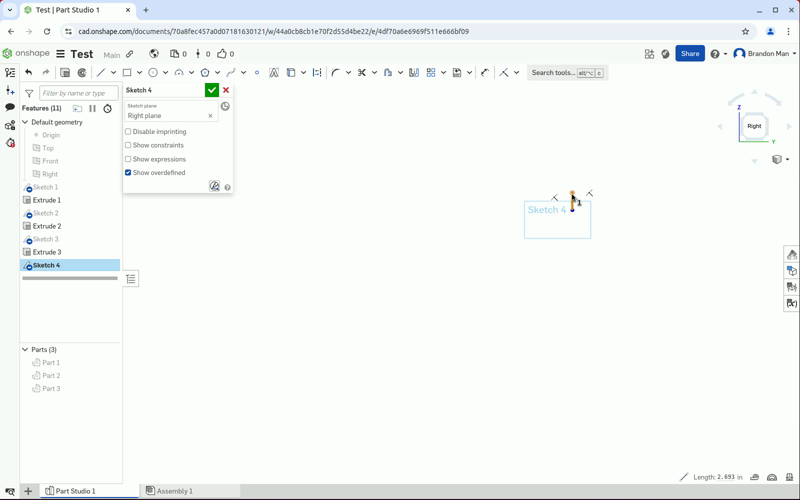
mouse_move(73, 352)
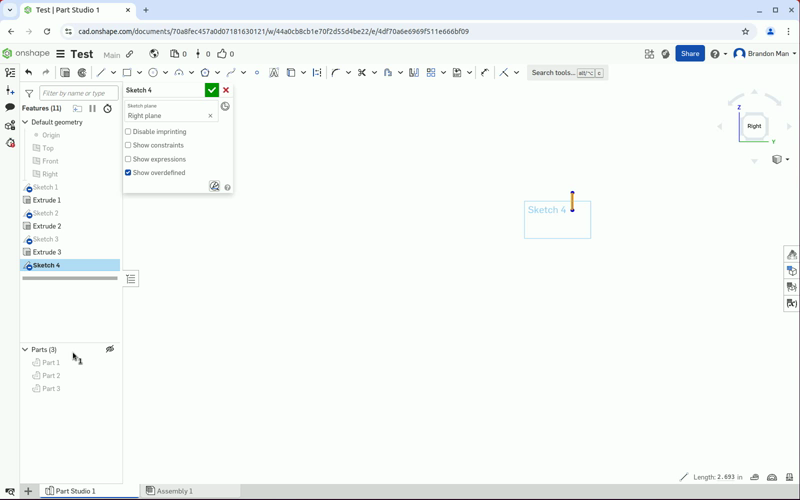
key(shift+y)
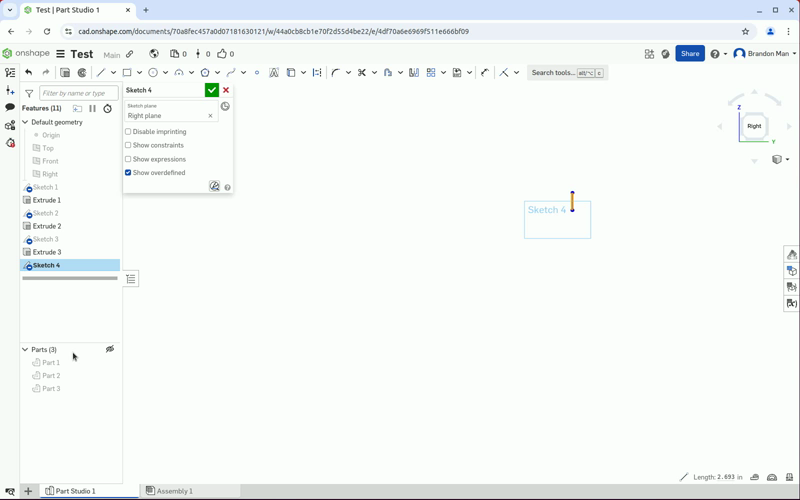
key(shift+e)
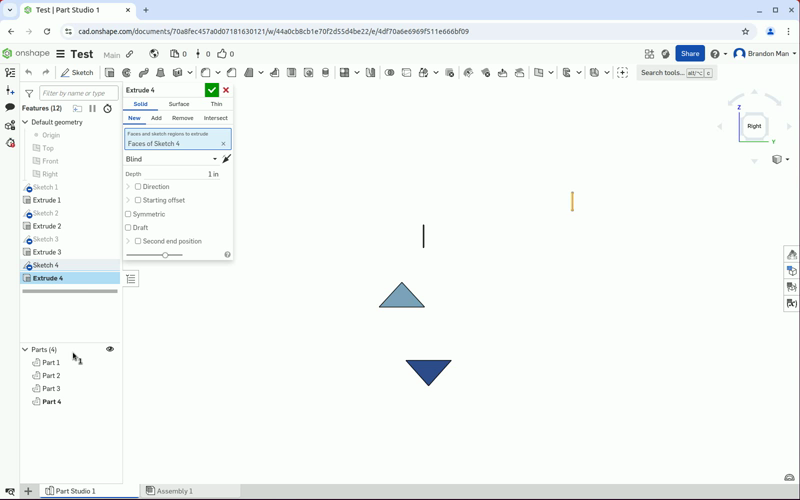
mouse_move(143, 106)
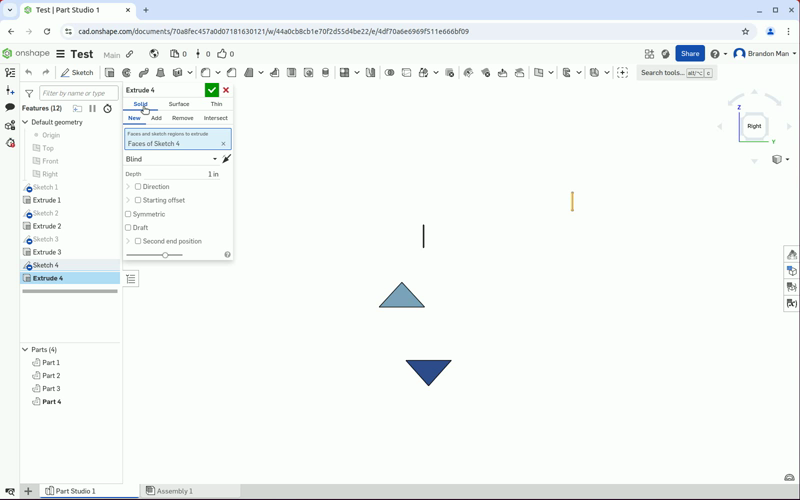
click(143, 106)
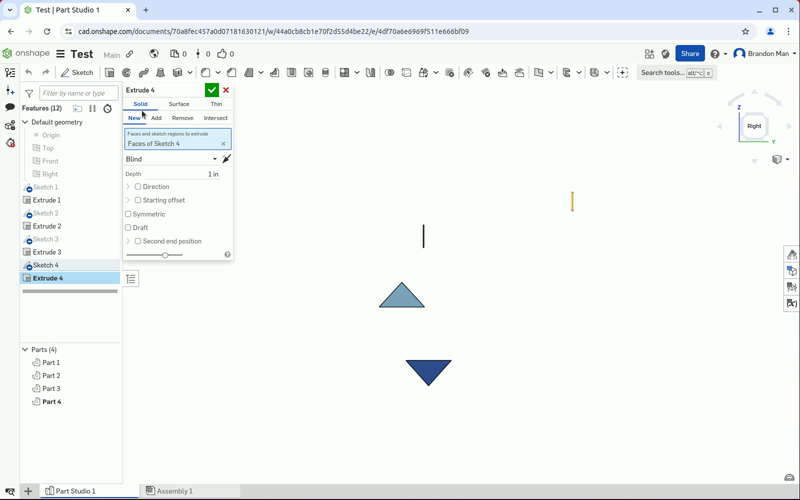
mouse_move(137, 120)
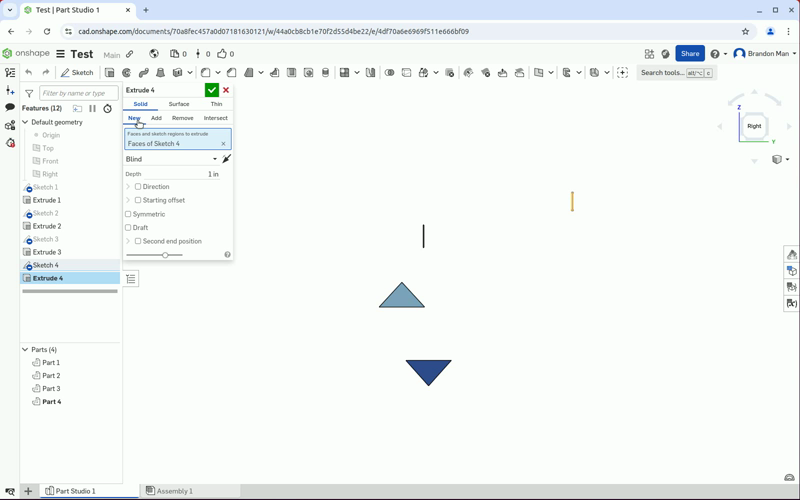
click(137, 120)
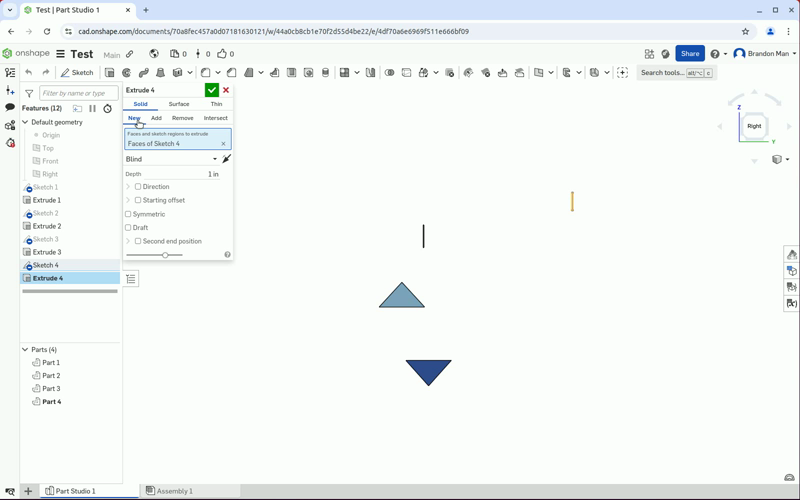
key(tab, 4)
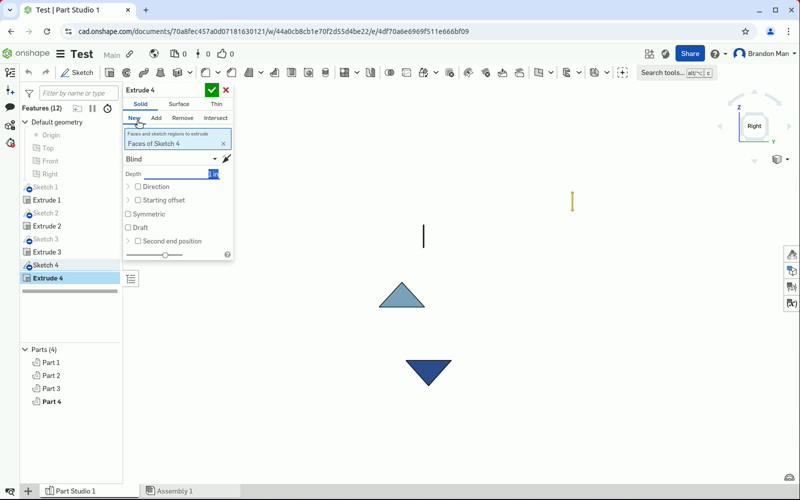
text(0.241)
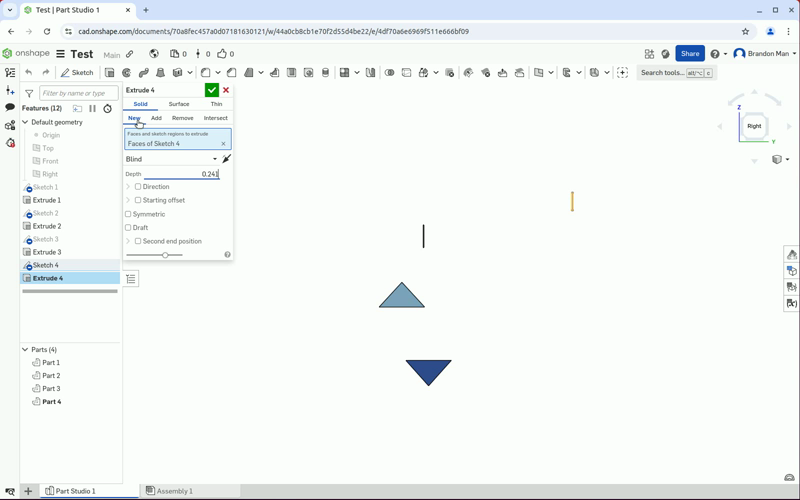
key(enter)
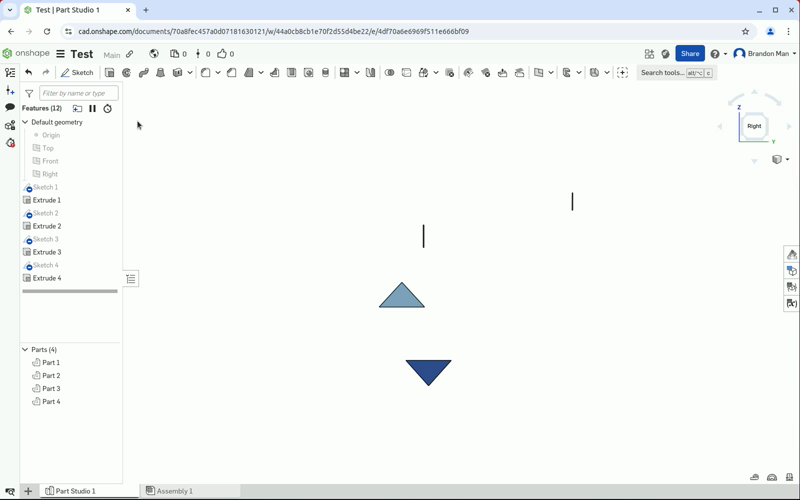
key(shift+h)
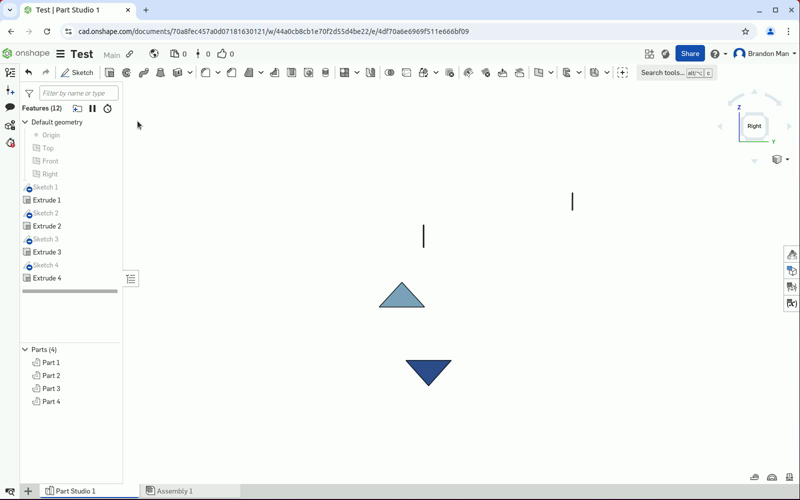
key(shift+h)
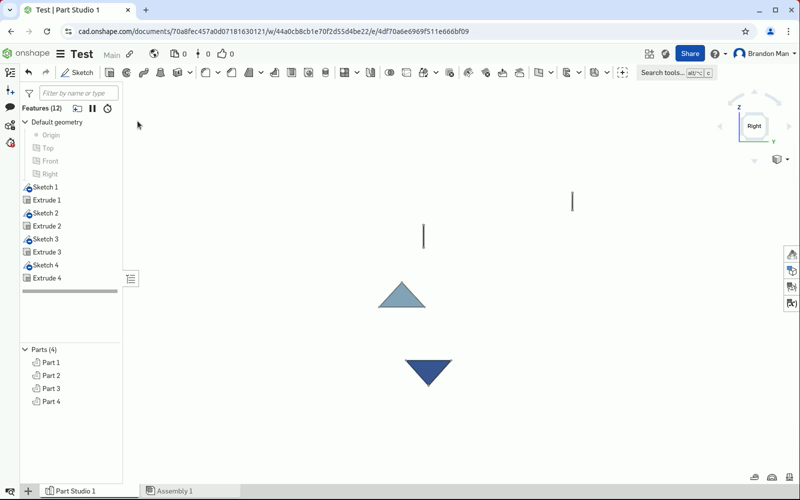
key(shift+7)
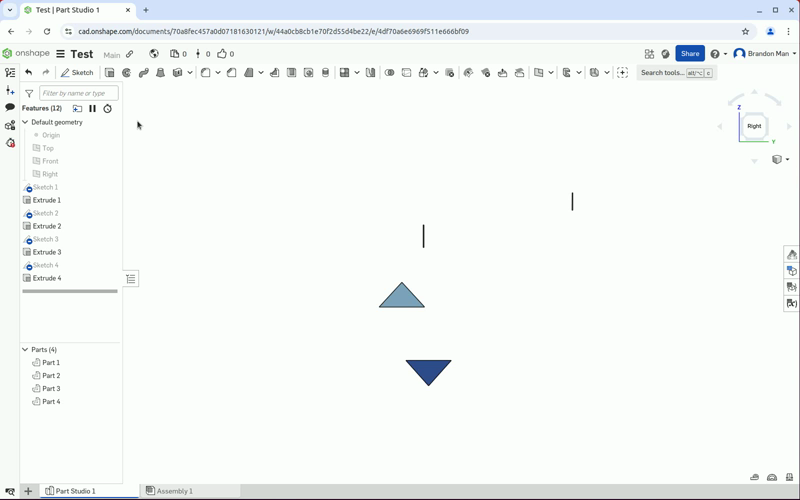
key(right, 2)
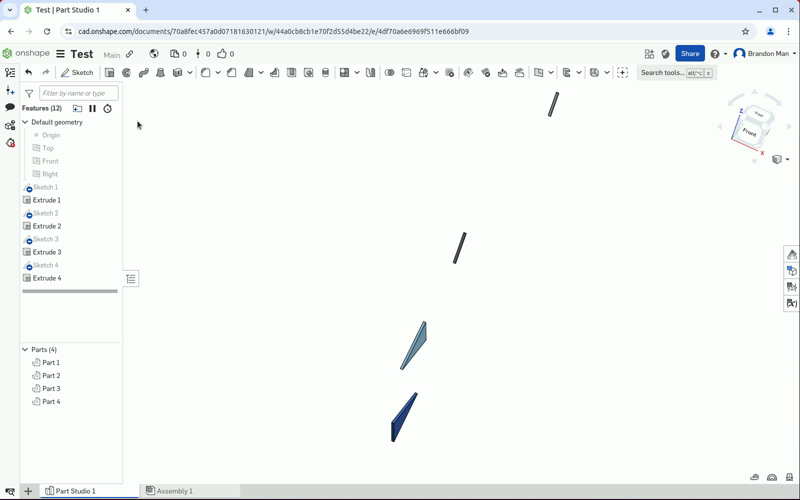
key(down, 2)
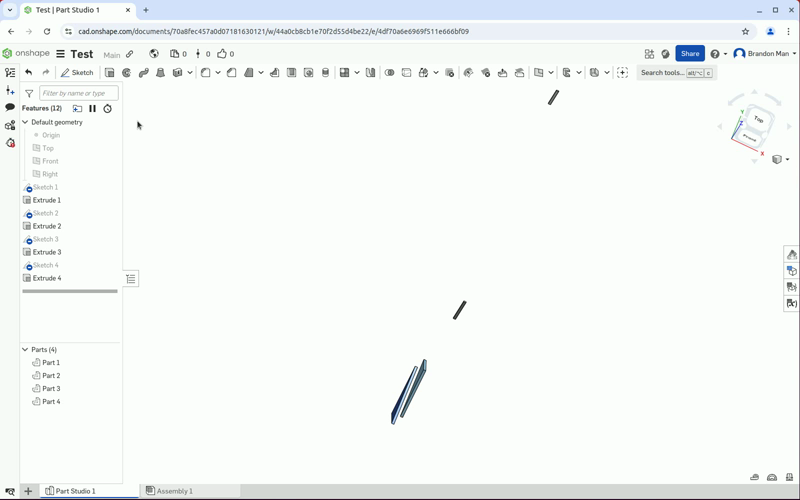
key(up, 2)
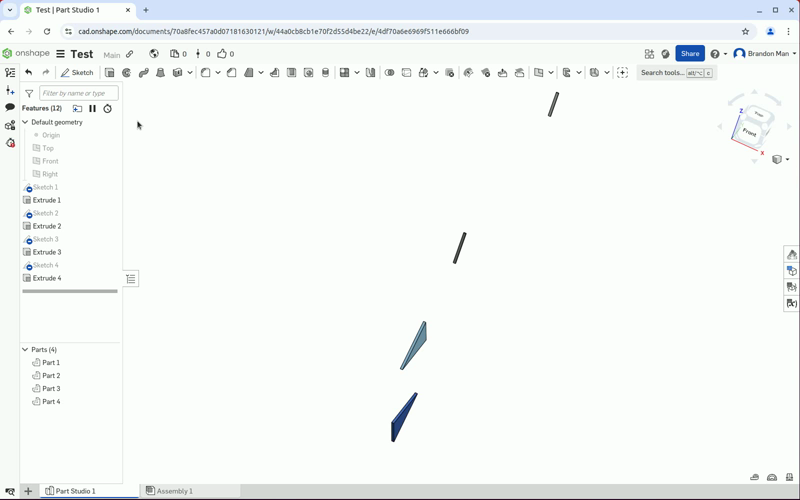
key(left, 2)
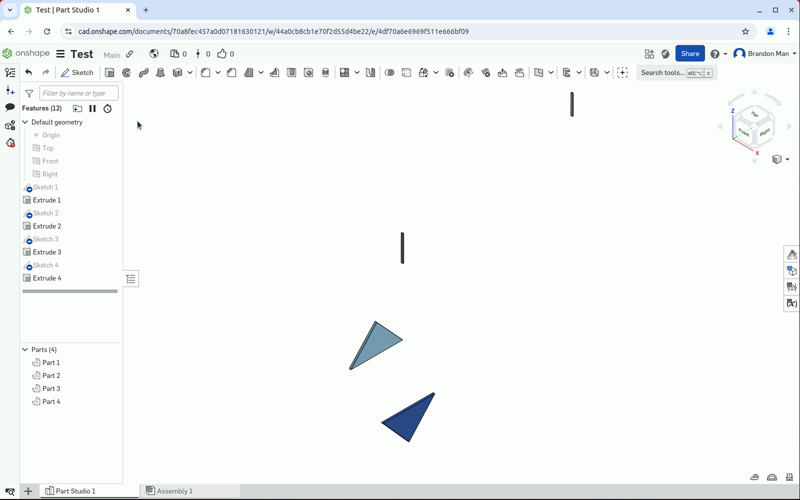
mouse_move(73, 189)
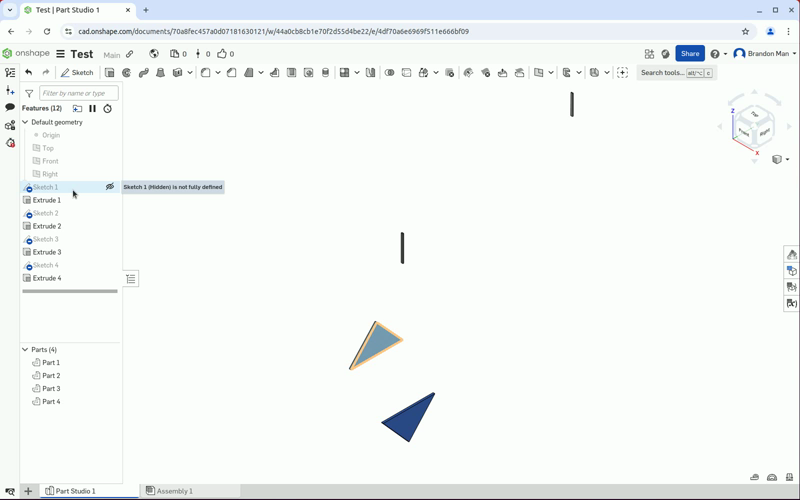
click(73, 189)